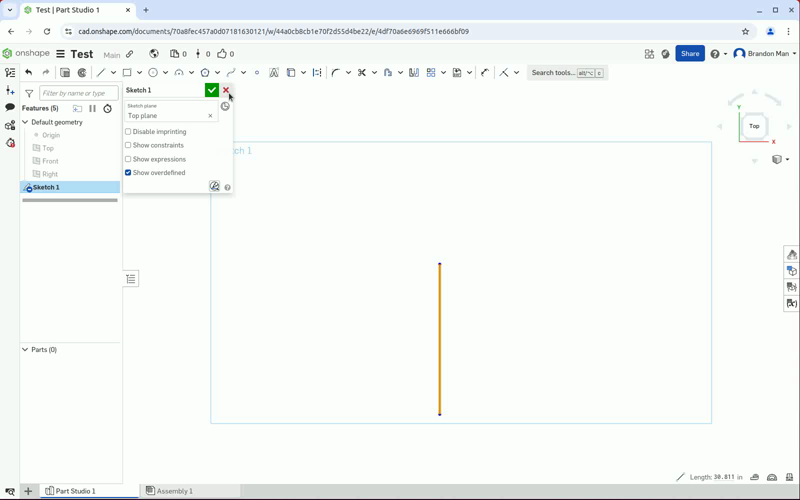
key(shift+h)
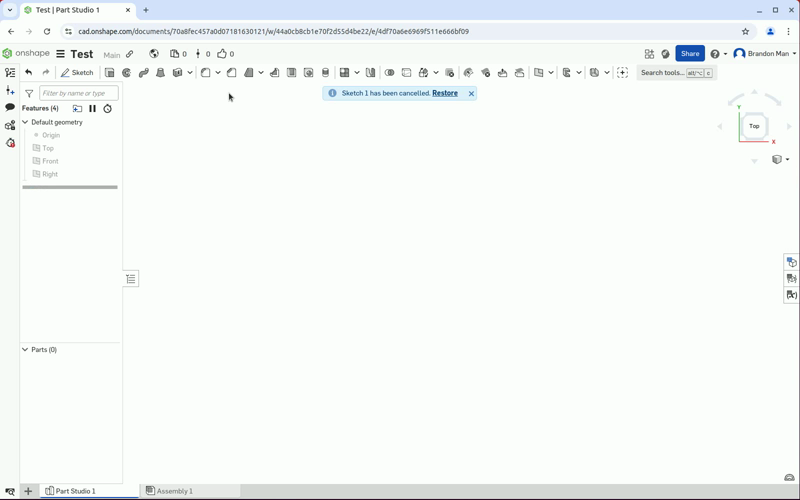
mouse_move(73, 352)
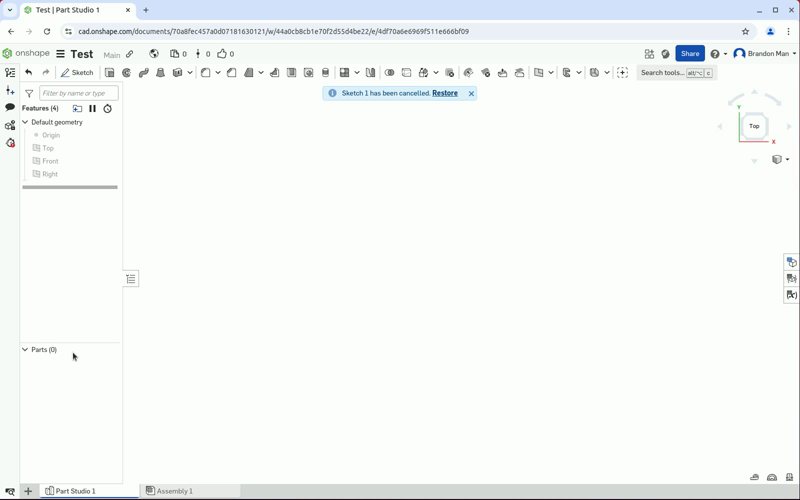
key(y)
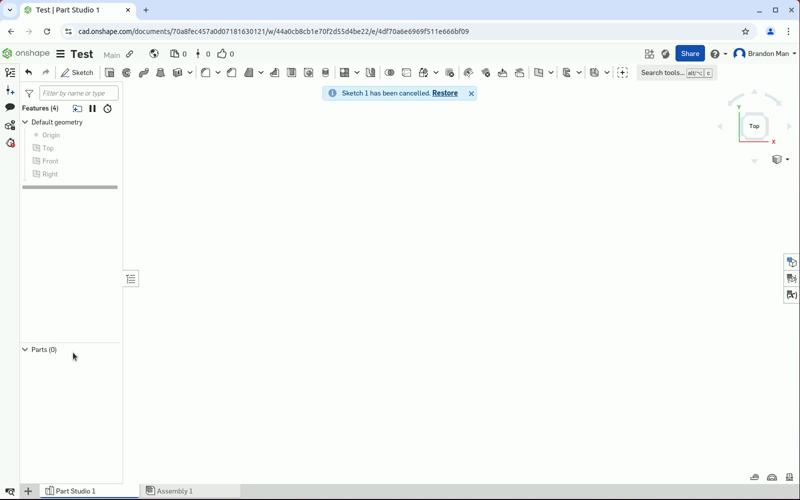
key(shift+p)
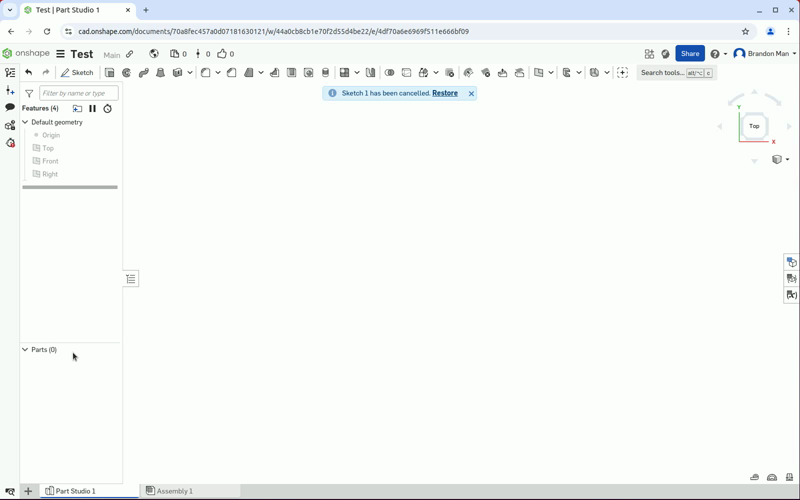
key(space)
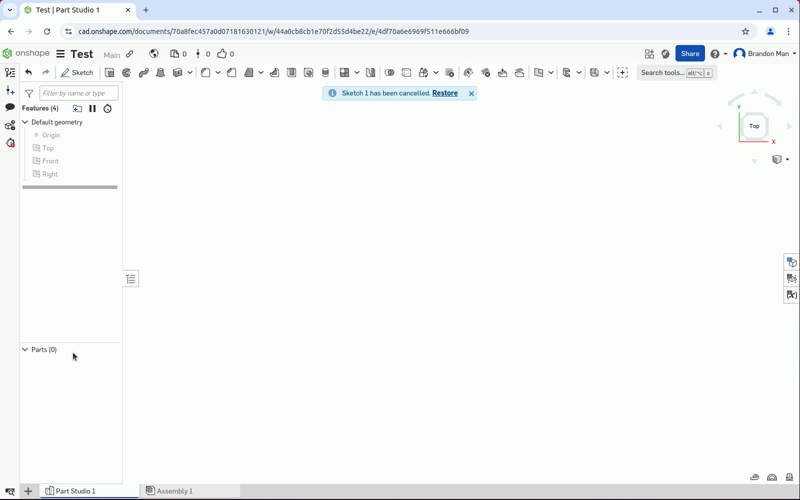
key_down(shift)
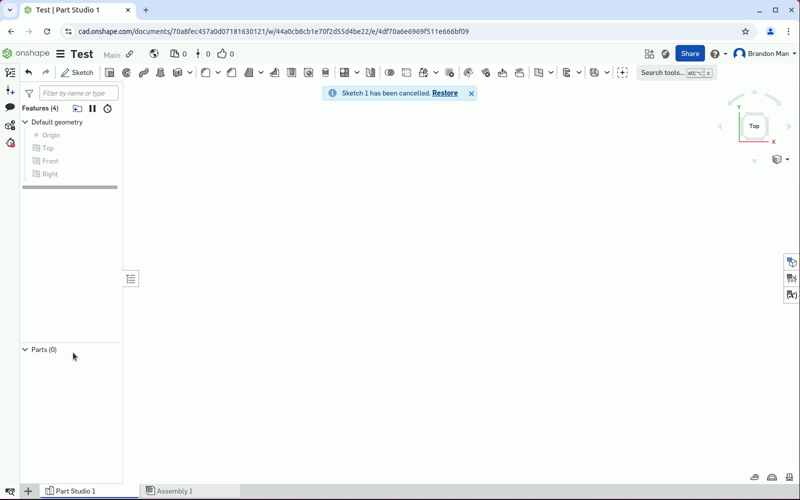
key(up)
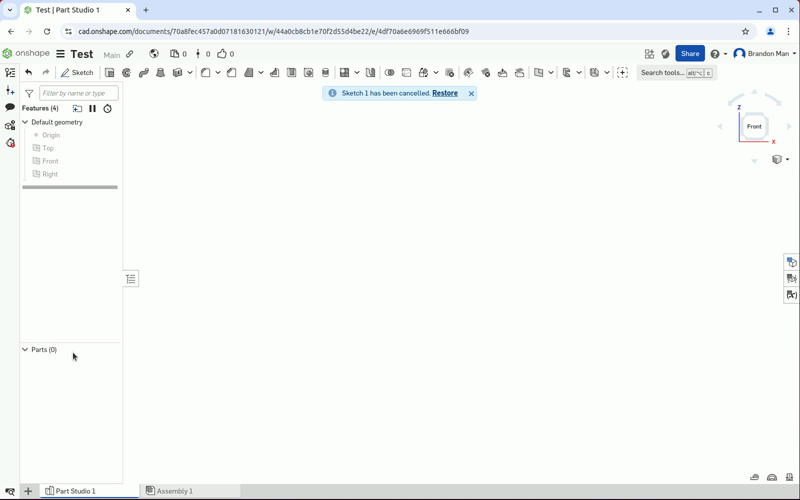
key_up(shift)
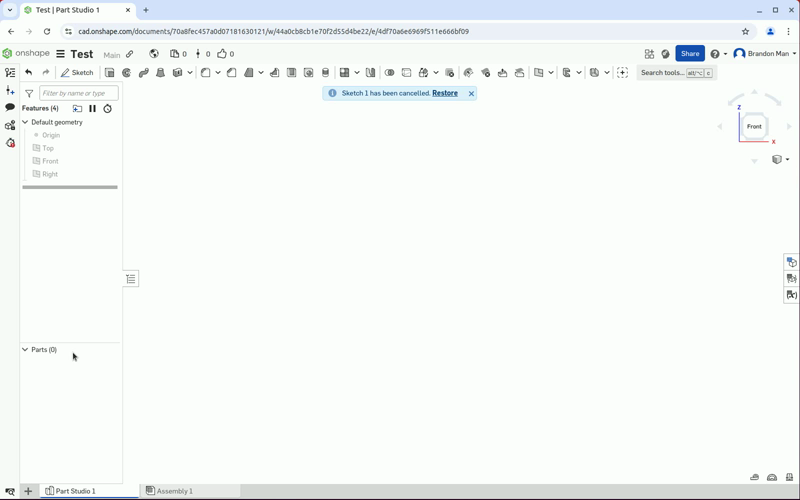
mouse_move(73, 352)
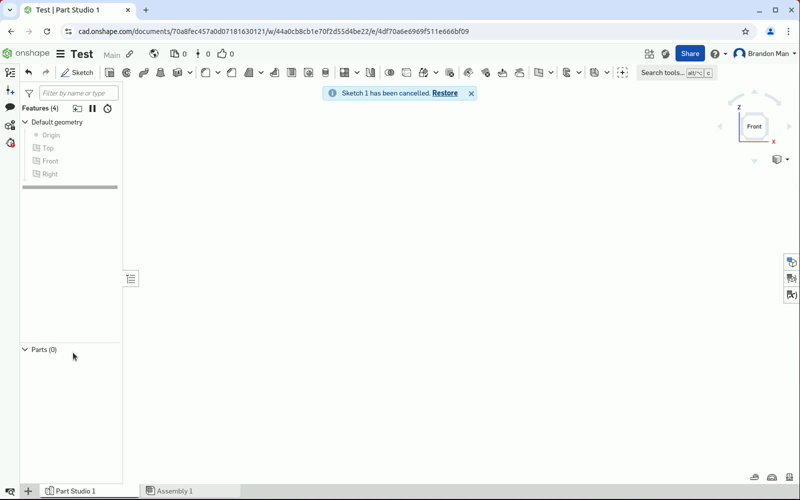
key(shift+y)
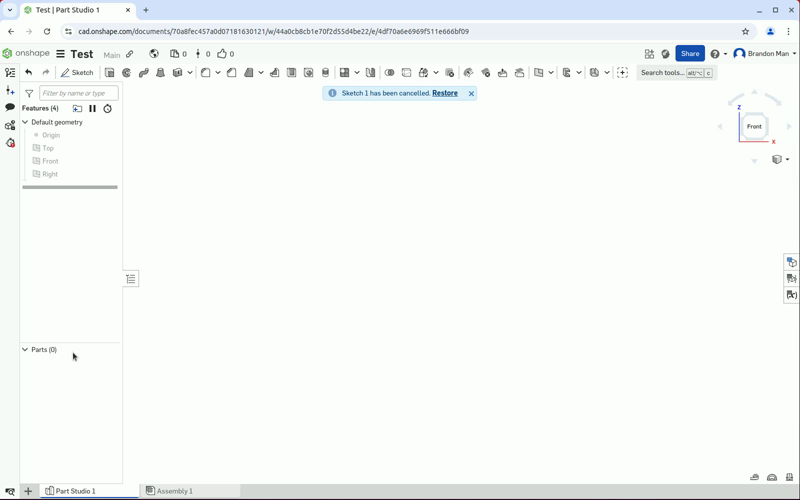
key(shift+s)
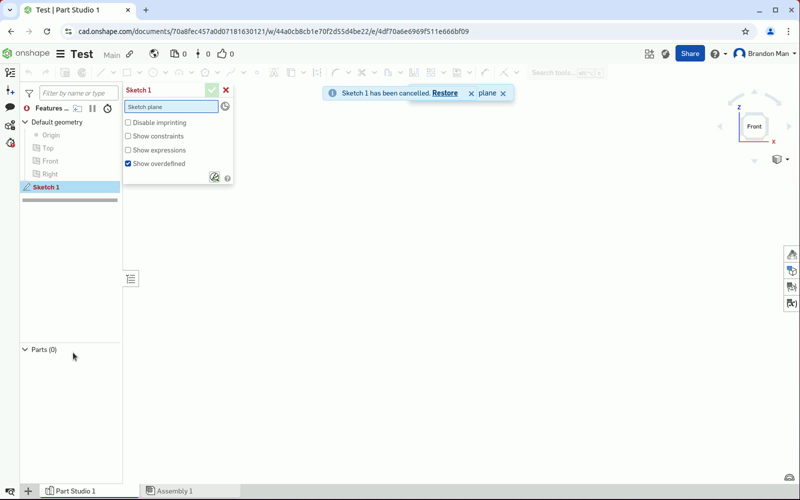
mouse_move(73, 163)
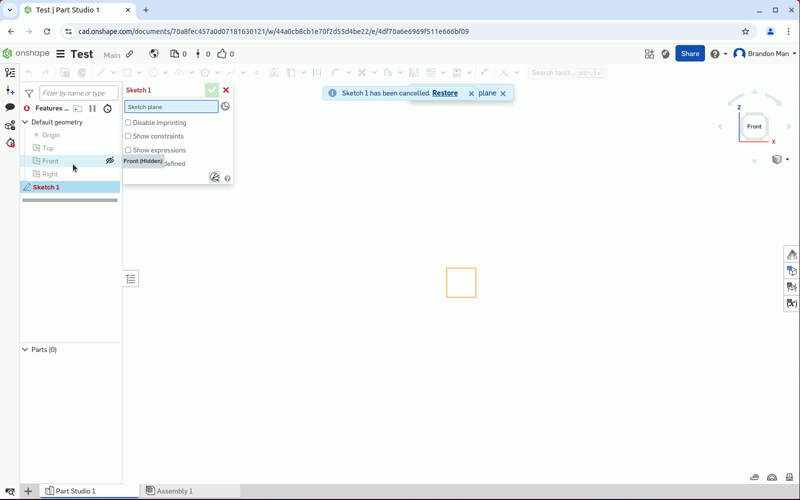
click(73, 163)
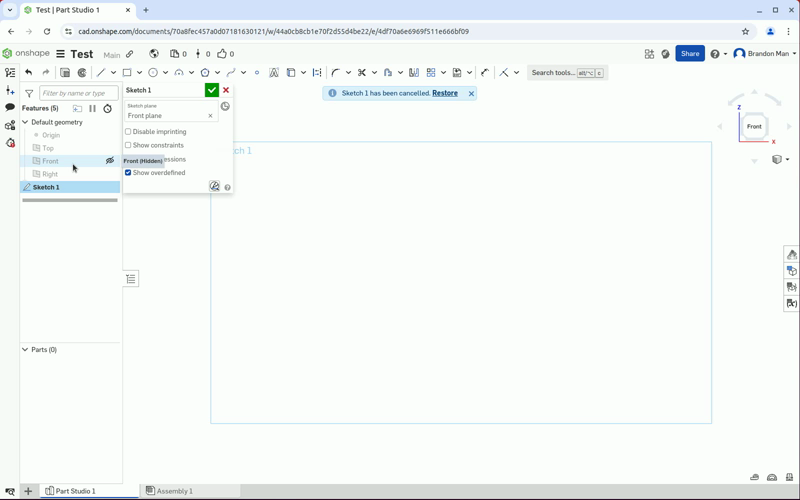
mouse_move(73, 352)
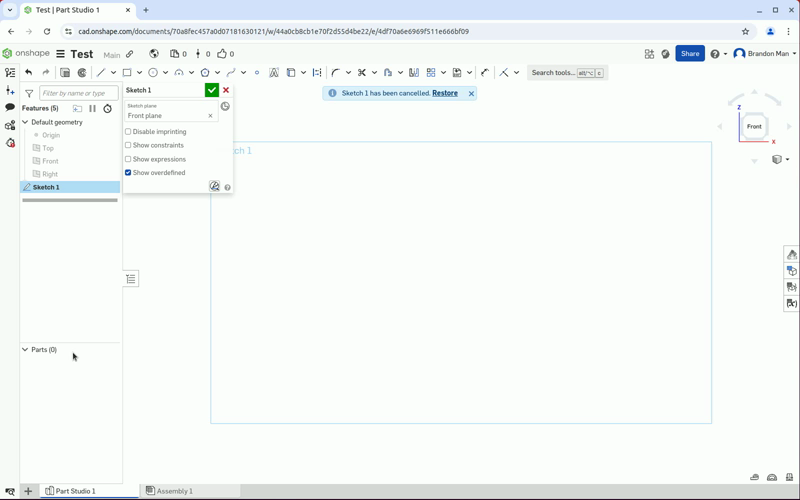
key(y)
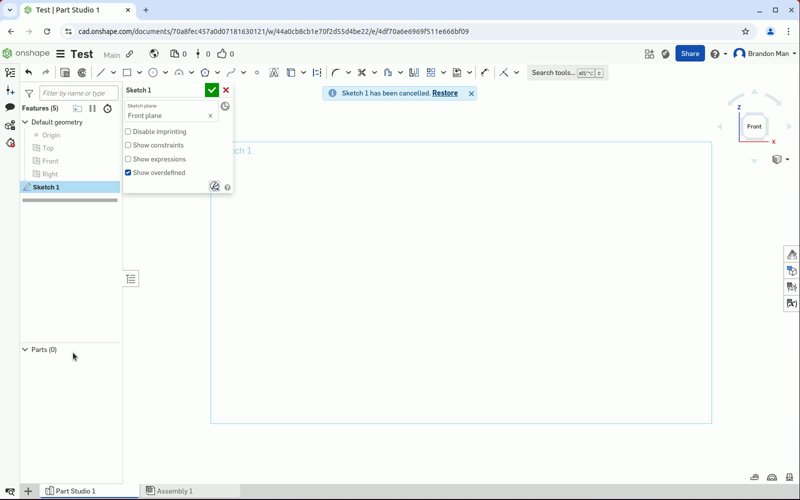
key(l)
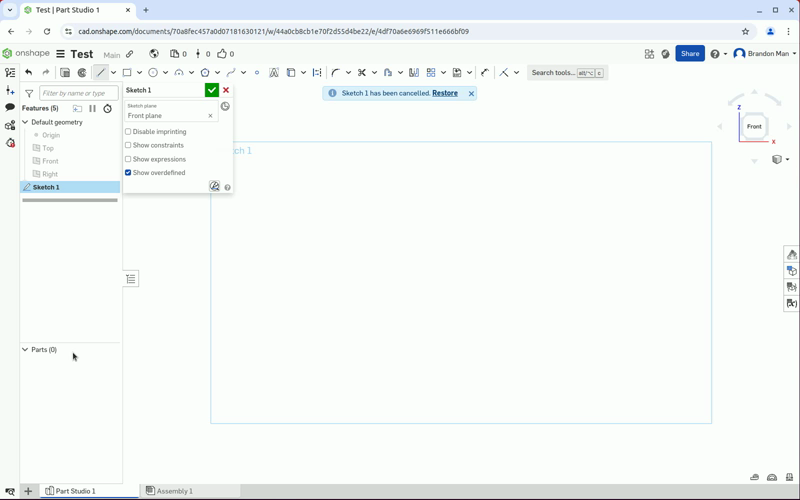
key_down(shift)
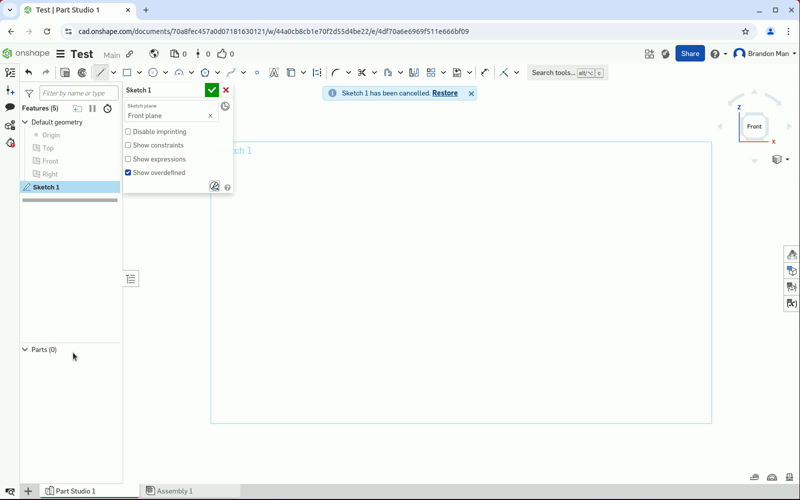
mouse_move(348, 270)
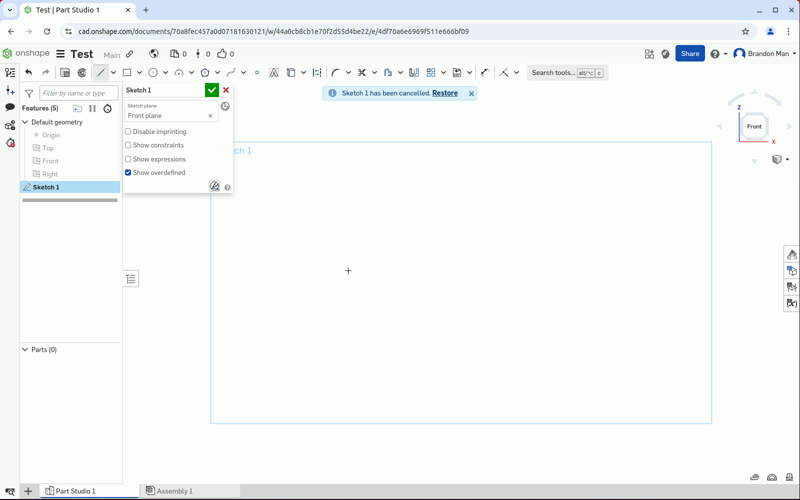
click(348, 270)
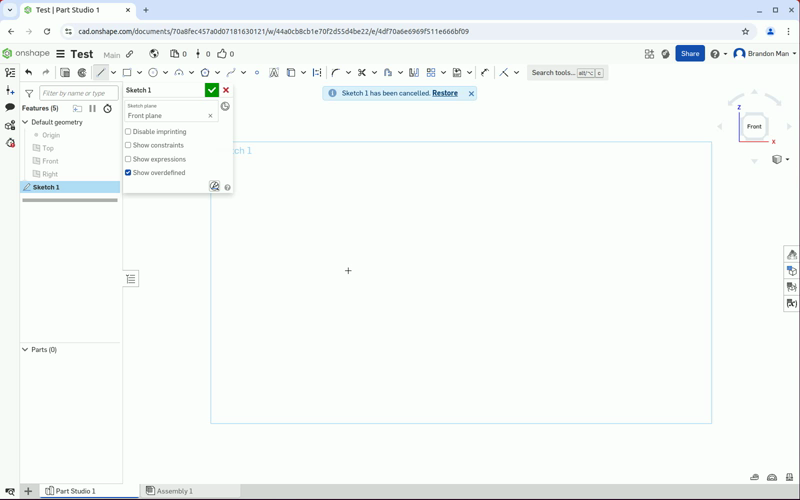
key_up(shift)
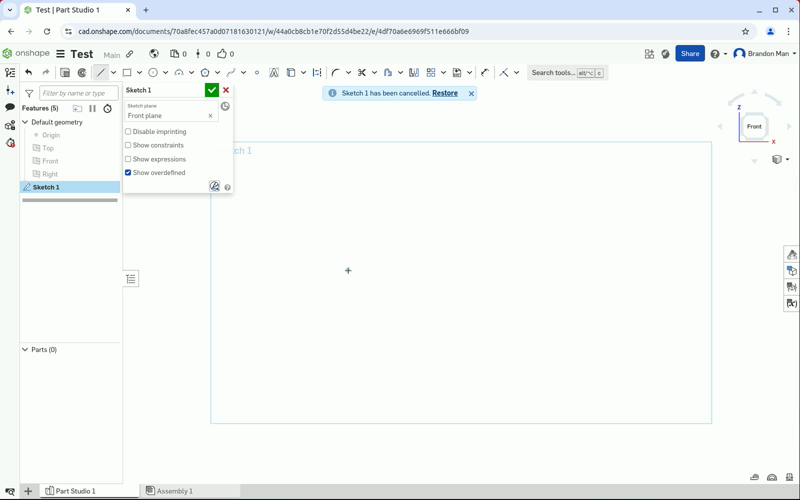
key_down(shift)
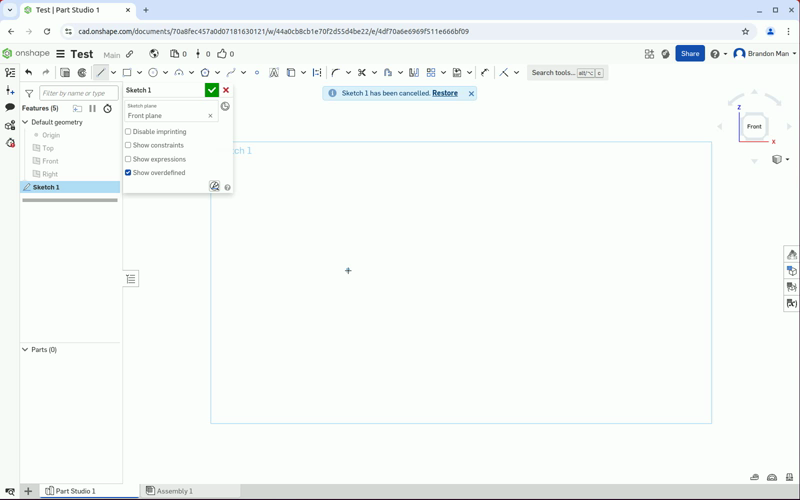
mouse_move(378, 270)
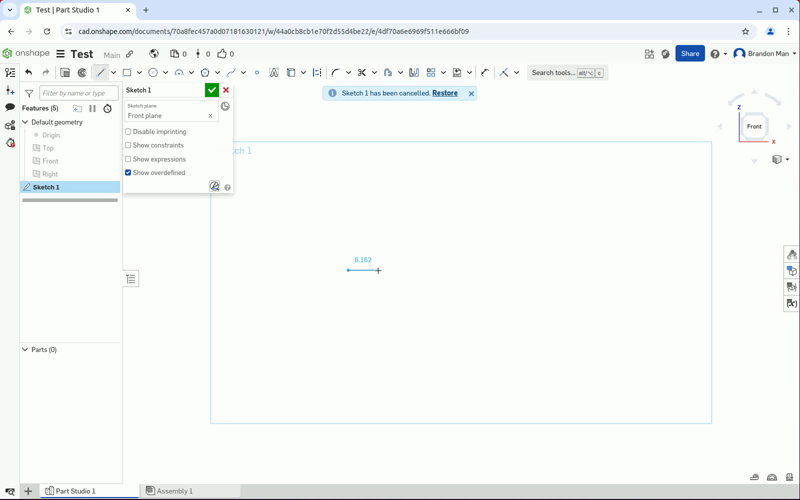
mouse_move(386, 270)
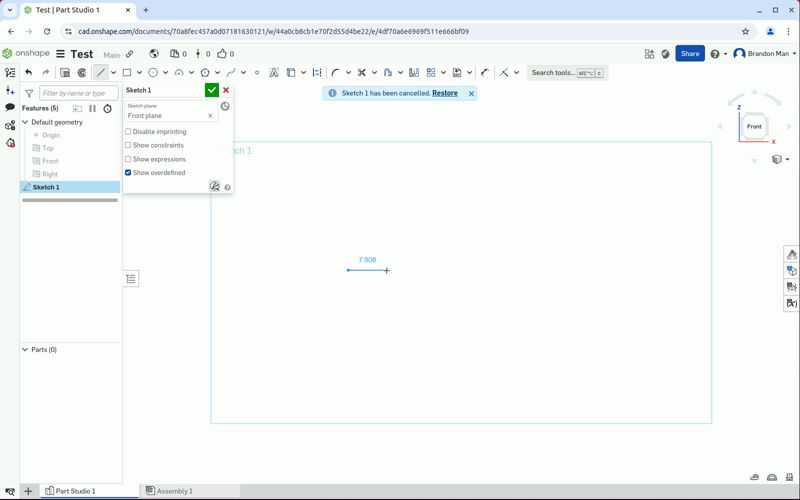
click(386, 270)
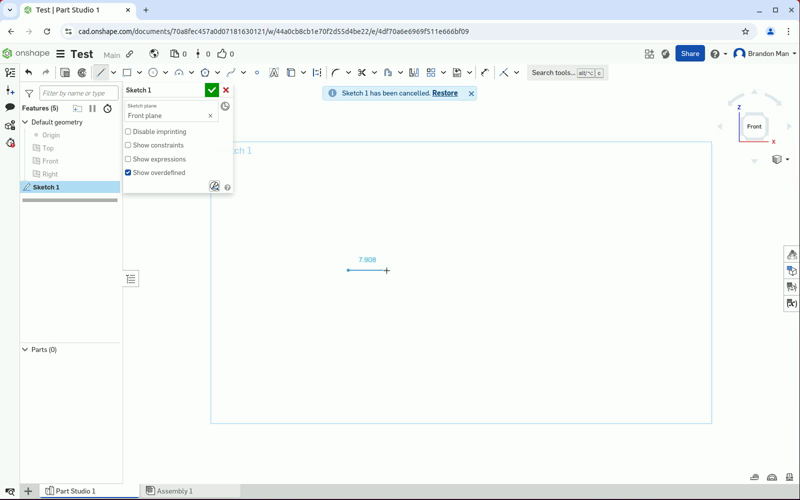
key_up(shift)
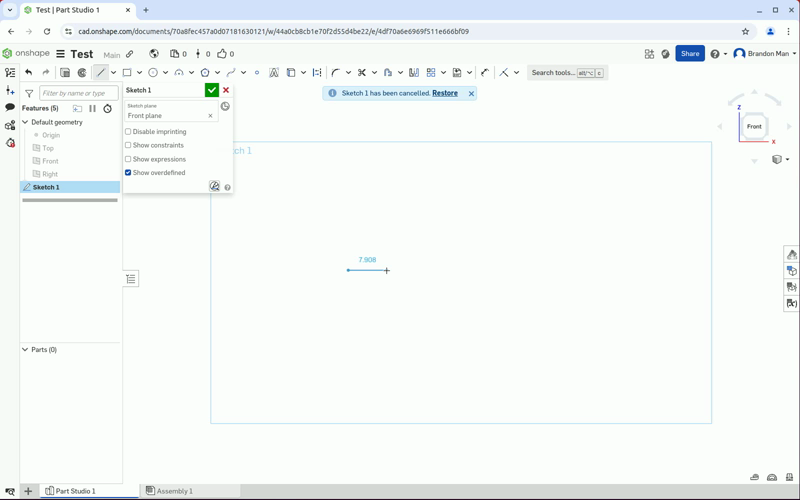
key_down(shift)
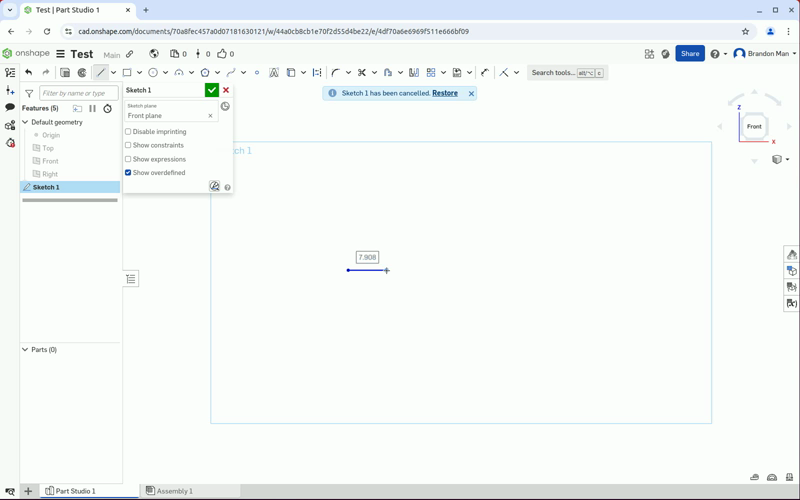
mouse_move(416, 270)
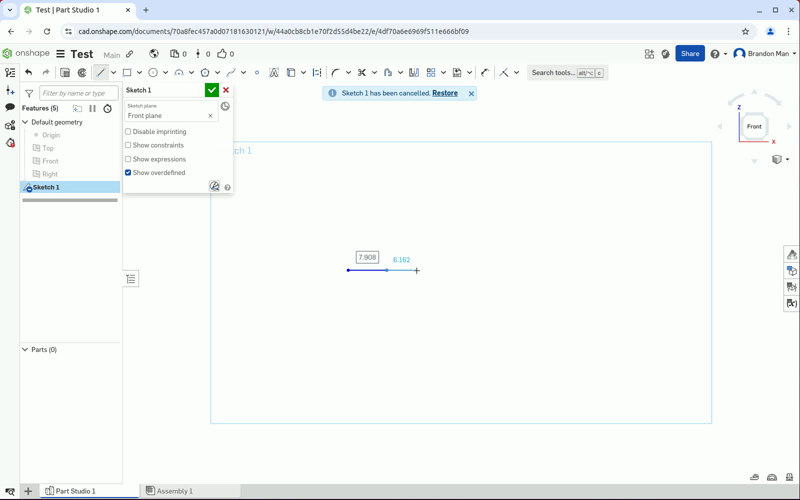
mouse_move(386, 244)
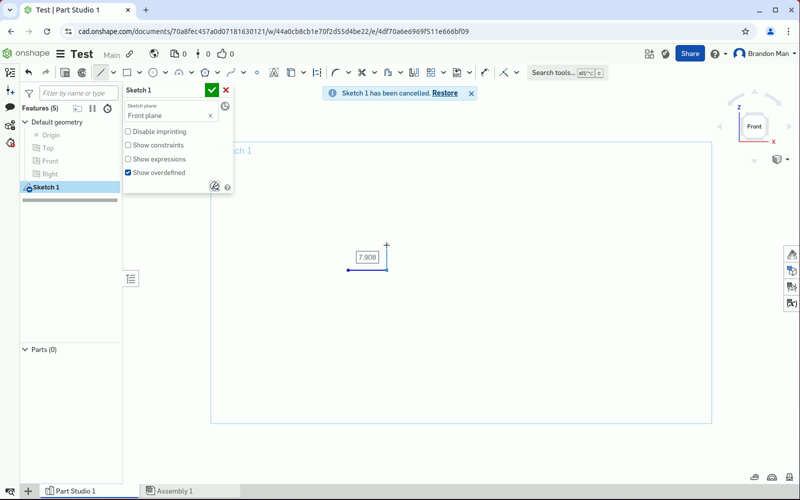
click(386, 244)
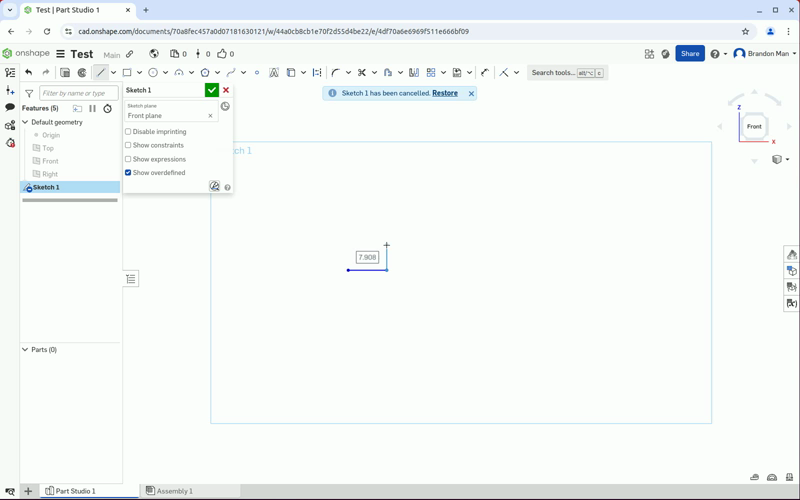
key_up(shift)
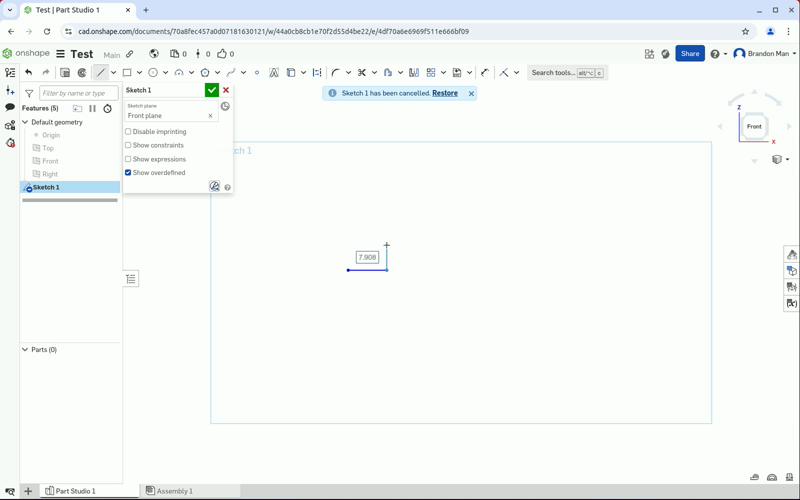
key_down(shift)
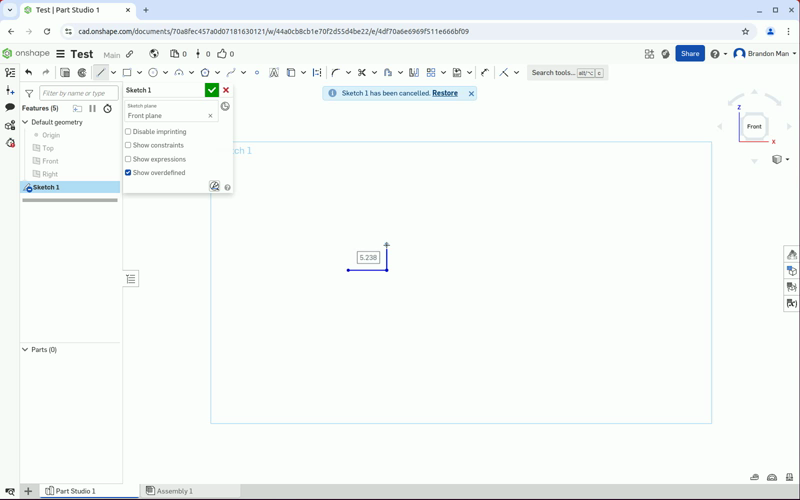
mouse_move(416, 244)
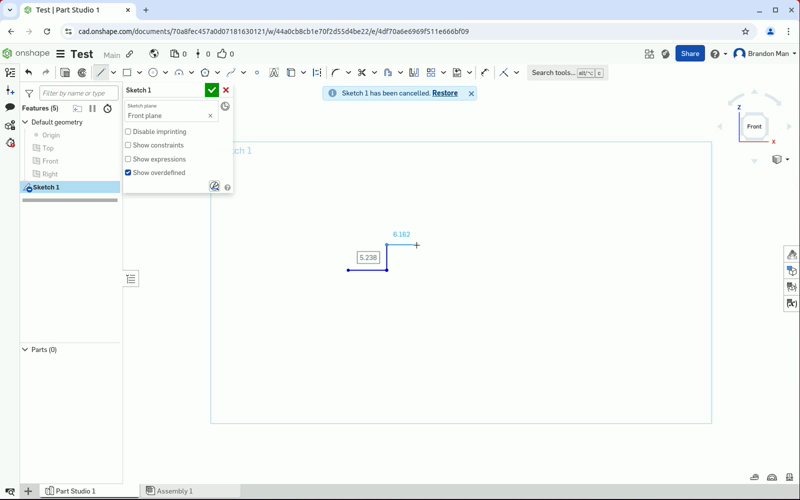
mouse_move(386, 231)
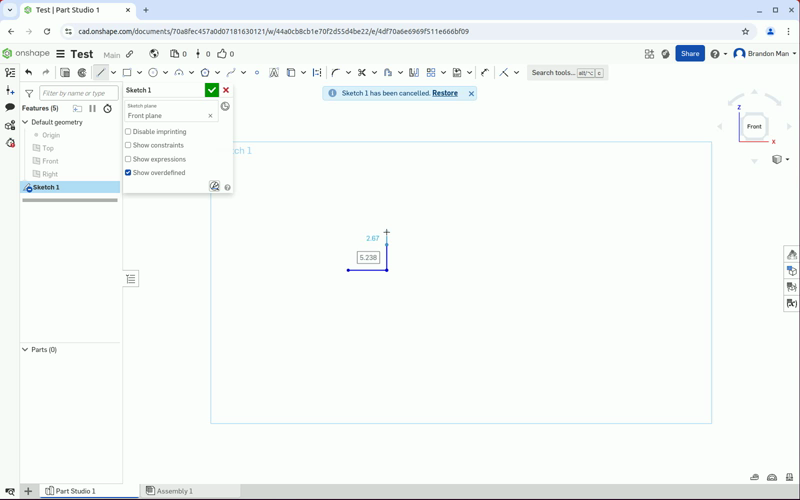
click(386, 231)
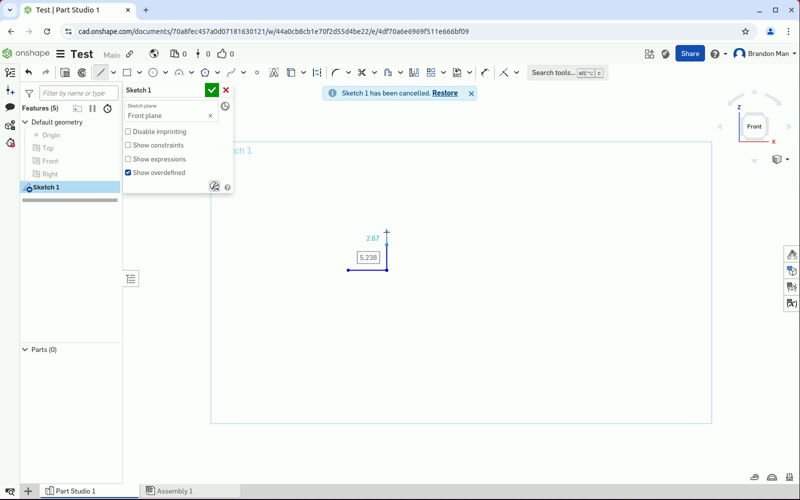
key_up(shift)
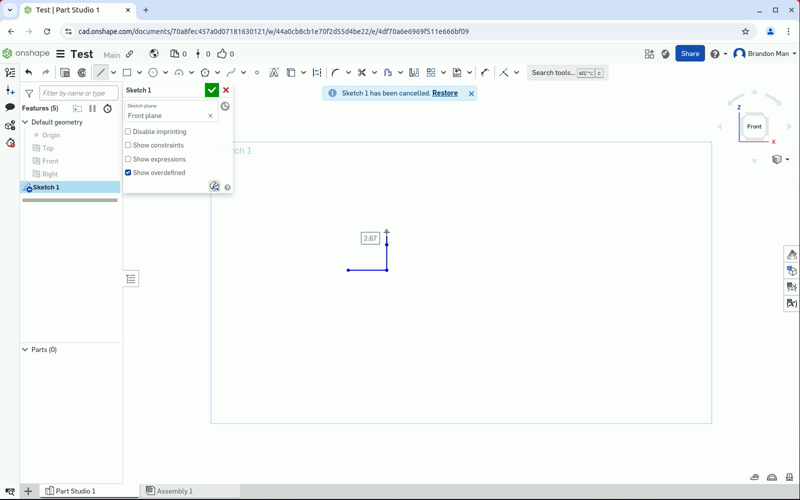
key_down(shift)
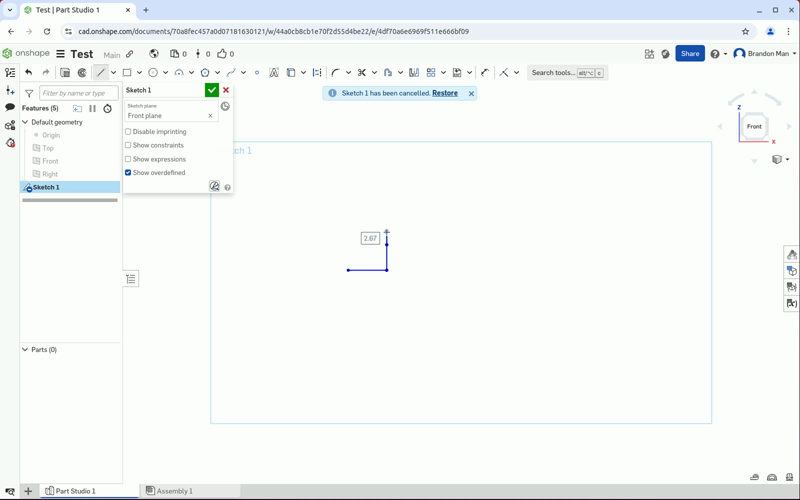
mouse_move(416, 231)
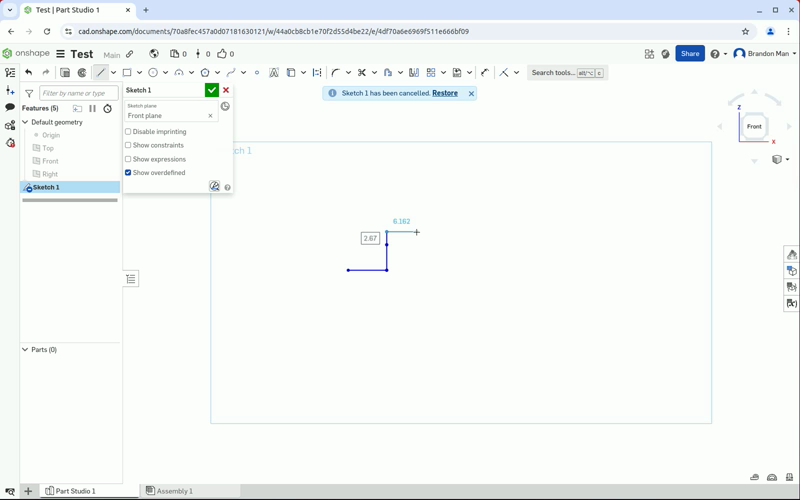
mouse_move(348, 231)
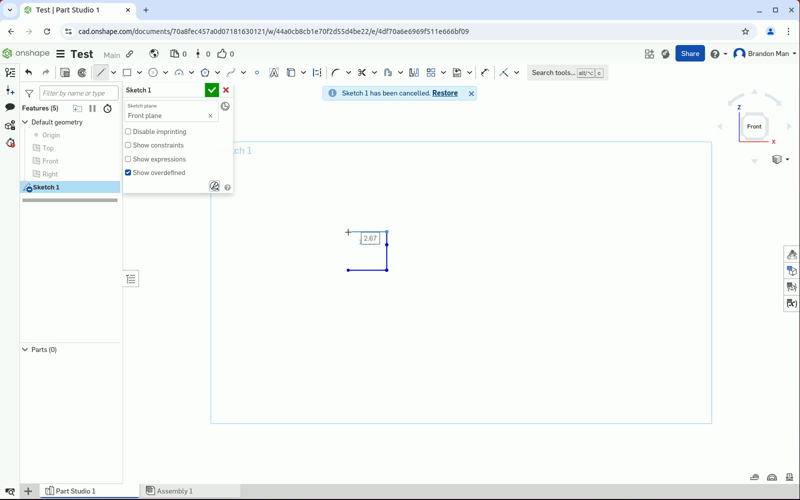
click(348, 231)
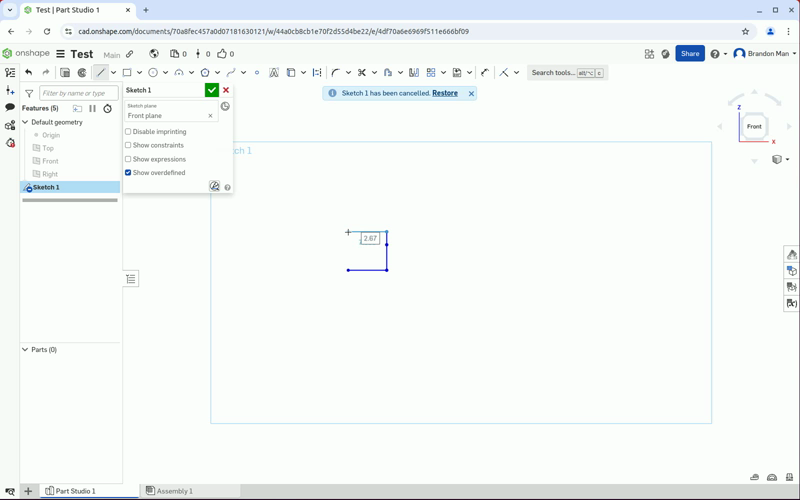
key_up(shift)
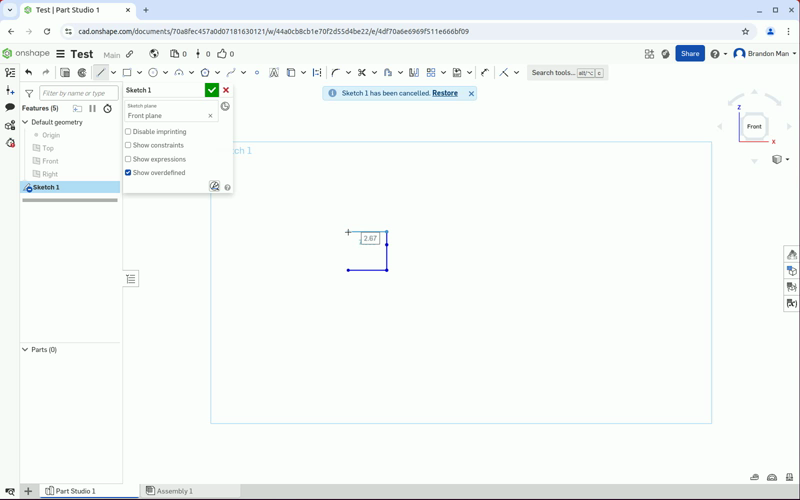
mouse_move(378, 231)
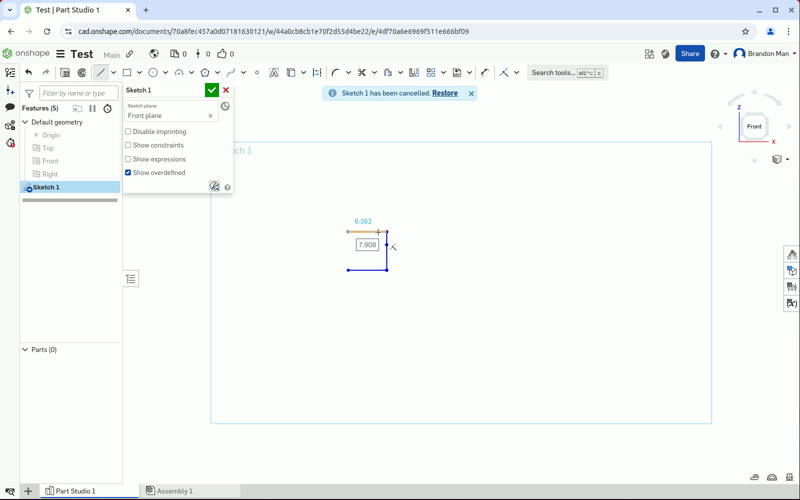
key_down(shift)
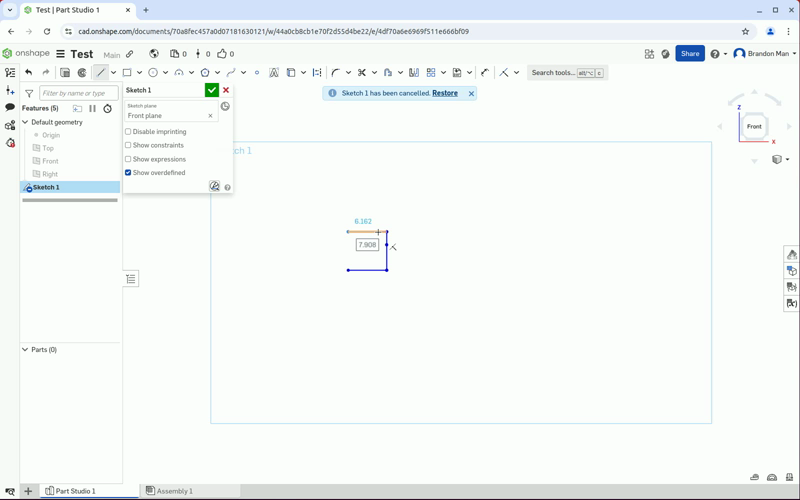
mouse_move(348, 270)
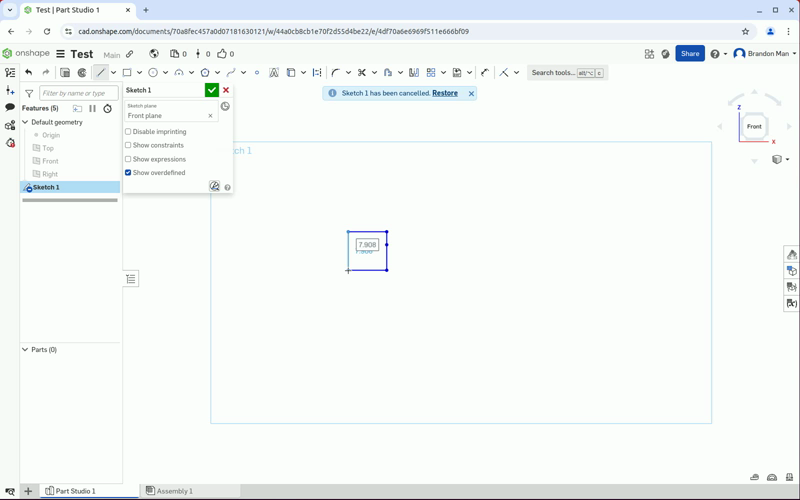
key_up(shift)
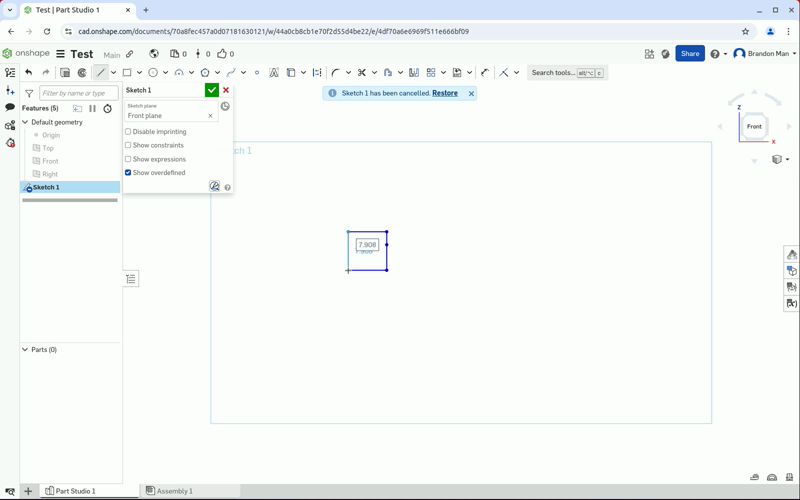
click(348, 270)
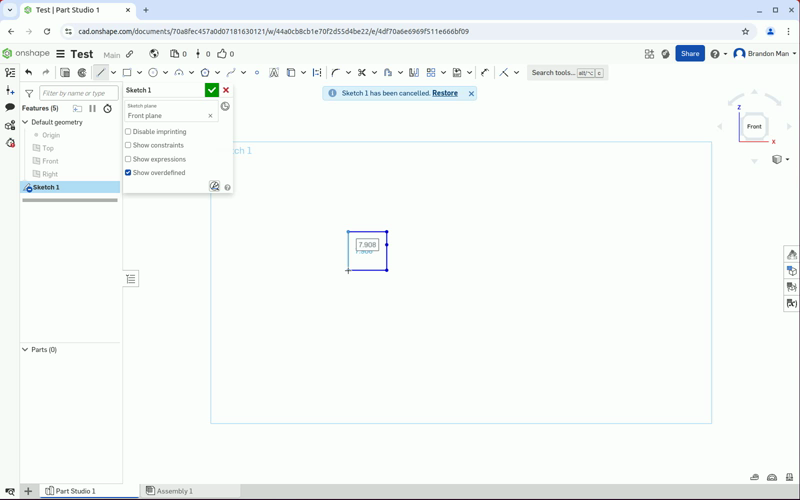
key(esc)
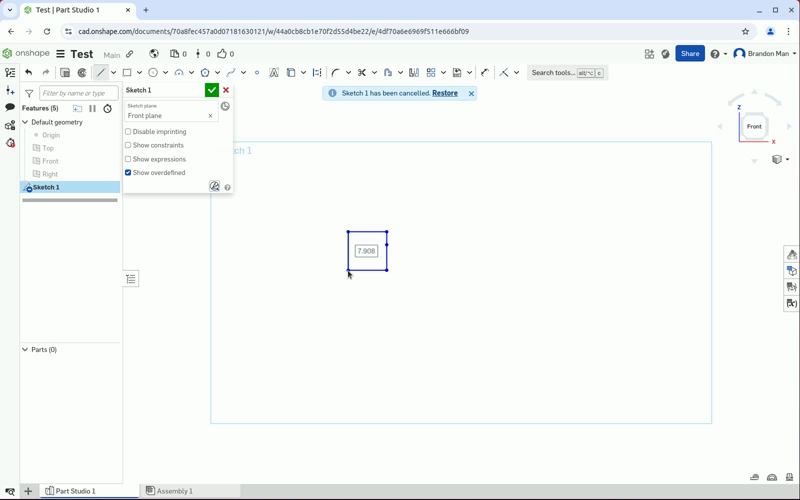
mouse_move(353, 233)
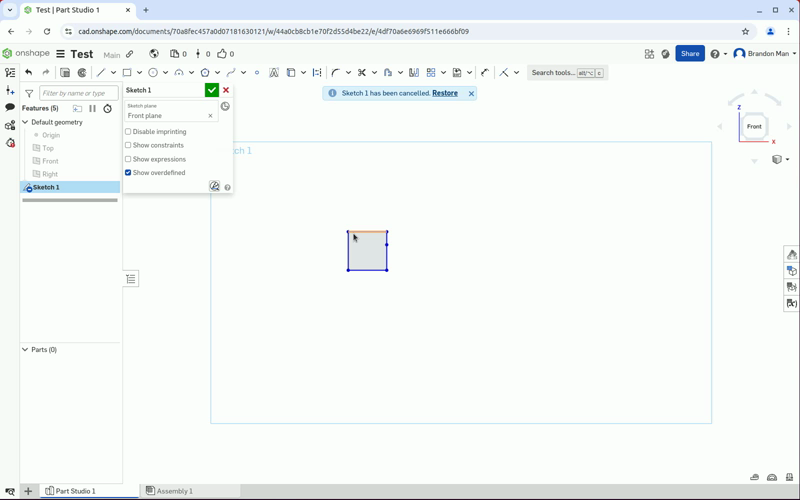
scroll(6)
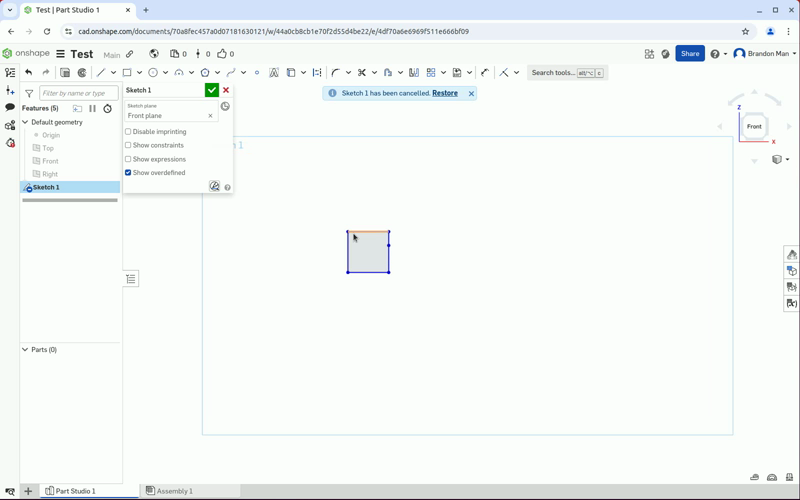
scroll(6)
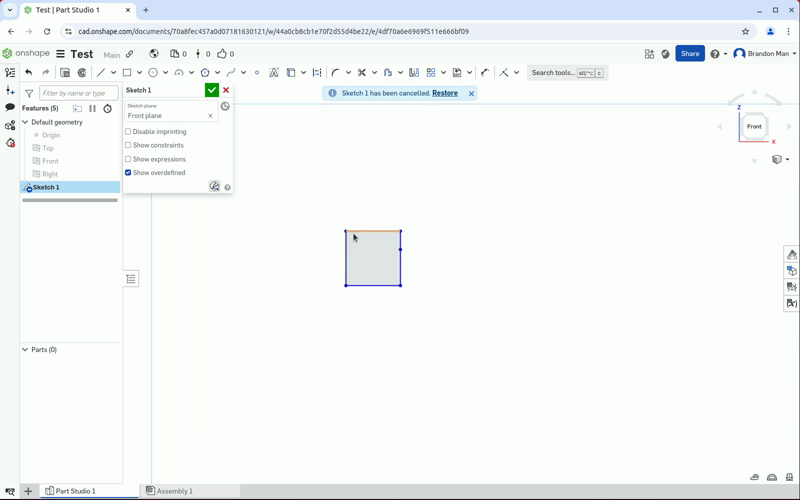
scroll(6)
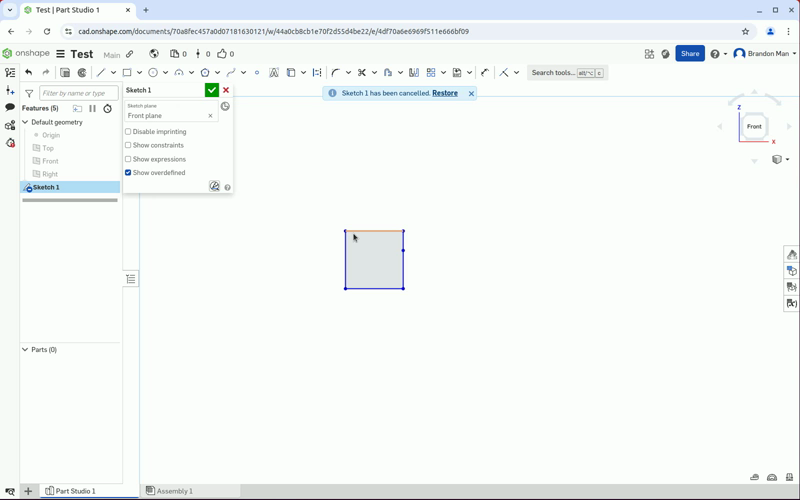
scroll(6)
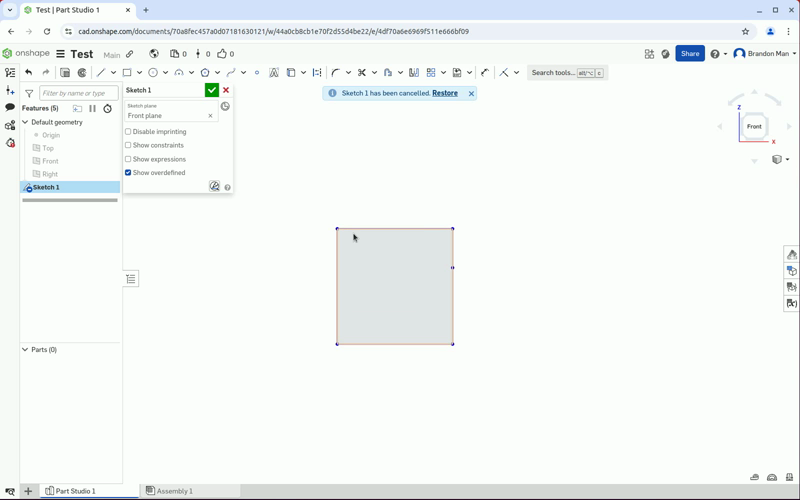
scroll(6)
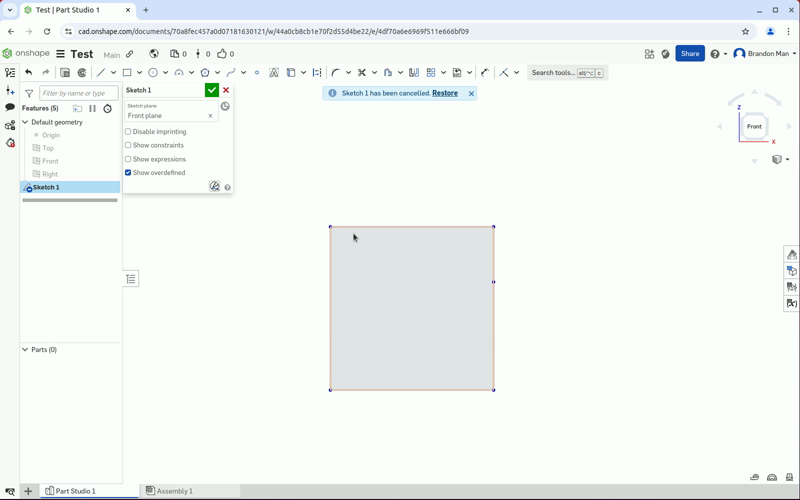
scroll(6)
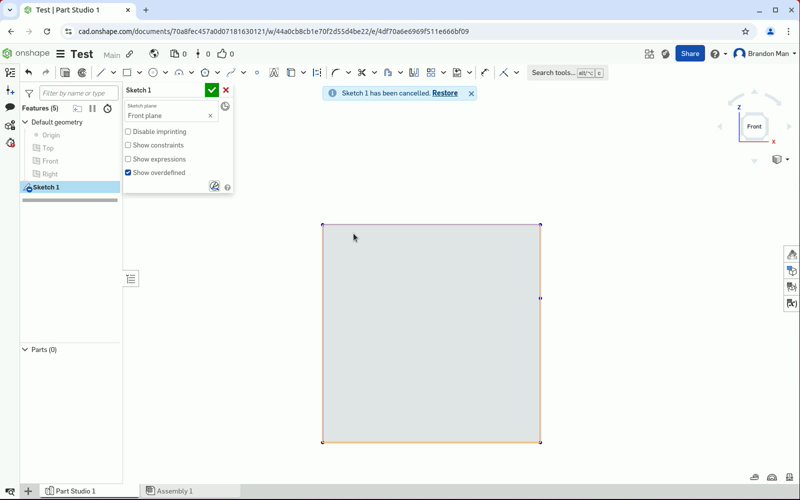
scroll(6)
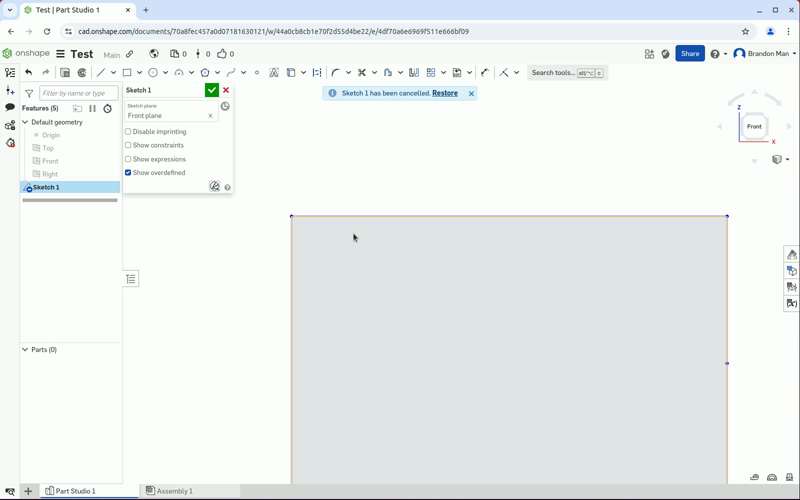
click(353, 233)
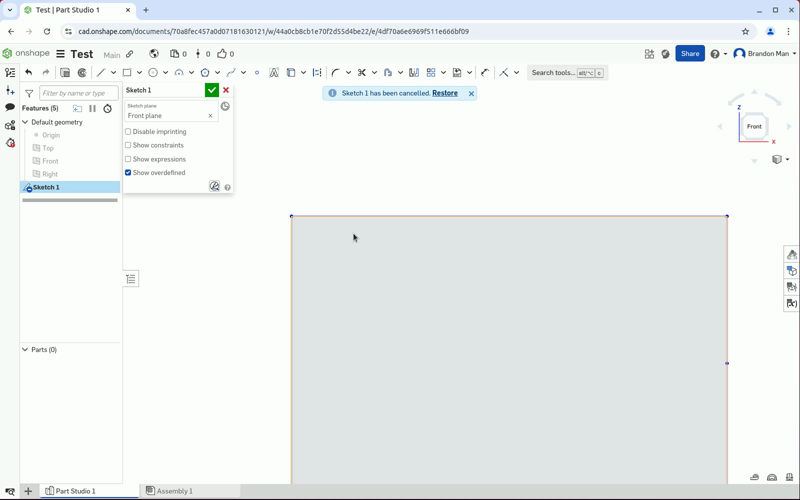
scroll(-6)
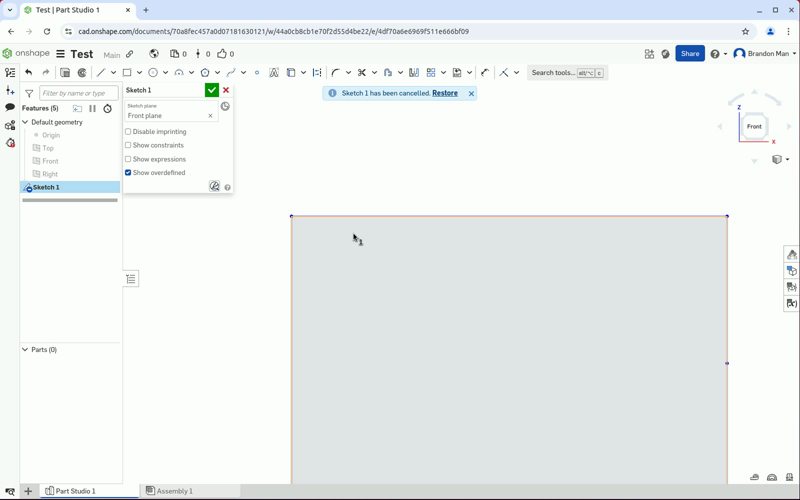
scroll(-6)
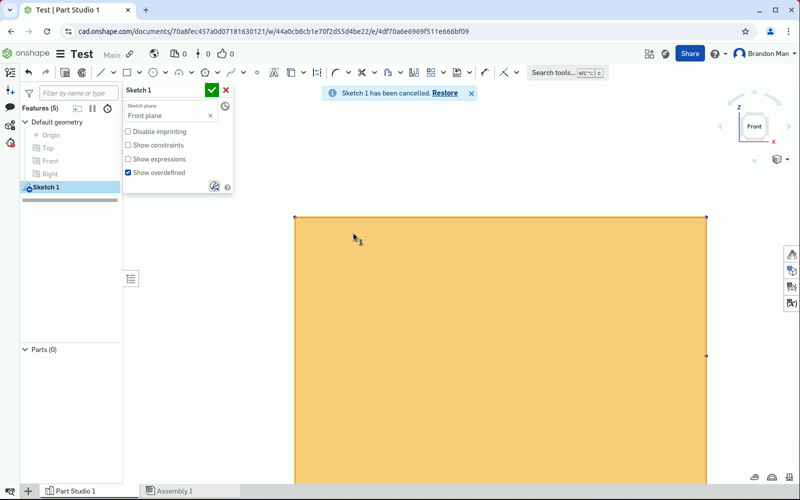
scroll(-6)
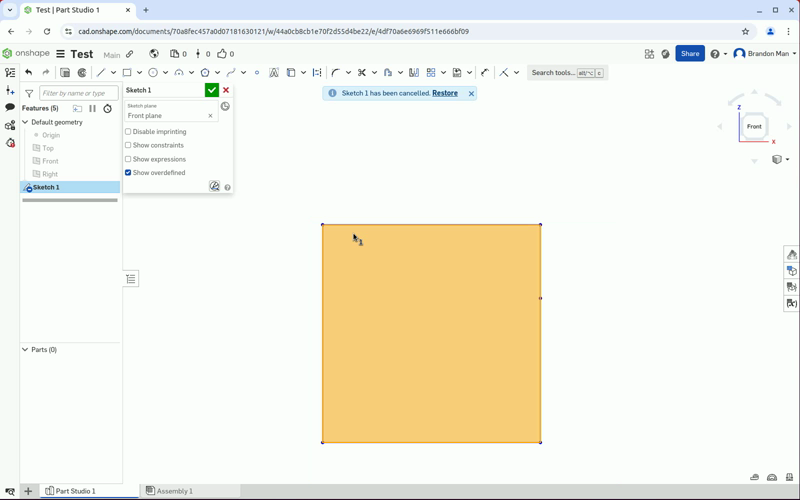
scroll(-6)
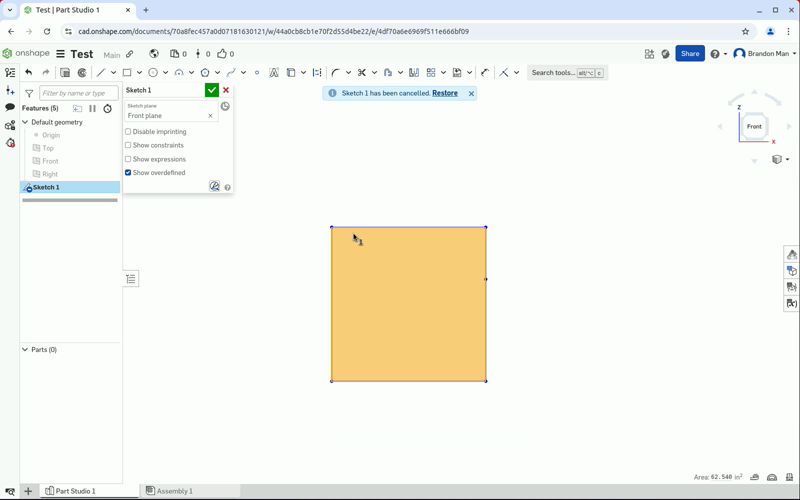
scroll(-6)
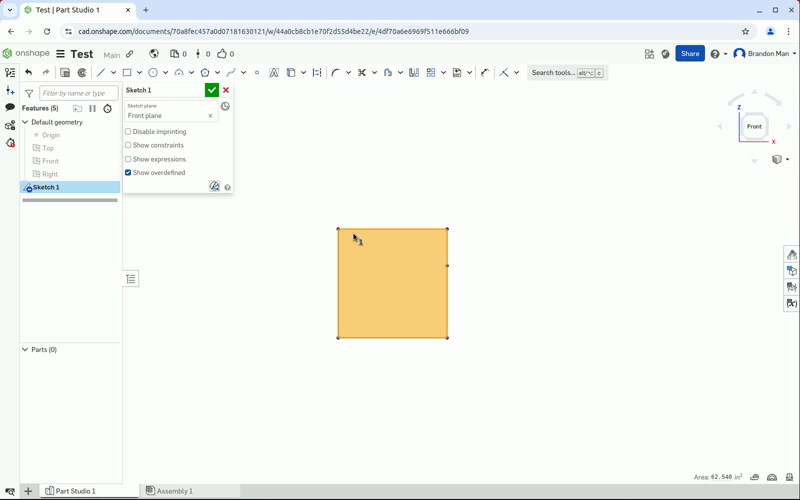
scroll(-6)
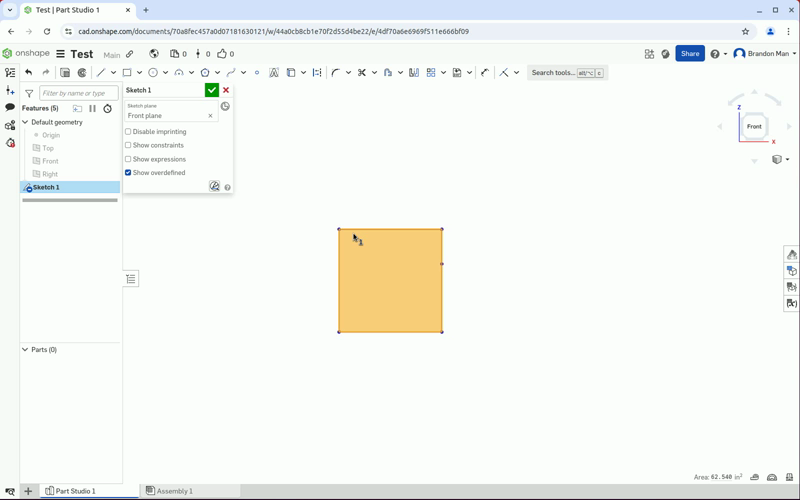
scroll(-6)
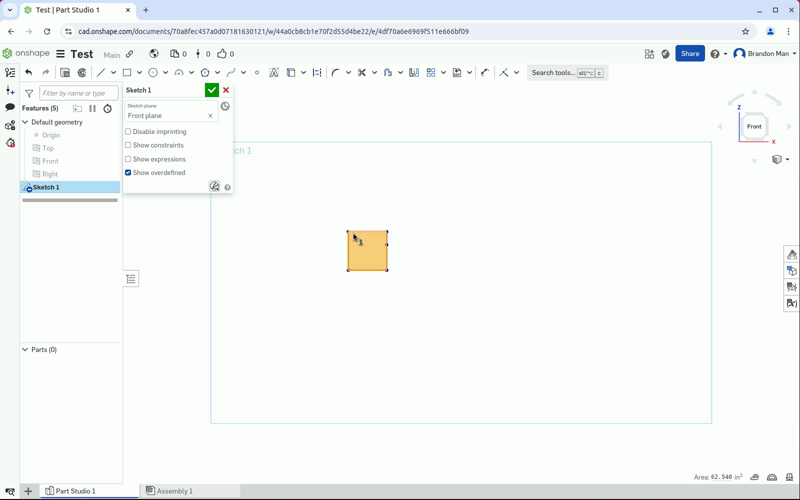
mouse_move(73, 352)
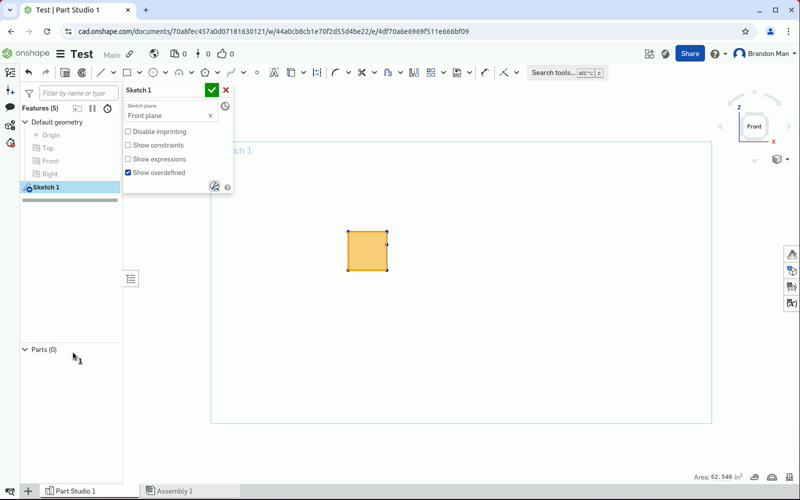
key(shift+y)
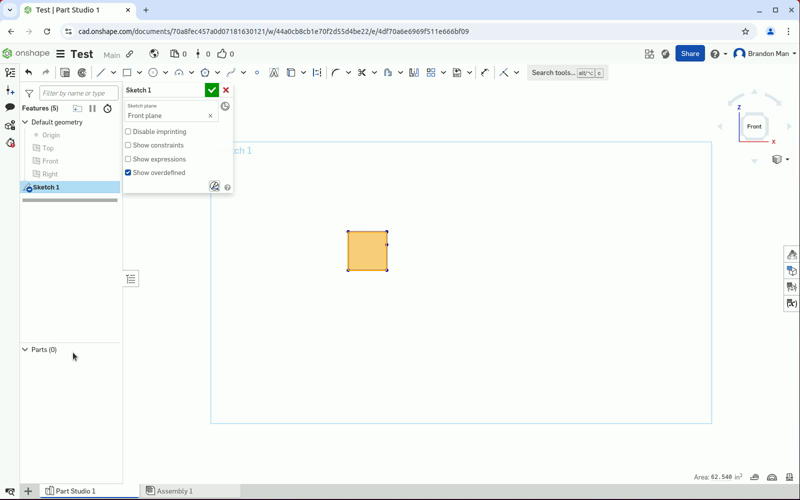
key(shift+e)
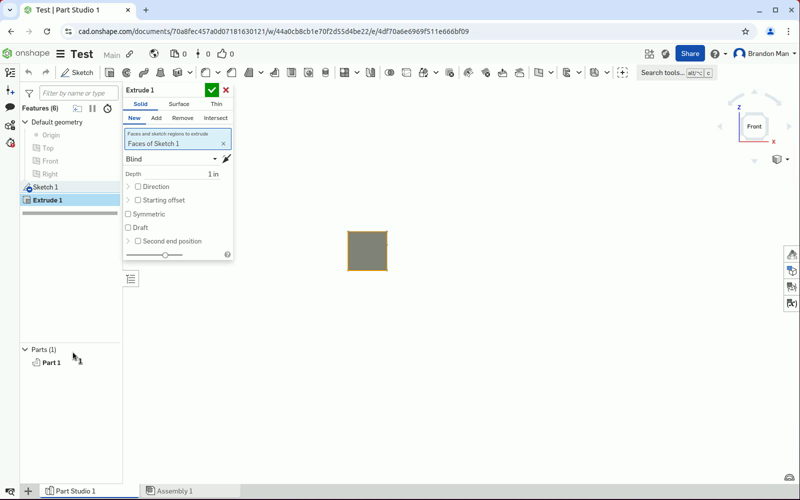
mouse_move(143, 106)
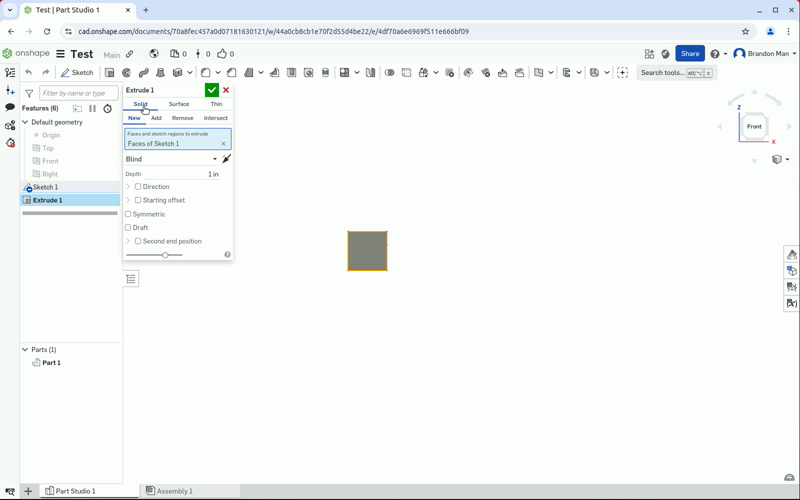
click(143, 106)
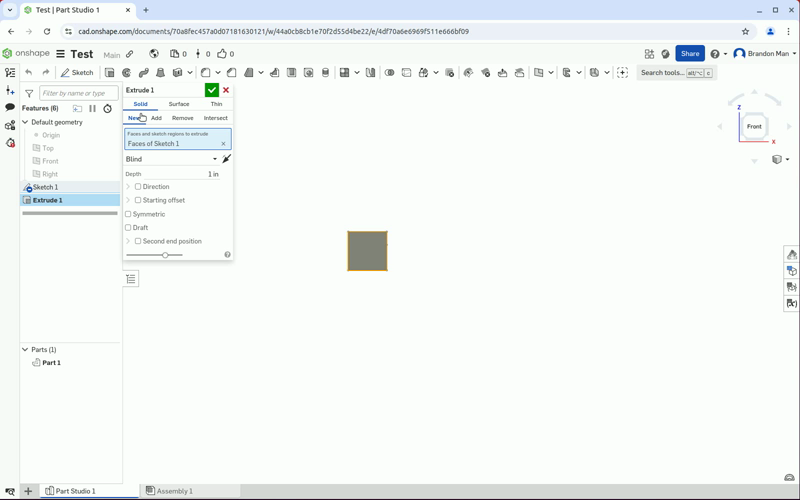
mouse_move(137, 120)
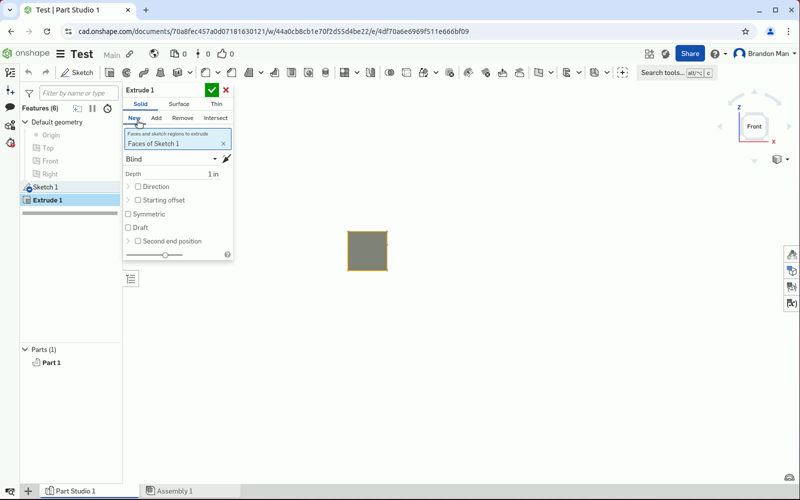
click(137, 120)
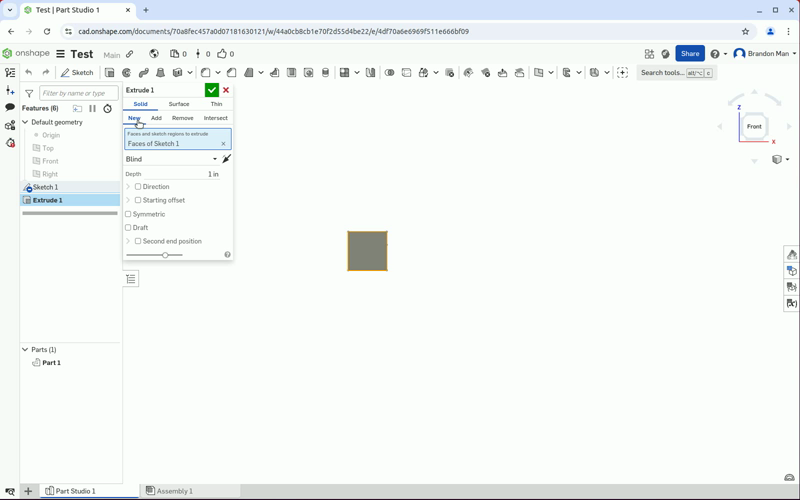
key(tab, 4)
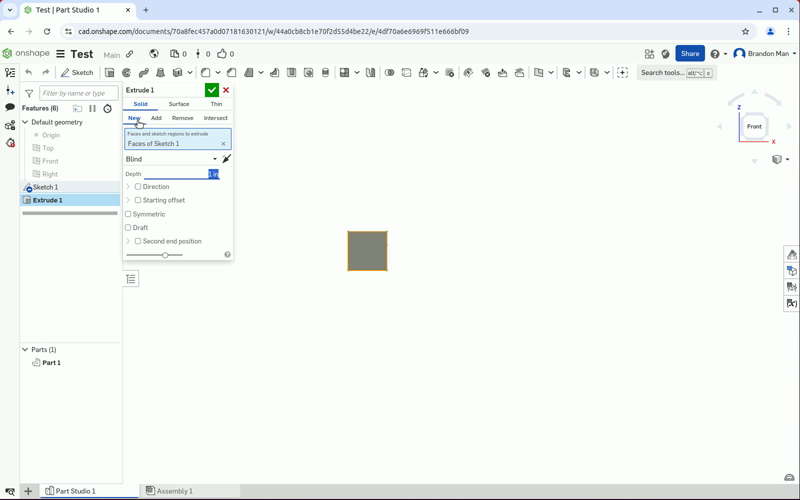
text(-15.165)
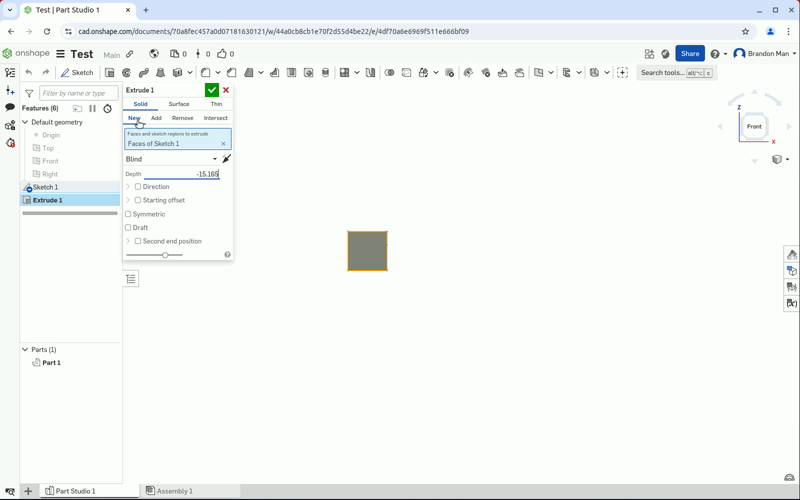
key(enter)
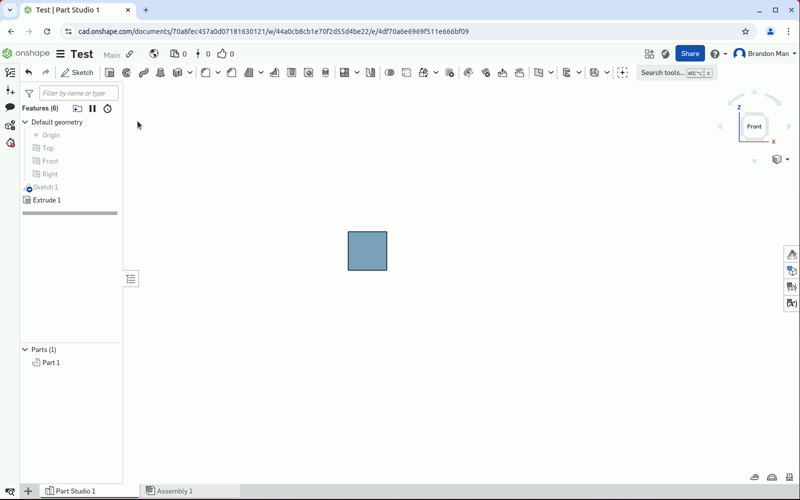
key(shift+h)
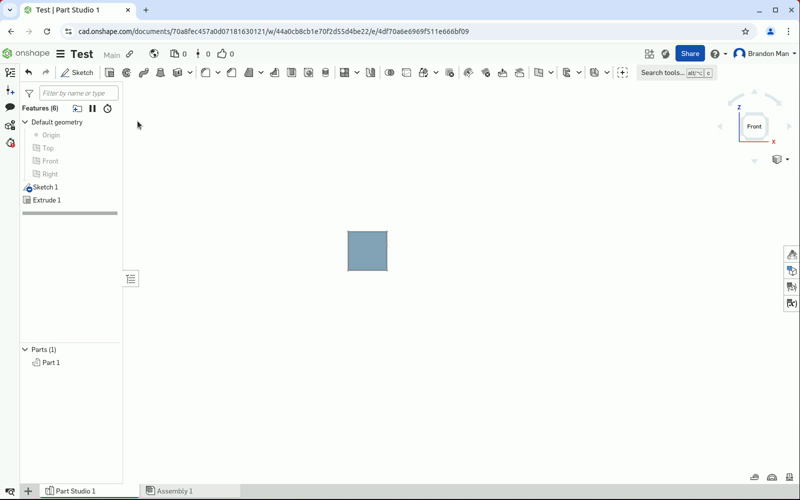
key(shift+h)
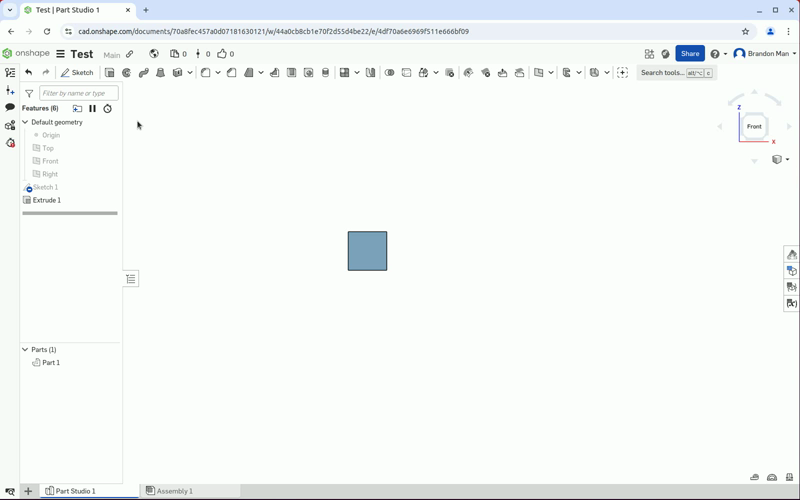
mouse_move(73, 189)
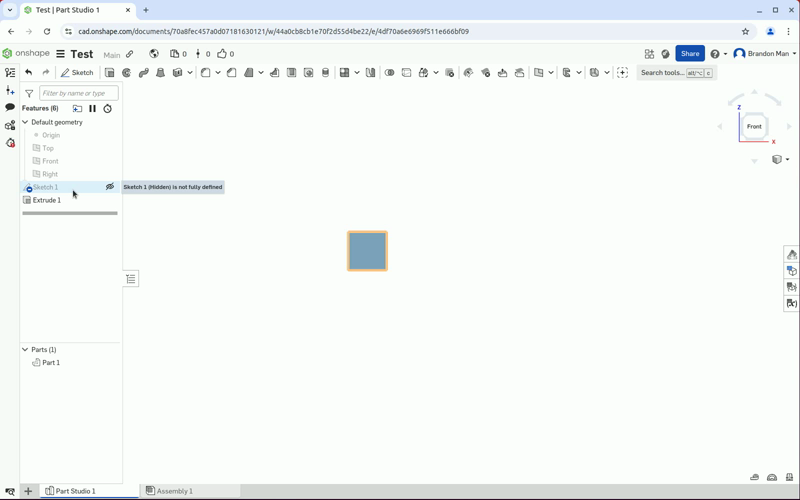
click(73, 189)
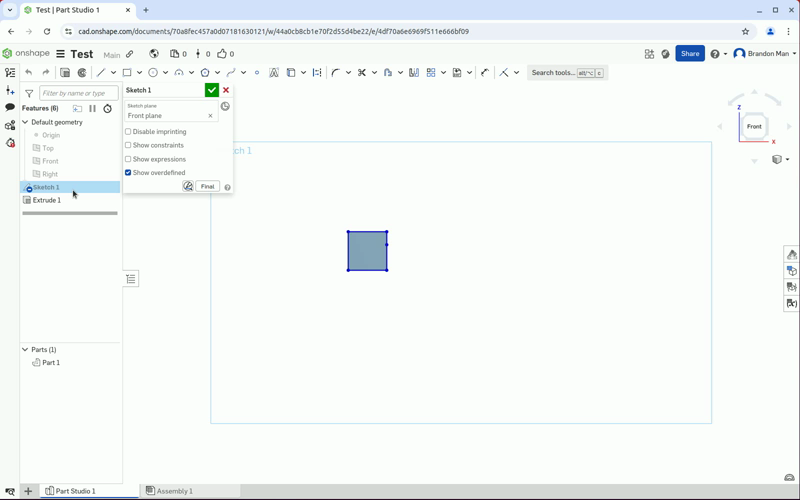
mouse_move(229, 92)
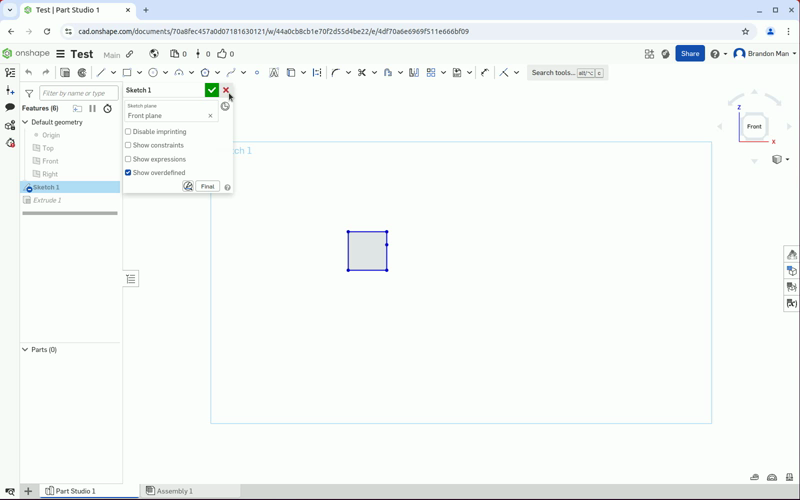
click(229, 92)
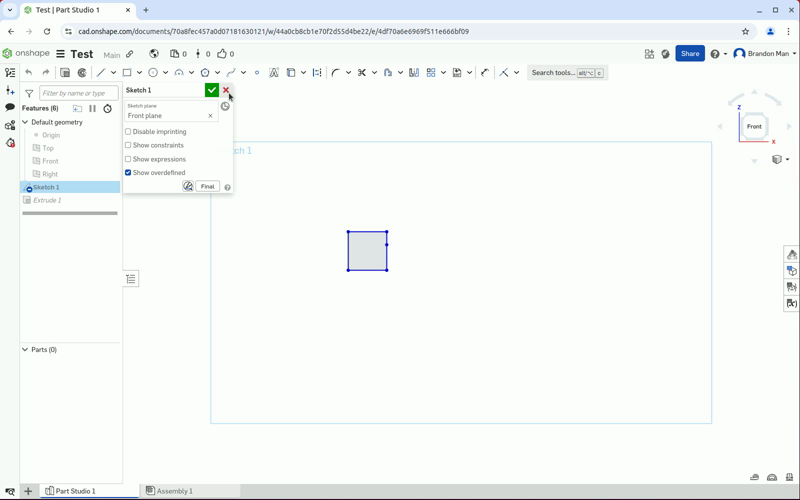
key(shift+s)
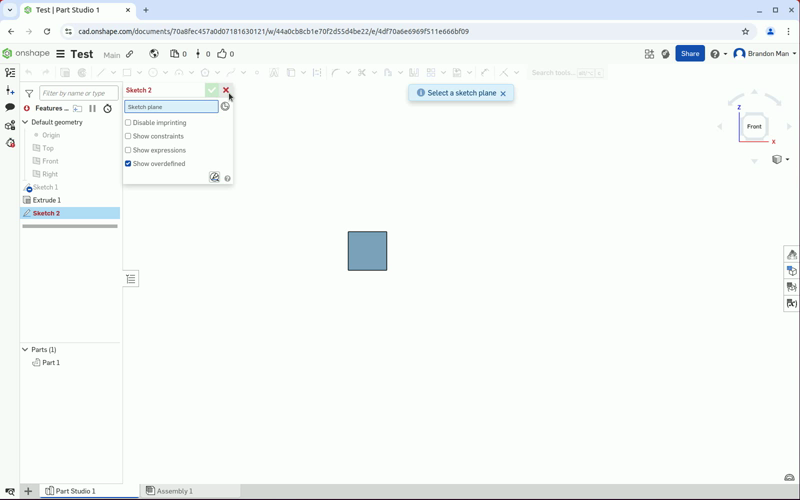
mouse_move(73, 163)
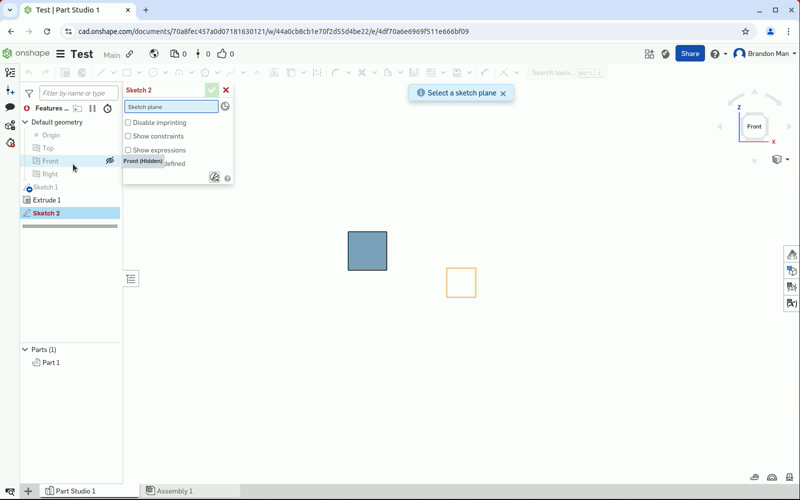
click(73, 163)
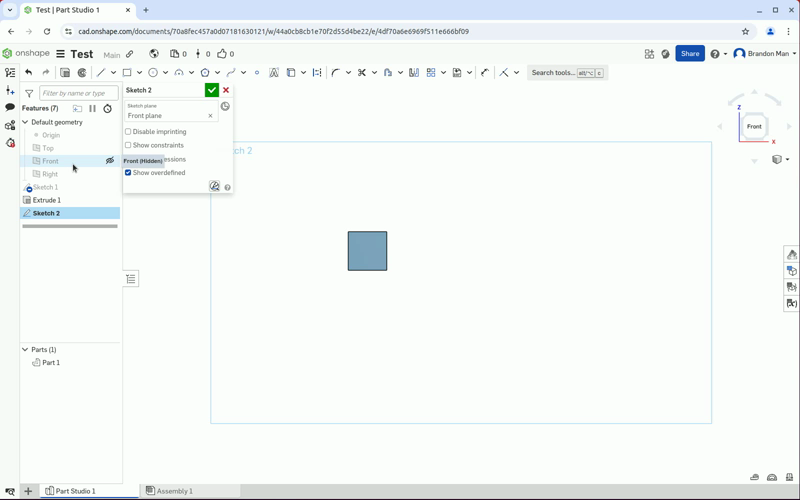
mouse_move(73, 352)
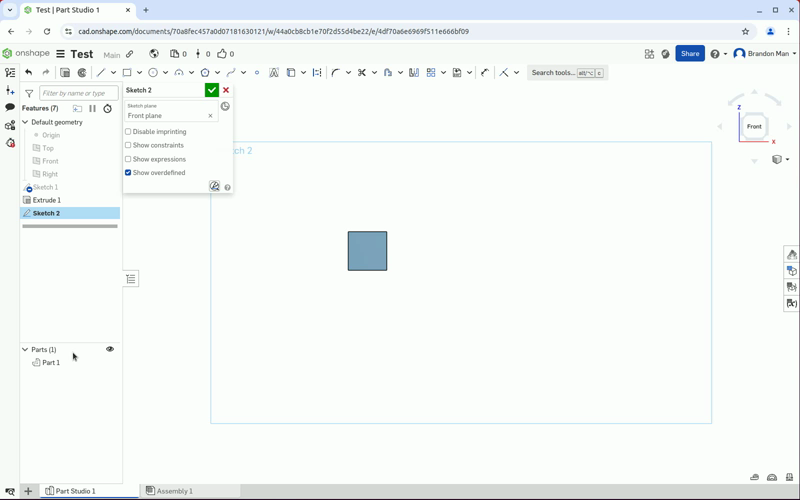
key(y)
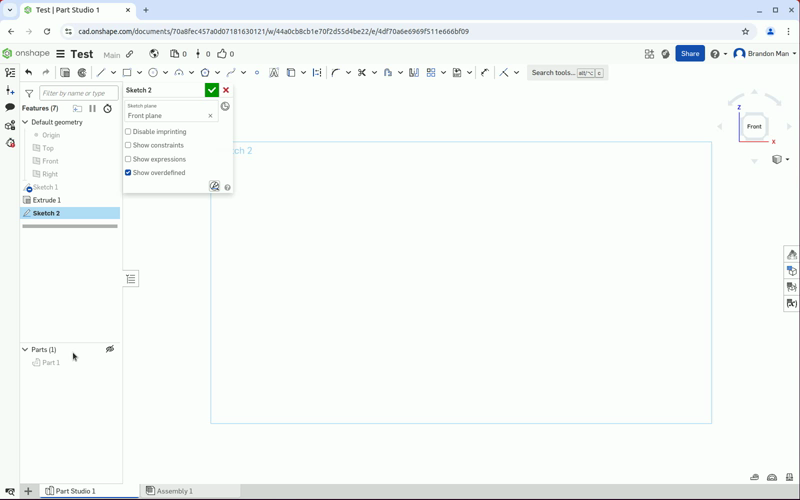
key(l)
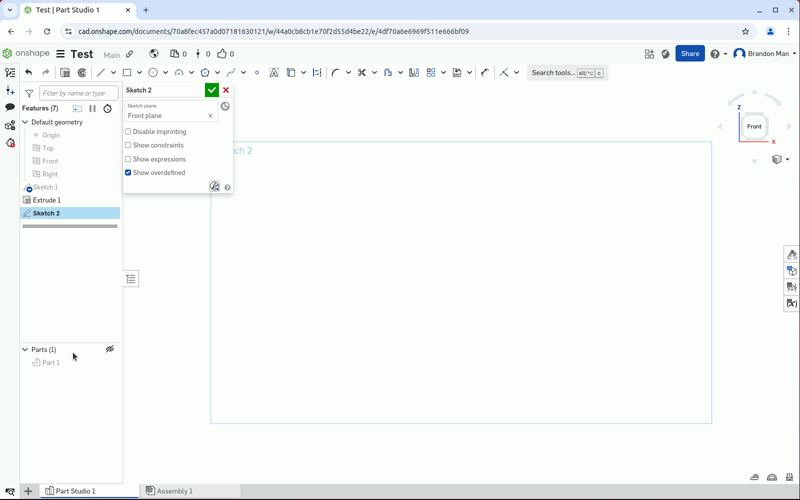
key_down(shift)
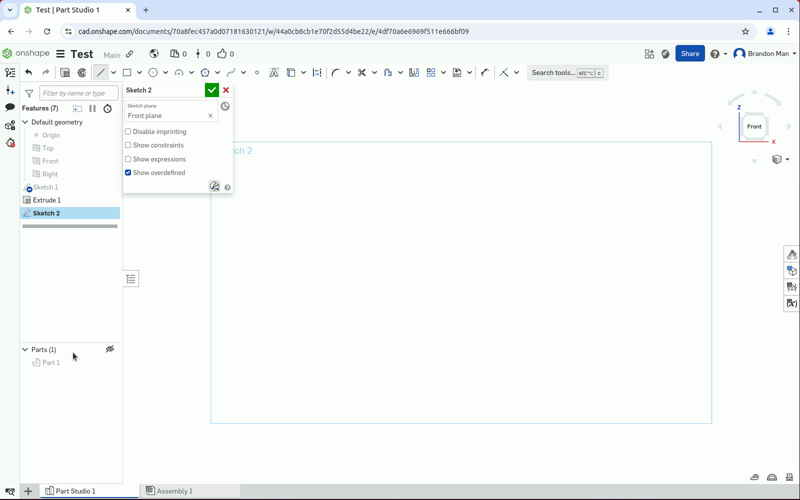
mouse_move(385, 245)
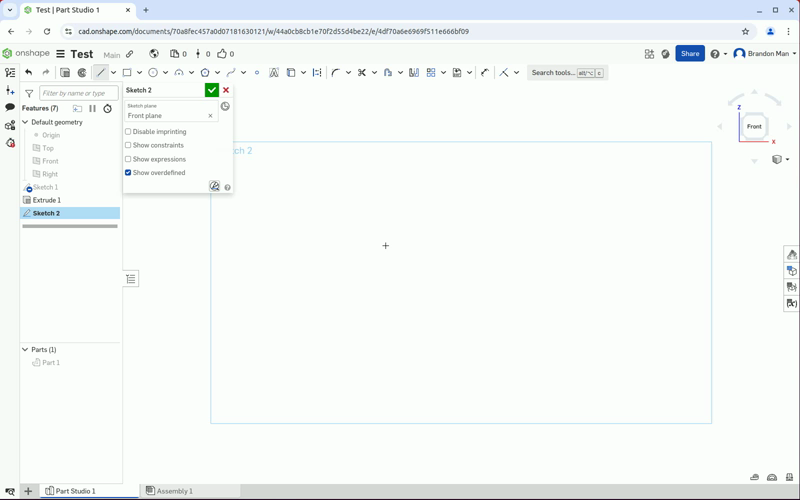
click(385, 245)
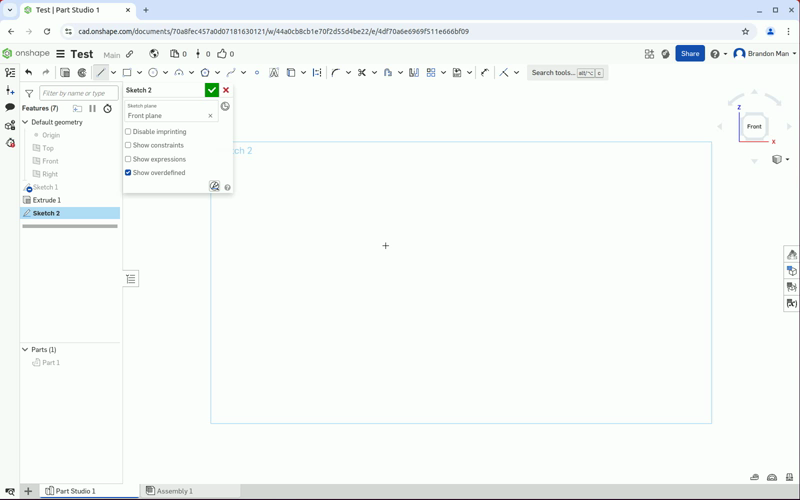
key_up(shift)
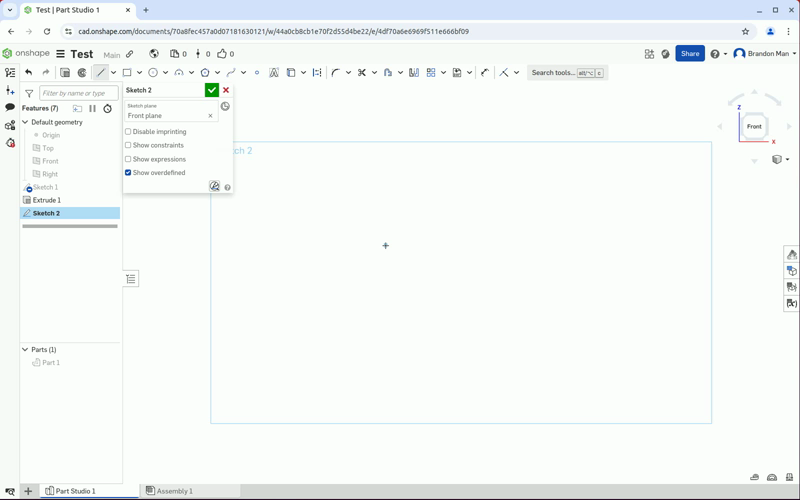
key_down(shift)
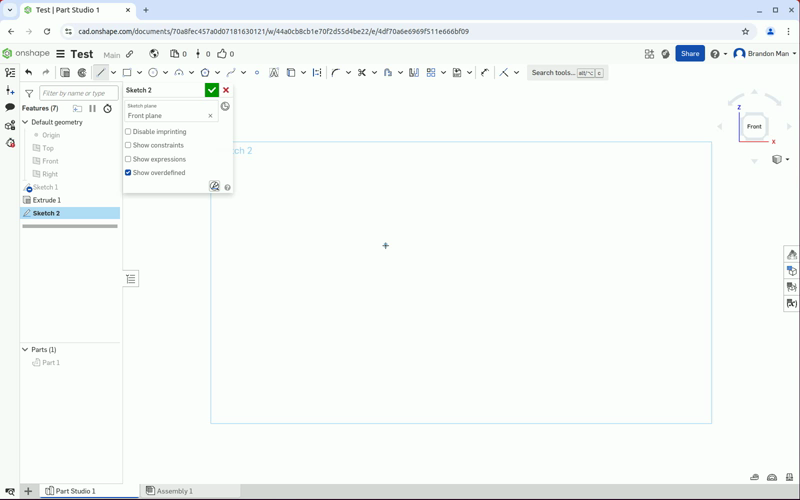
mouse_move(415, 245)
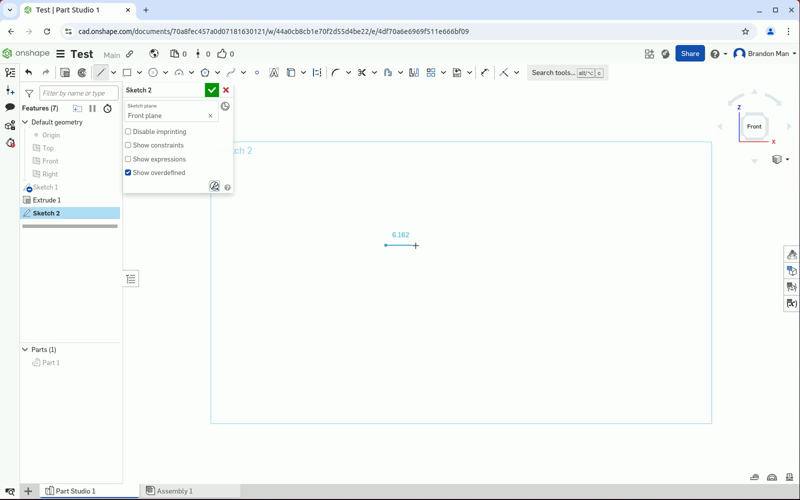
mouse_move(424, 245)
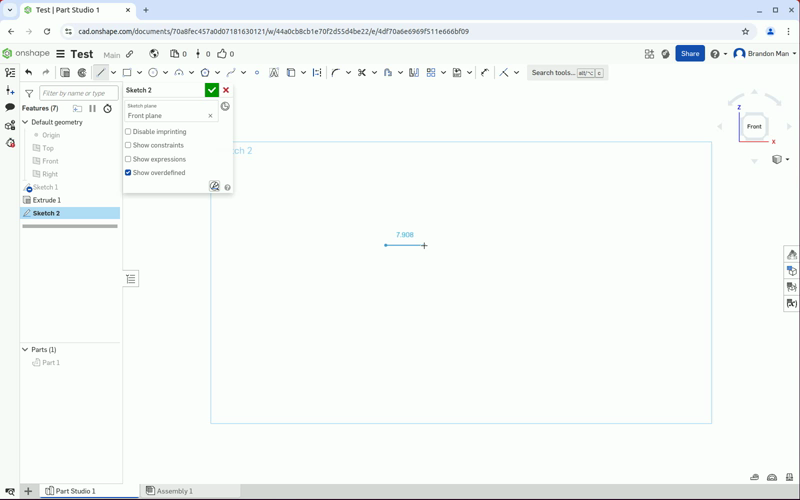
click(424, 245)
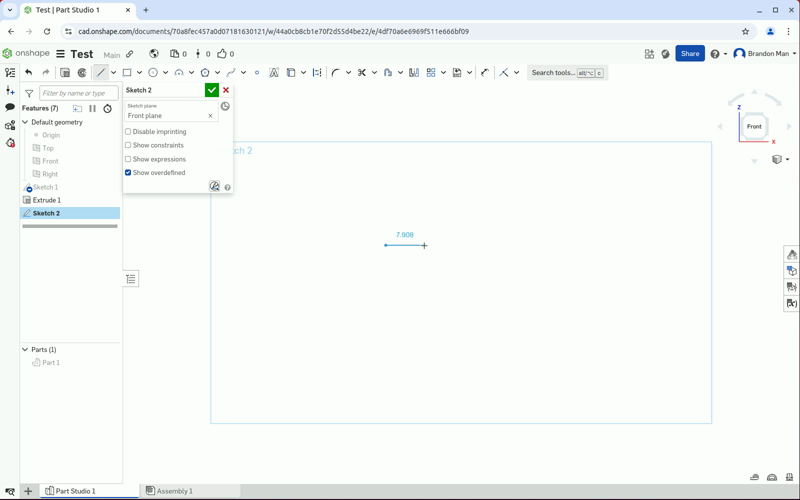
key_up(shift)
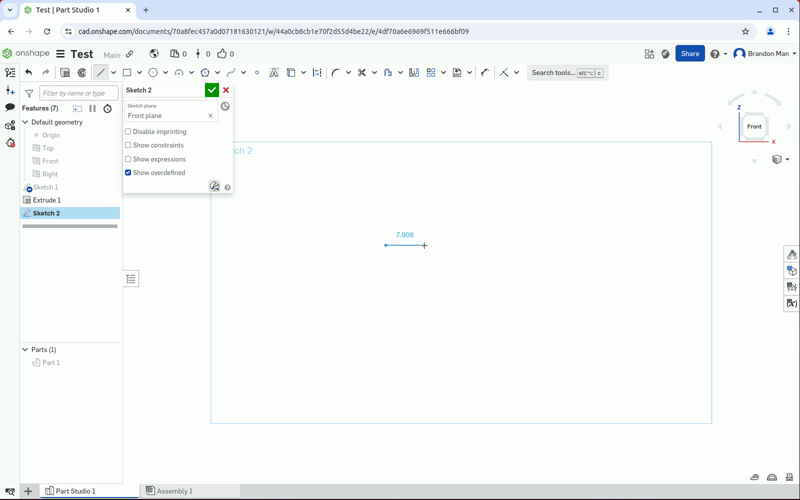
key_down(shift)
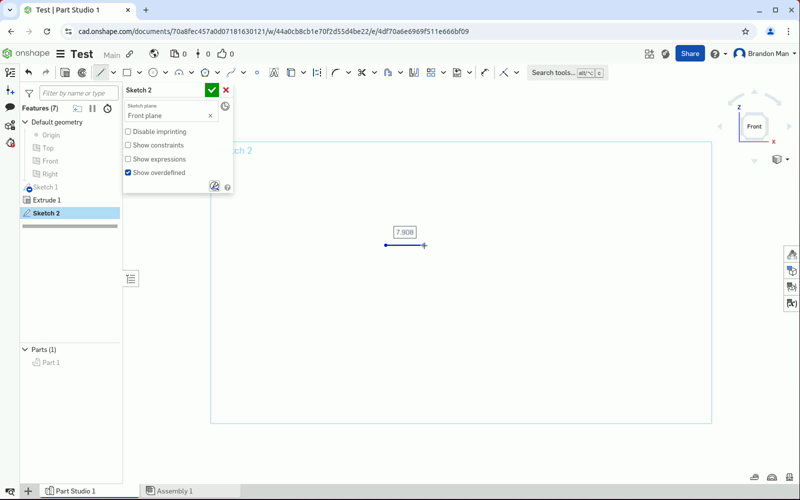
mouse_move(454, 245)
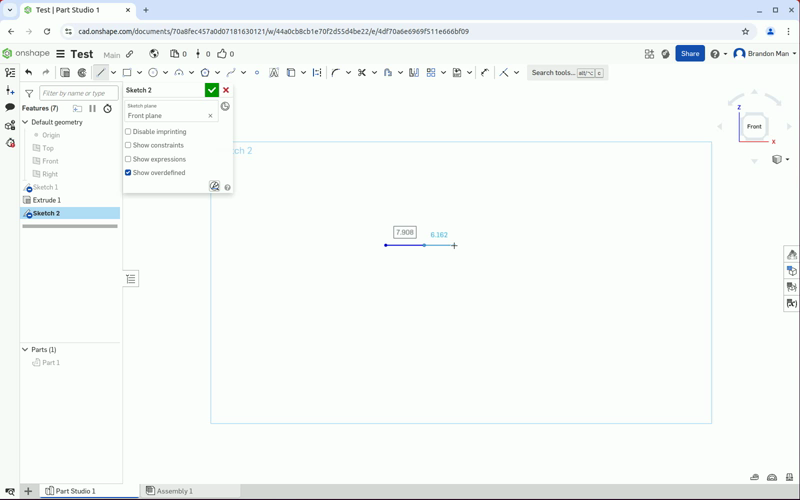
mouse_move(424, 232)
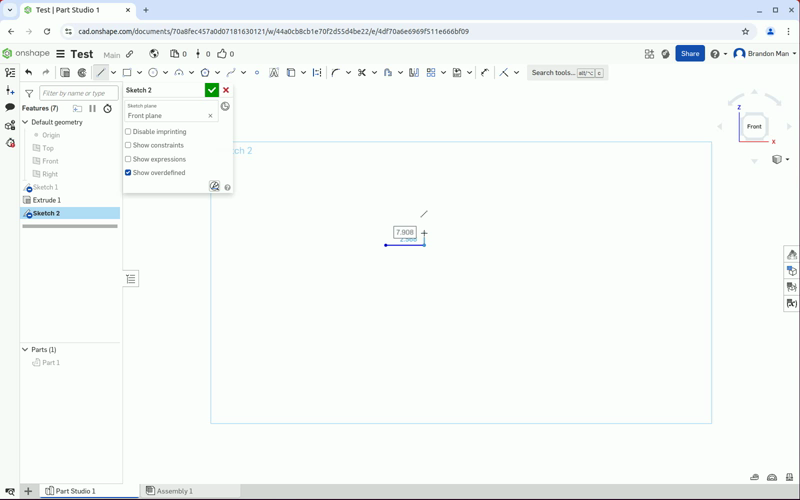
click(424, 232)
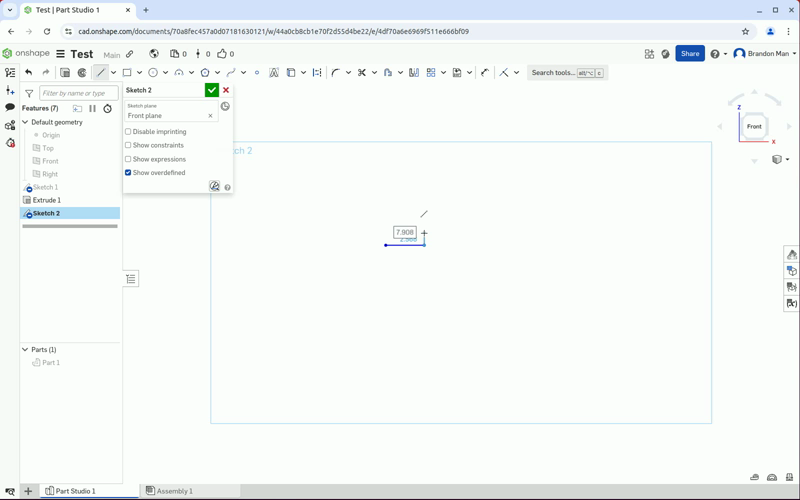
key_up(shift)
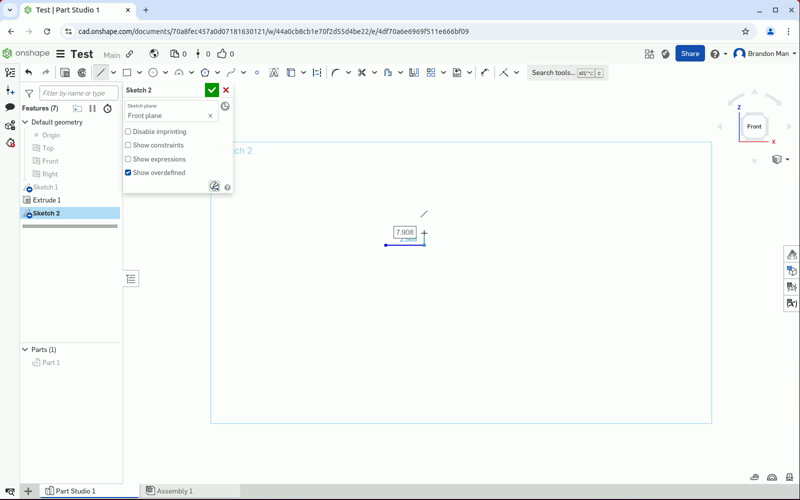
key_down(shift)
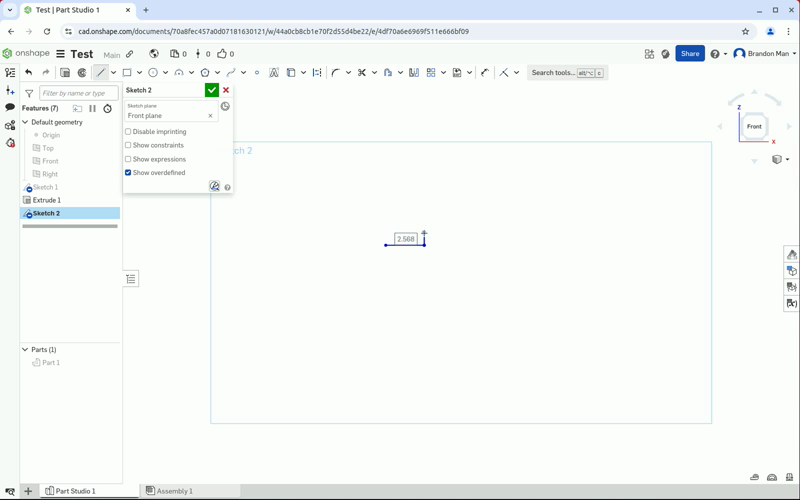
mouse_move(454, 232)
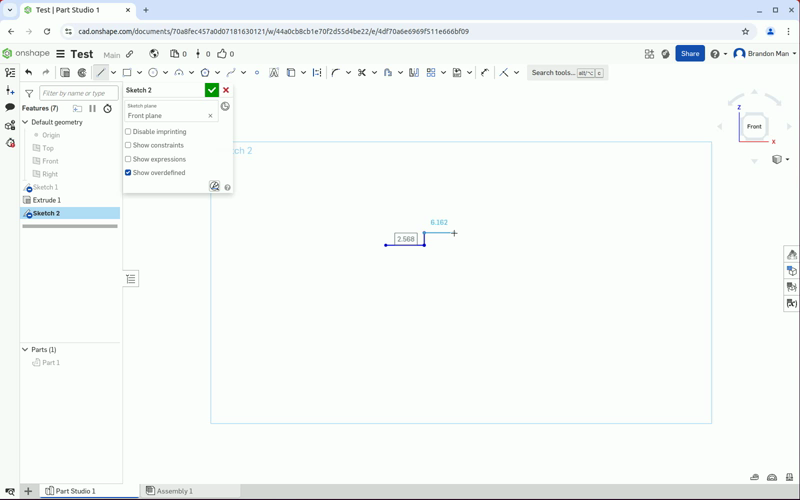
mouse_move(385, 232)
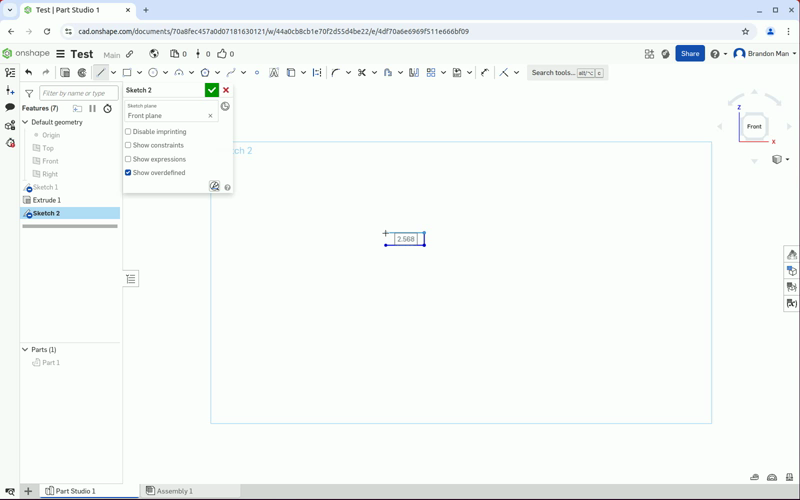
click(385, 232)
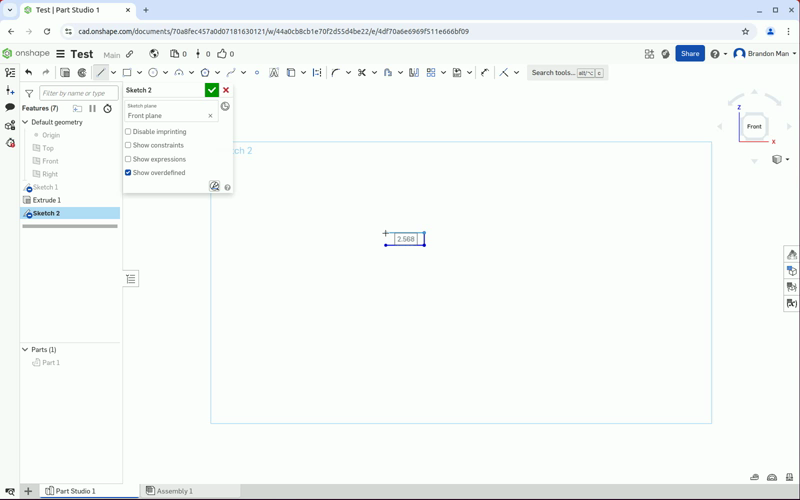
key_up(shift)
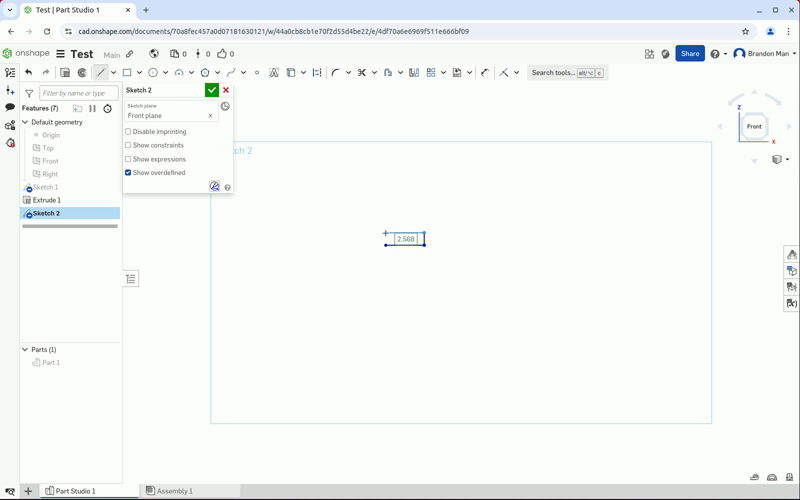
mouse_move(415, 232)
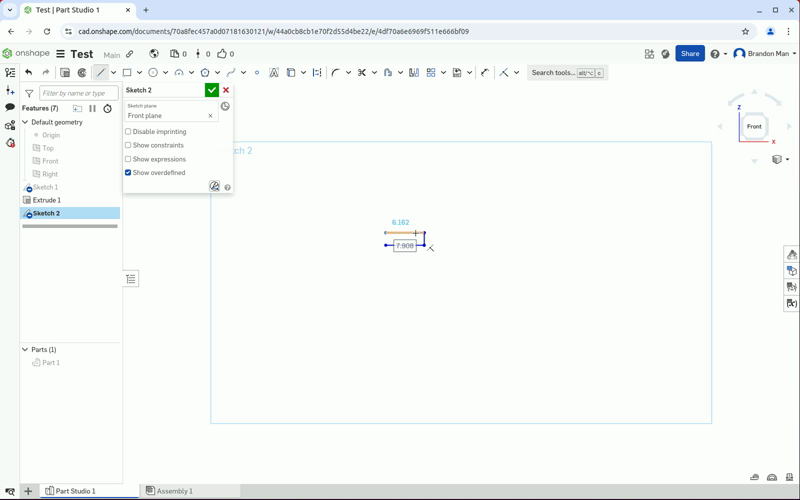
key_down(shift)
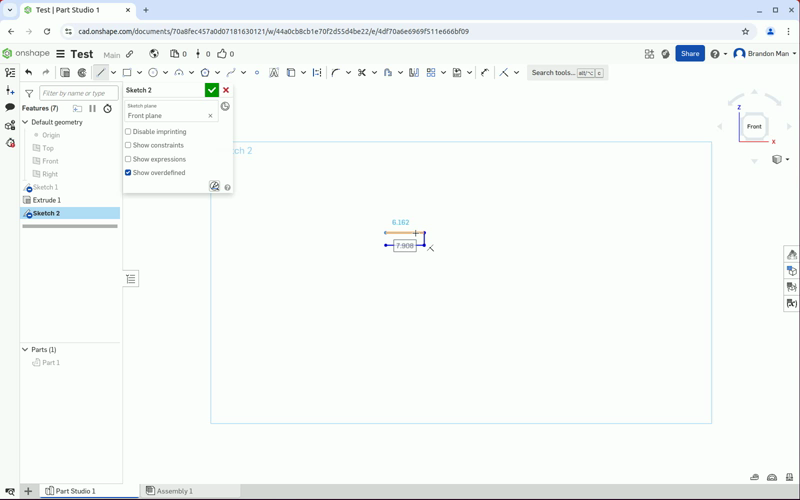
mouse_move(385, 245)
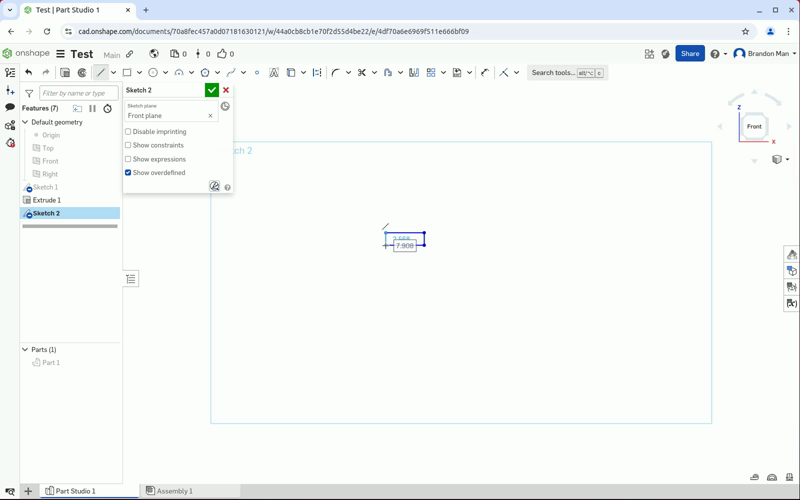
key_up(shift)
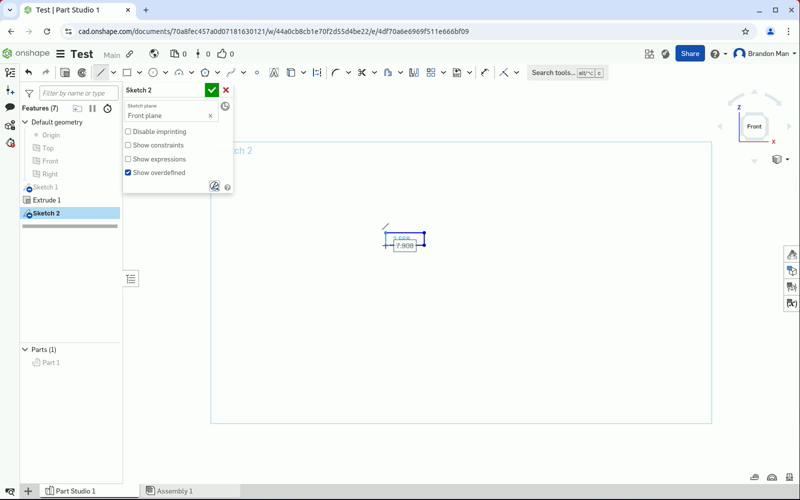
click(385, 245)
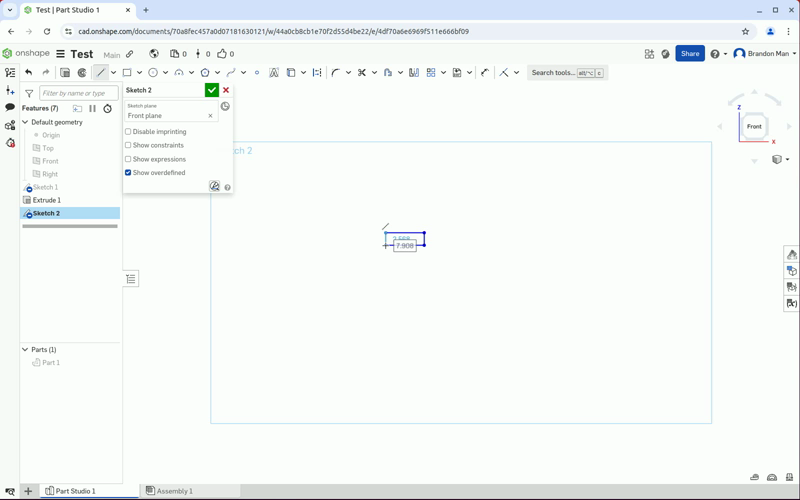
key(esc)
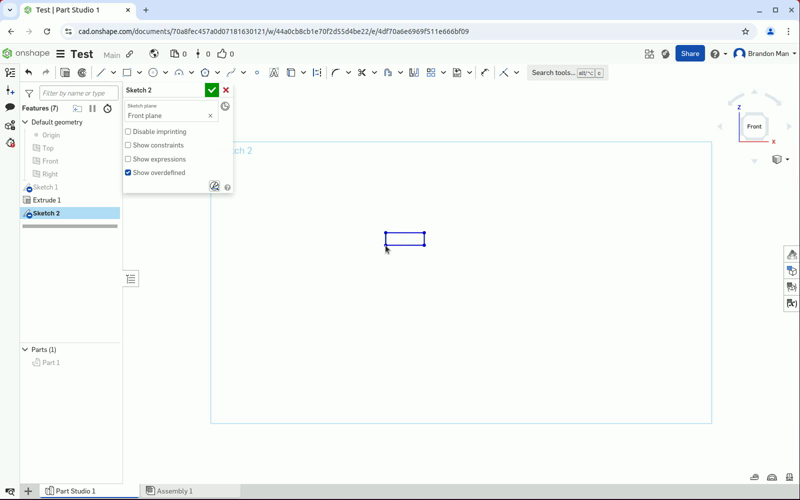
mouse_move(405, 238)
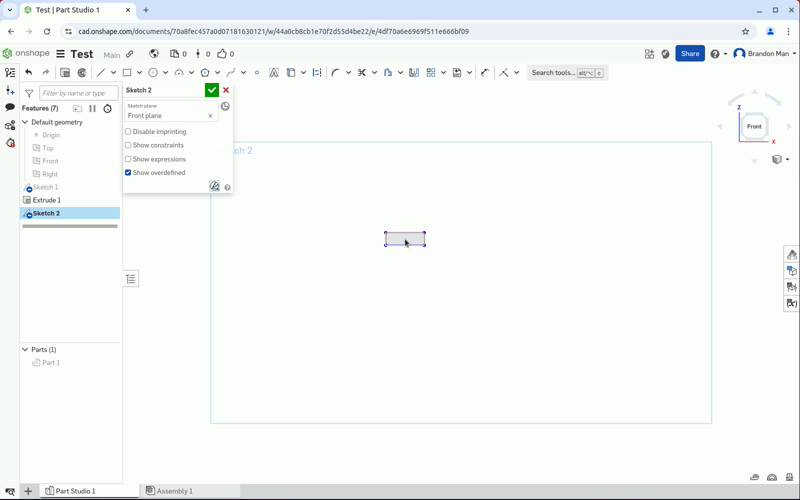
scroll(6)
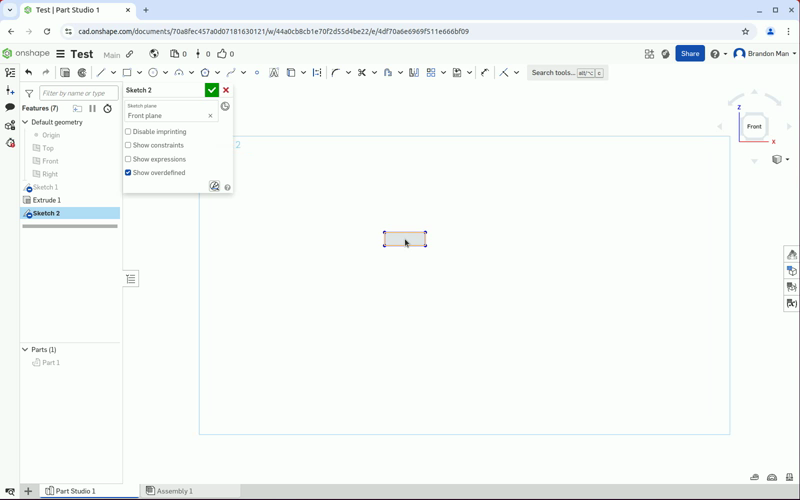
scroll(6)
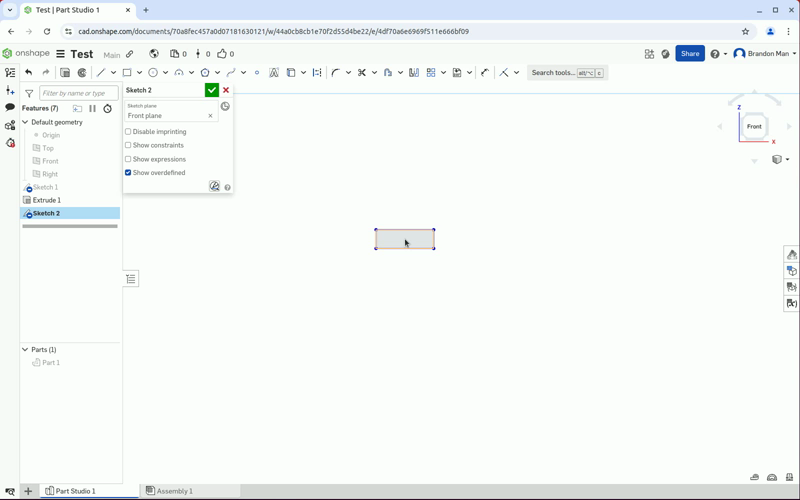
scroll(6)
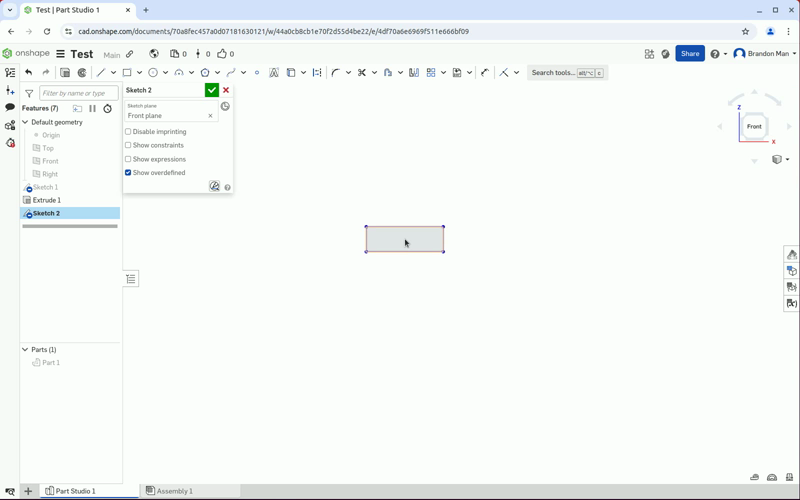
scroll(6)
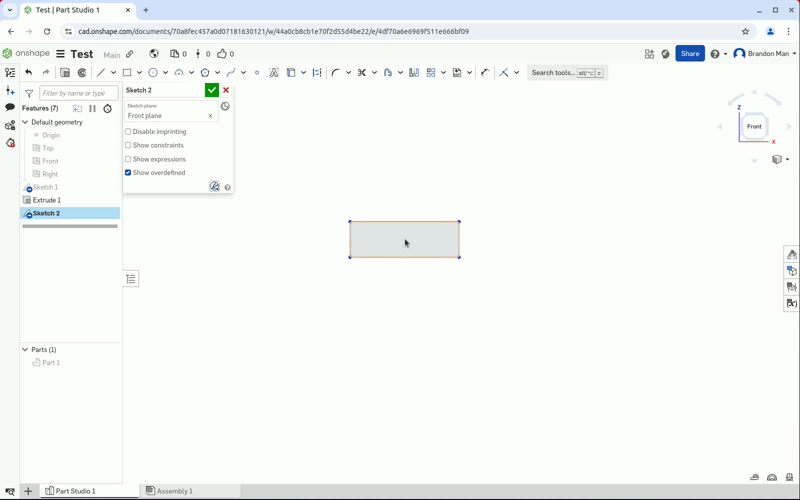
scroll(6)
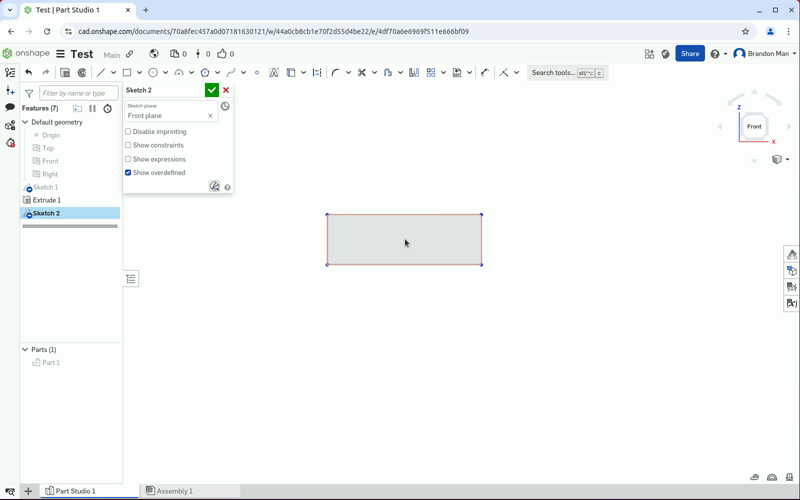
scroll(6)
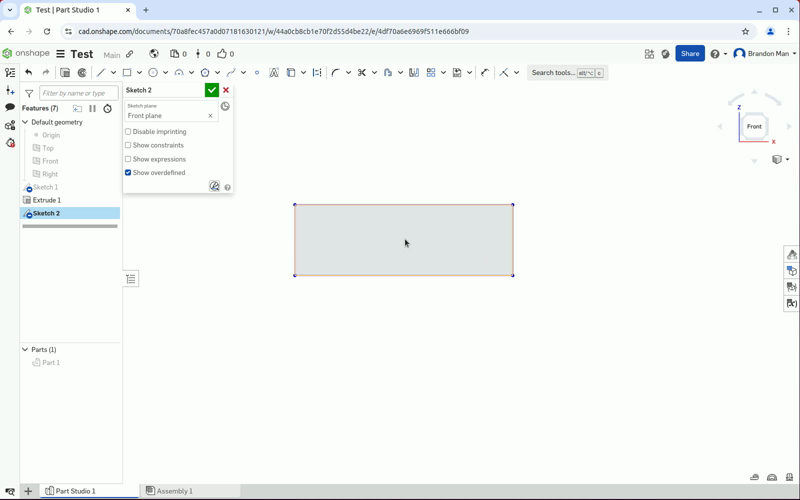
scroll(6)
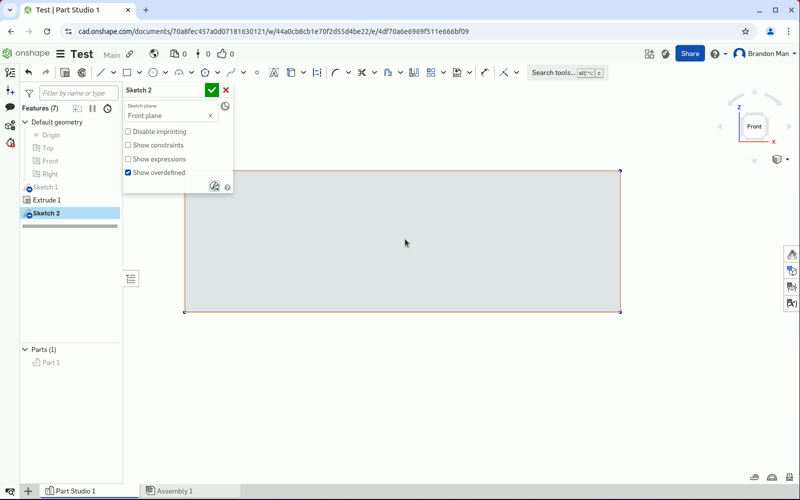
click(405, 238)
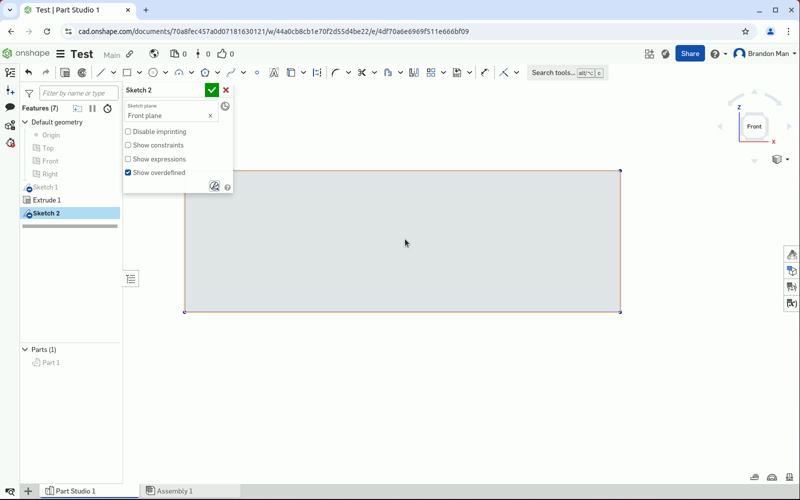
scroll(-6)
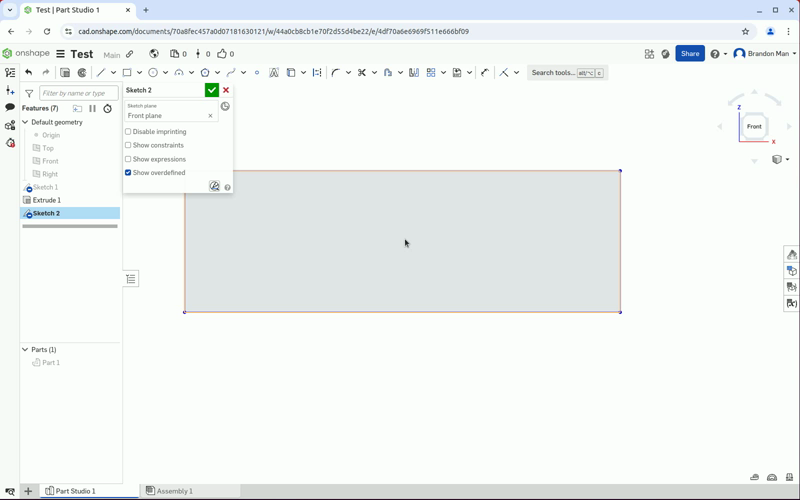
scroll(-6)
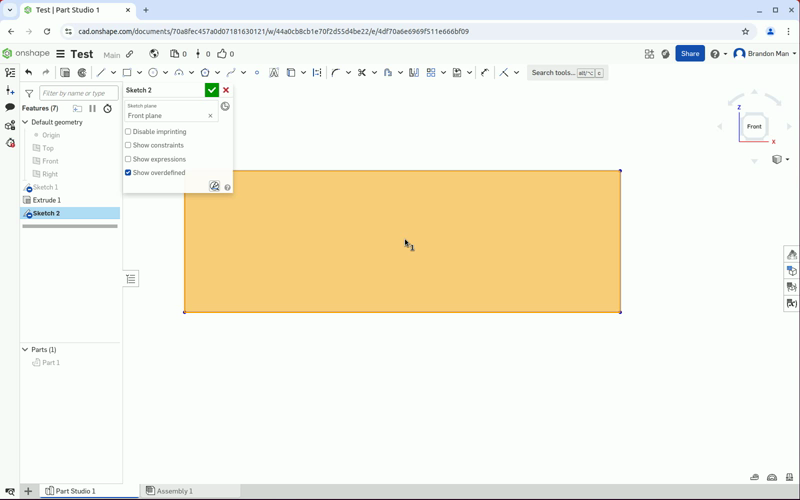
scroll(-6)
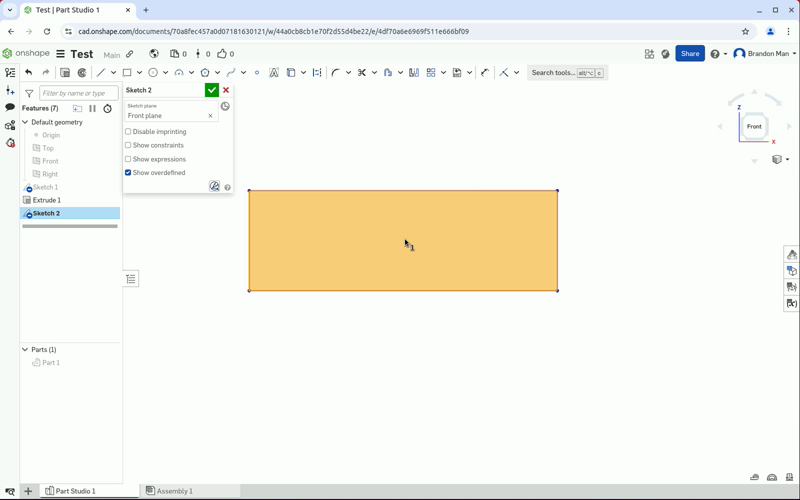
scroll(-6)
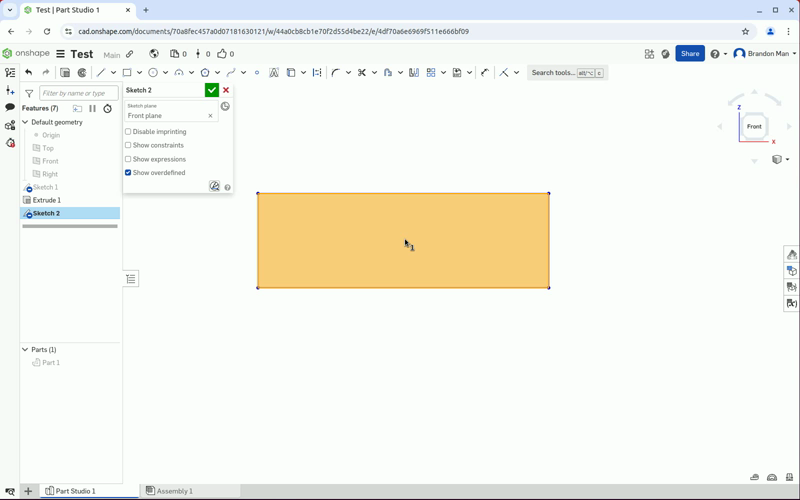
scroll(-6)
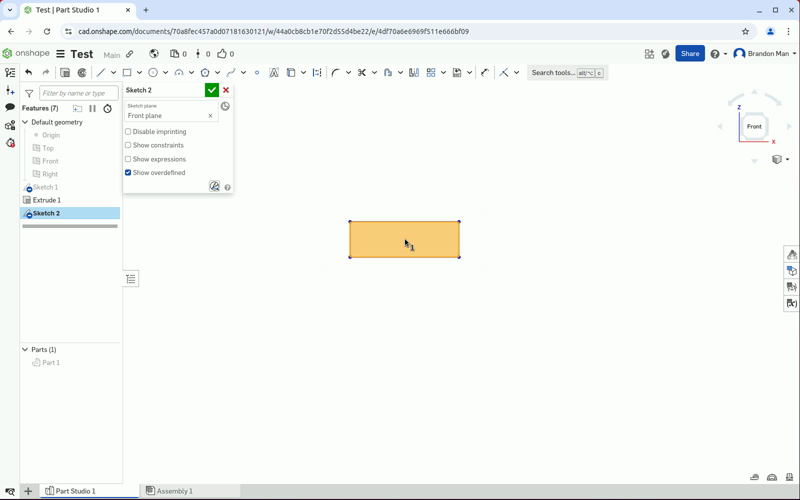
scroll(-6)
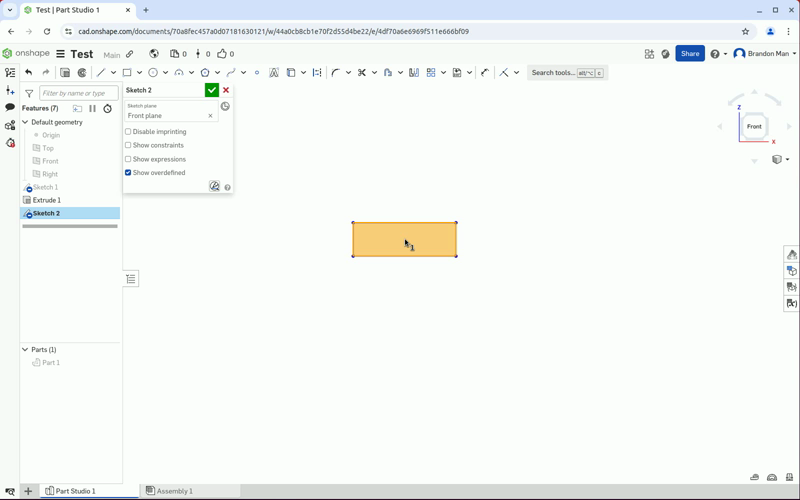
scroll(-6)
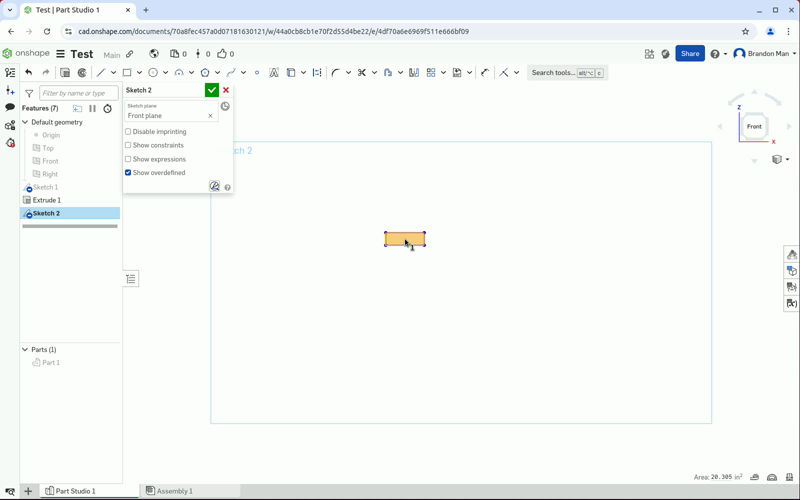
mouse_move(73, 352)
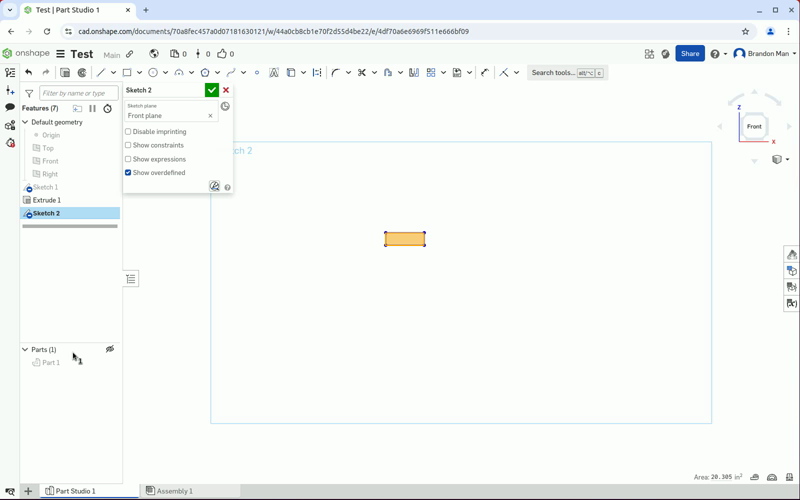
key(shift+y)
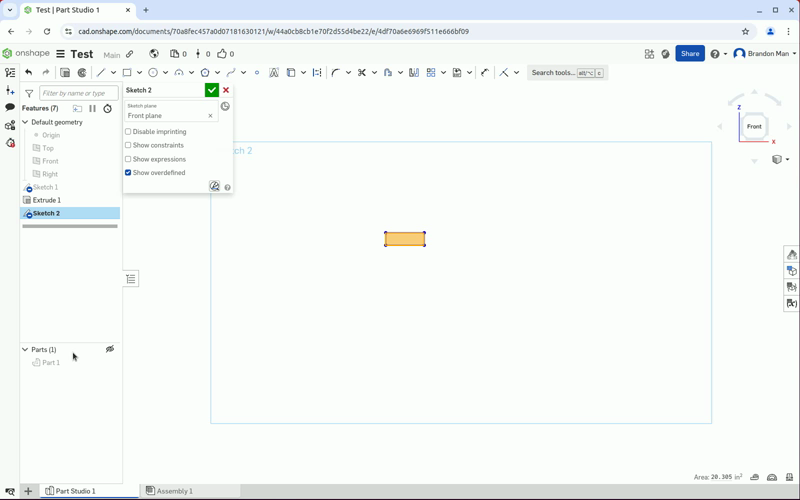
key(shift+e)
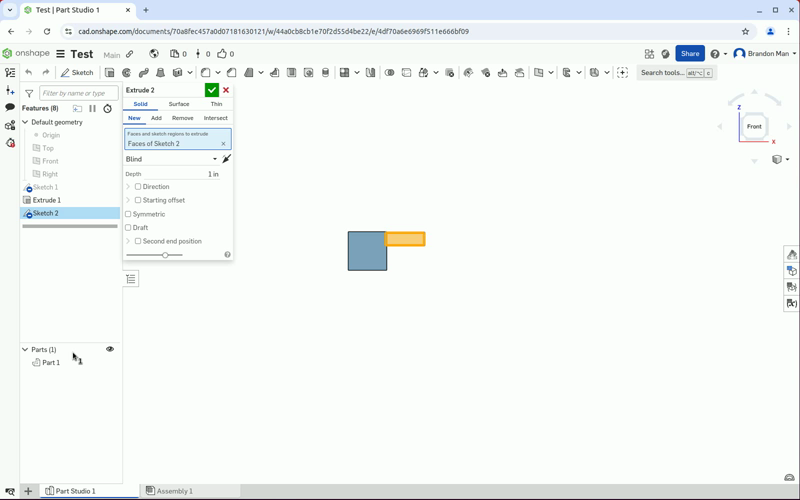
mouse_move(143, 106)
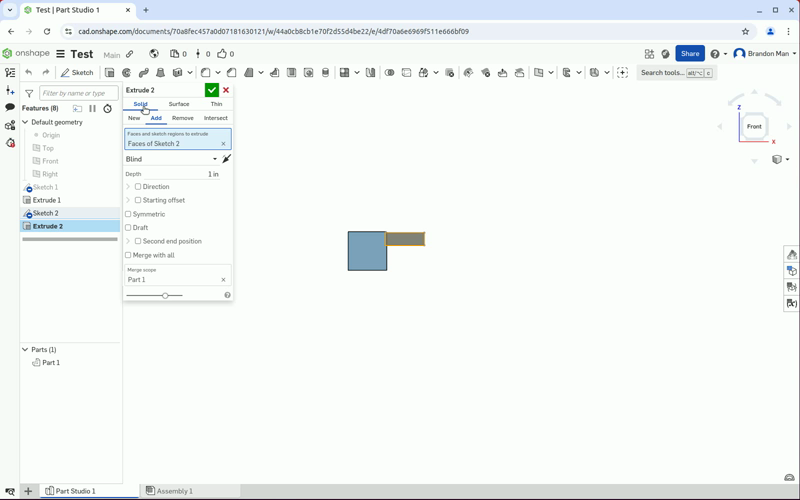
click(143, 106)
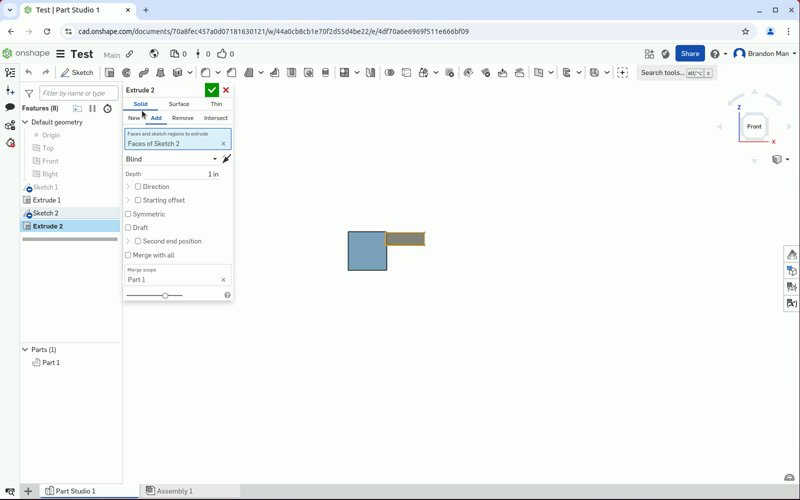
mouse_move(137, 120)
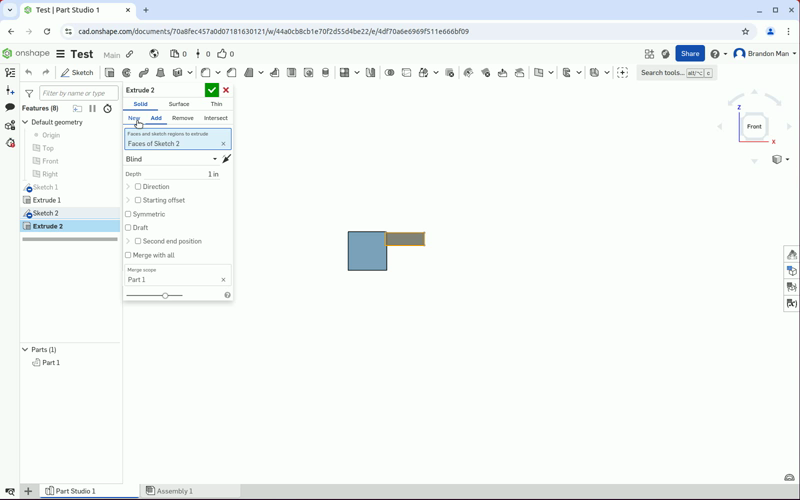
click(137, 120)
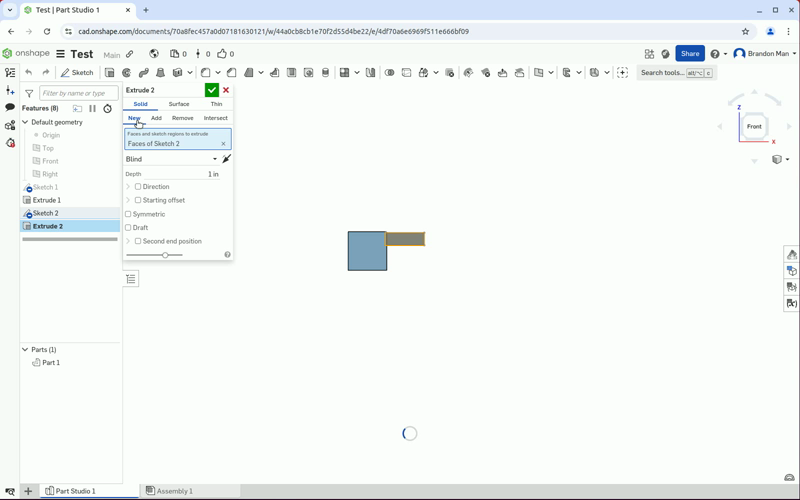
key(tab, 4)
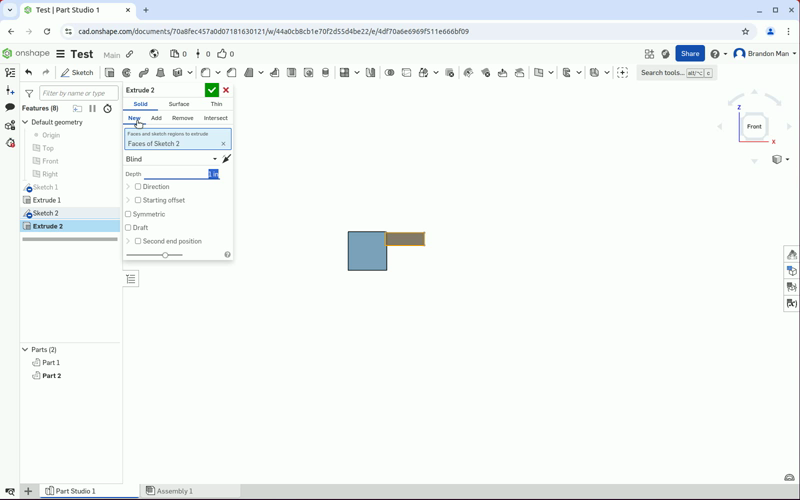
text(-15.165)
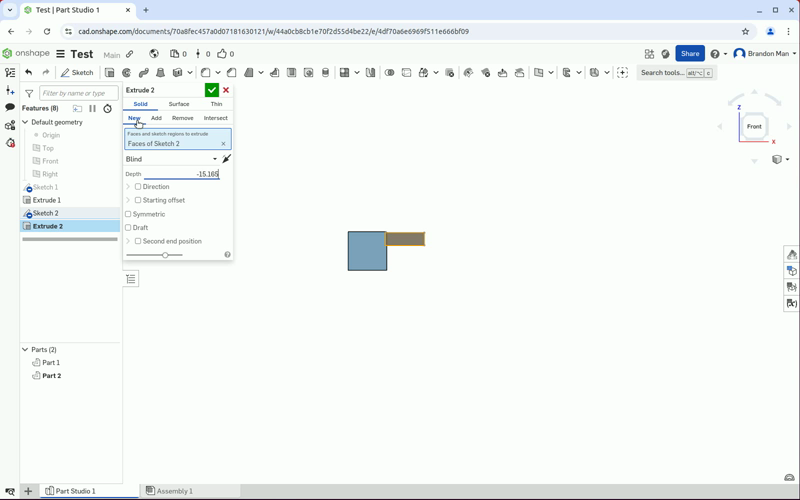
key(enter)
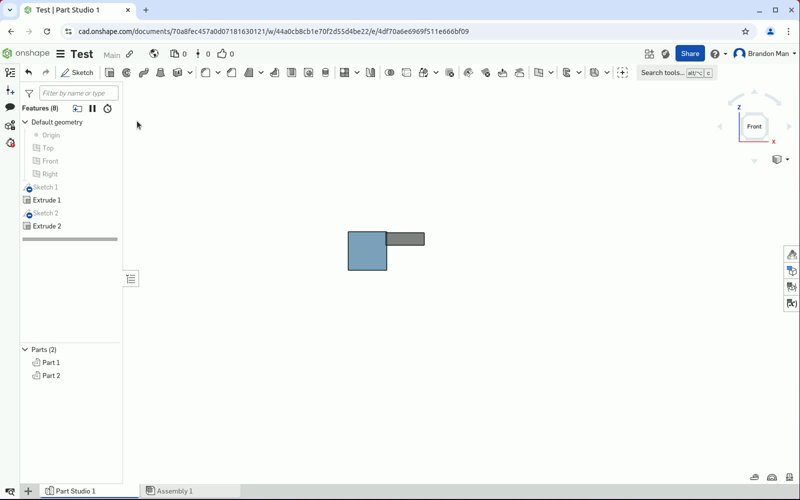
key(shift+h)
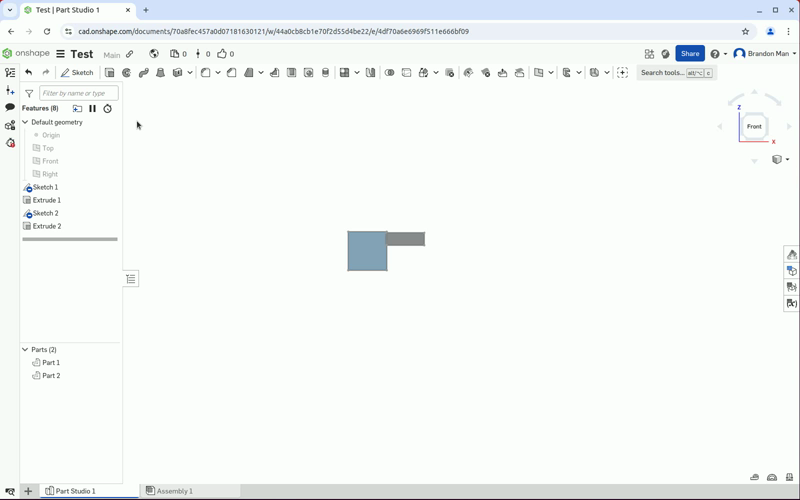
key(shift+h)
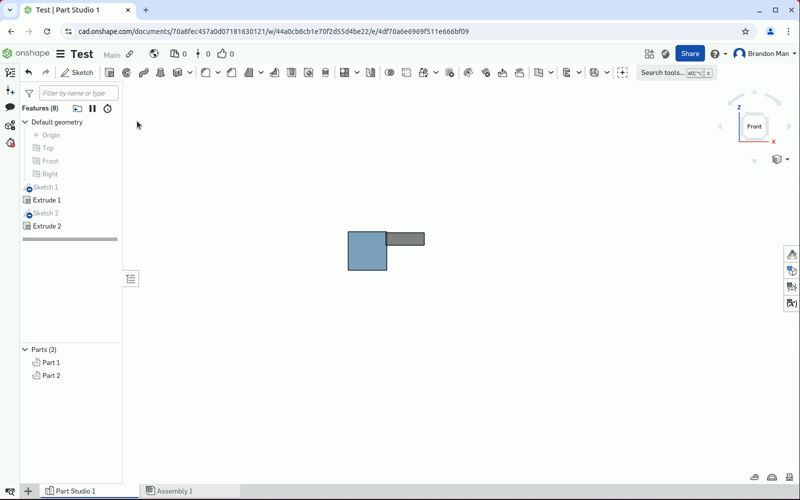
mouse_move(73, 189)
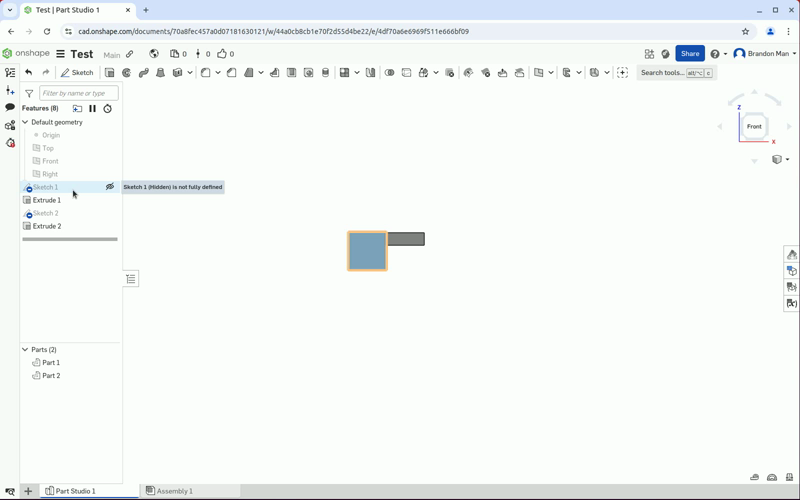
click(73, 189)
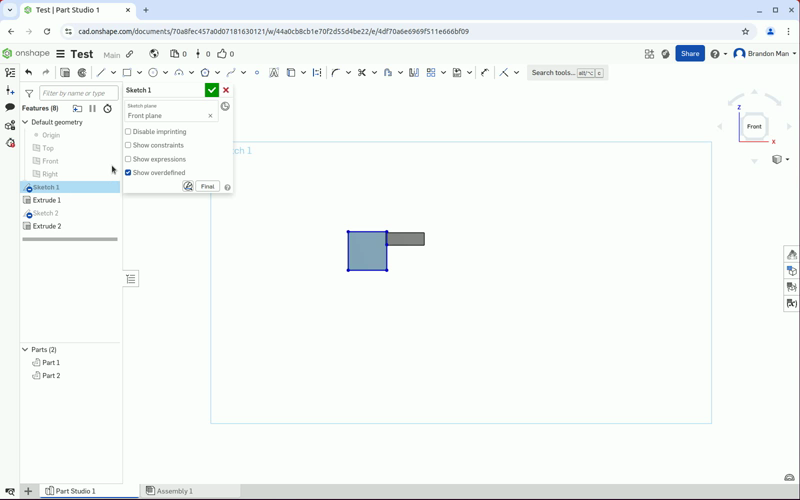
mouse_move(229, 92)
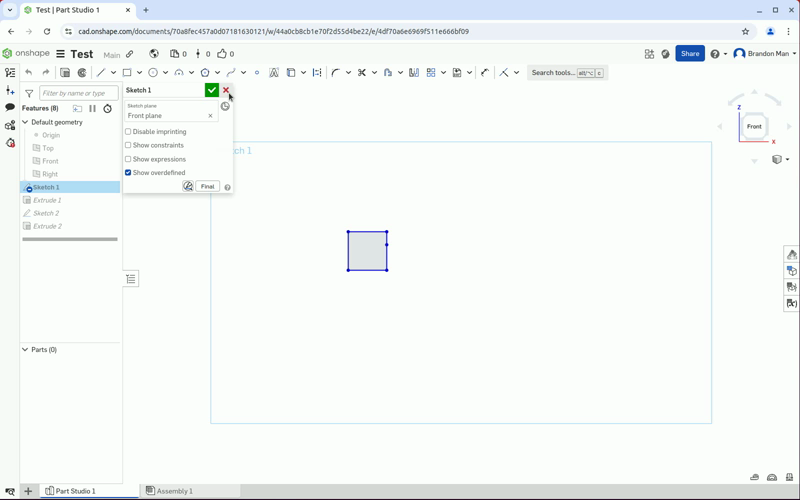
click(229, 92)
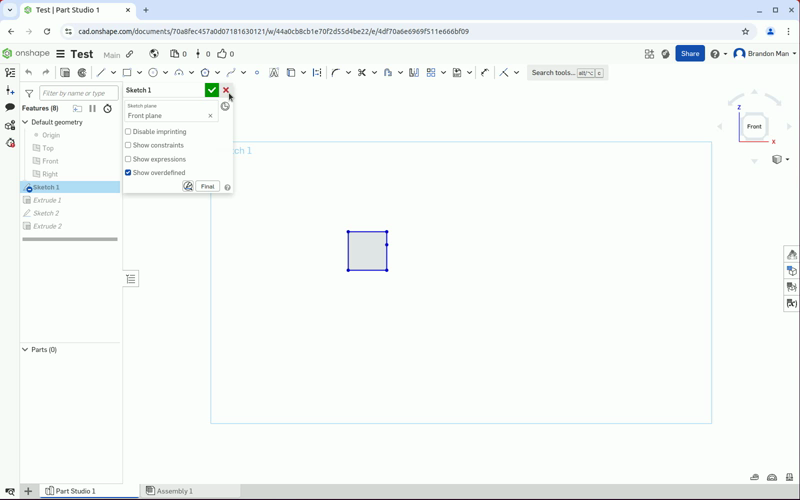
key(shift+s)
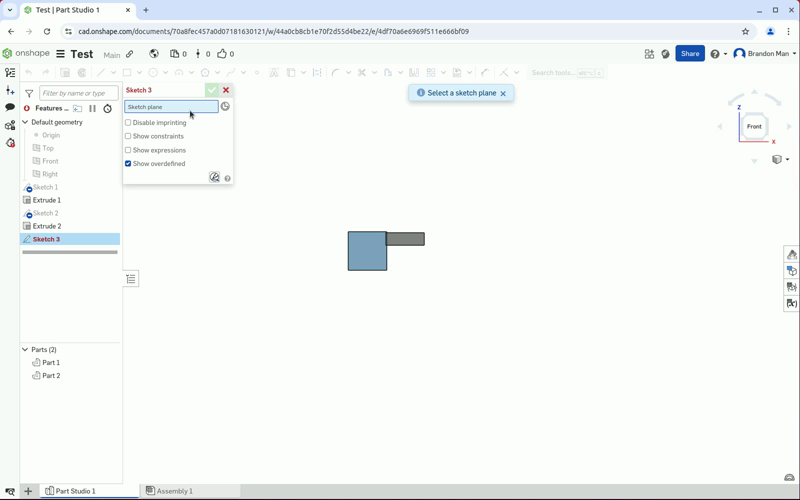
mouse_move(73, 163)
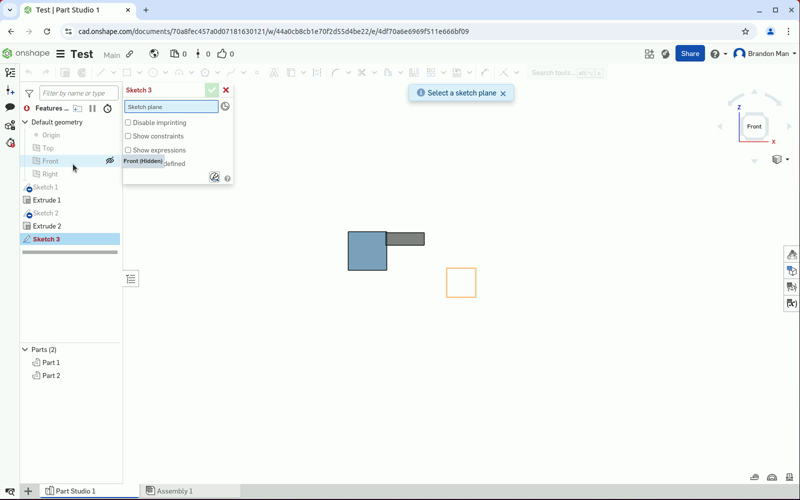
click(73, 163)
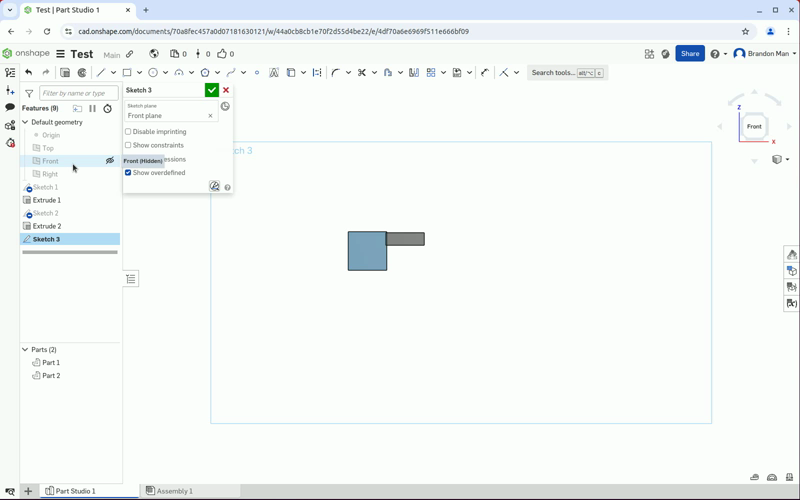
mouse_move(73, 352)
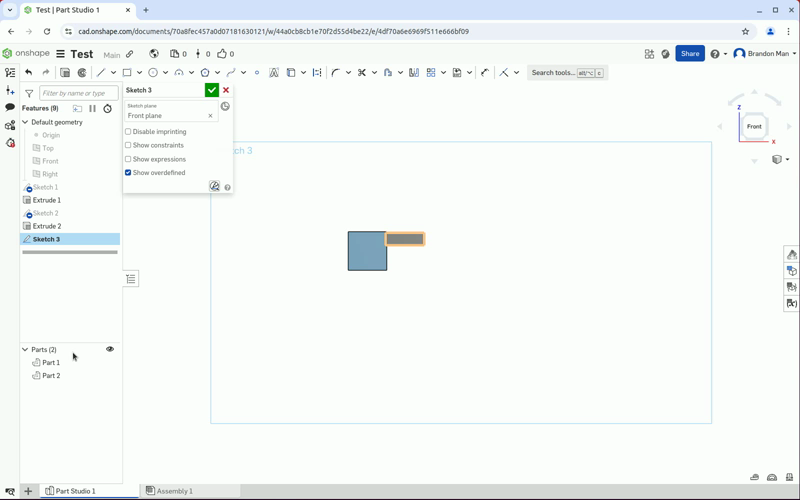
key(y)
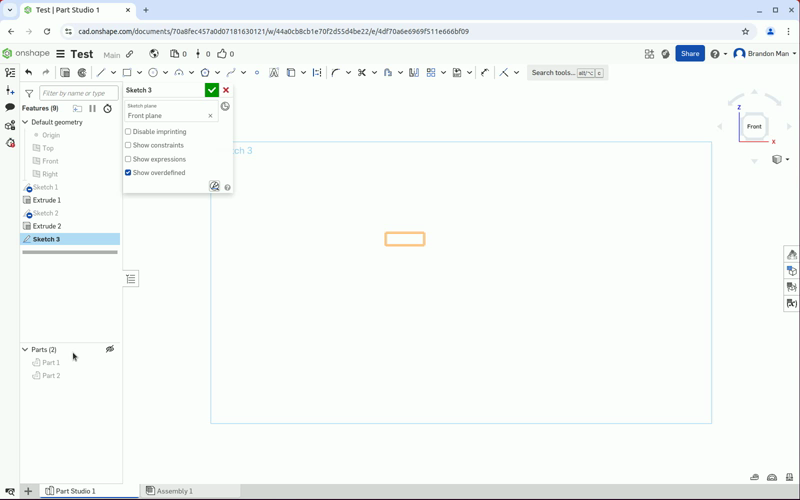
key(l)
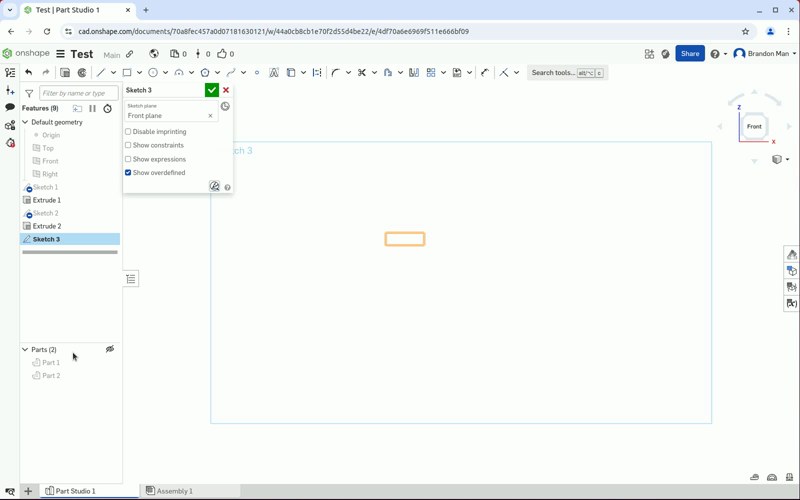
key_down(shift)
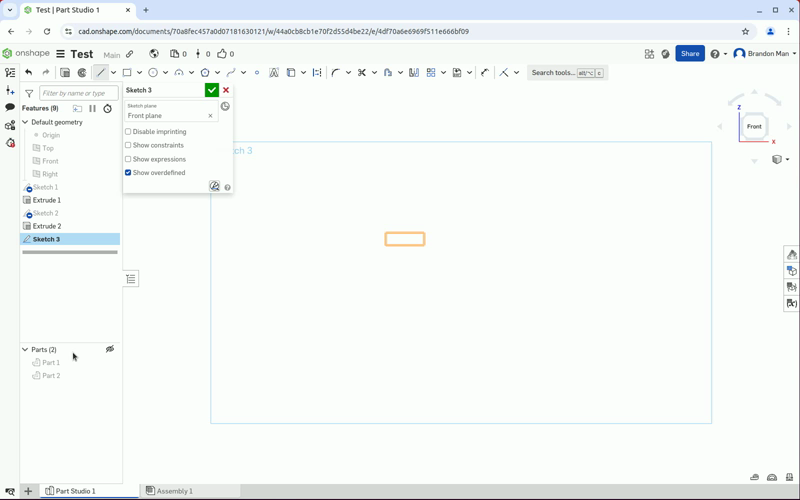
mouse_move(385, 282)
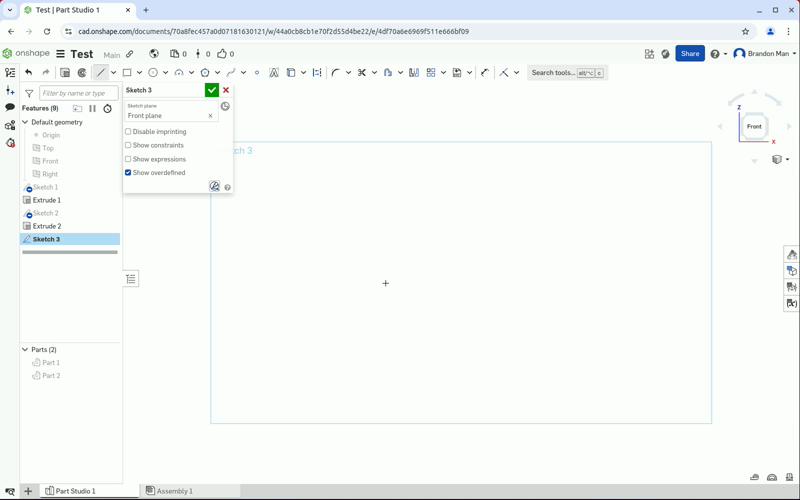
click(385, 282)
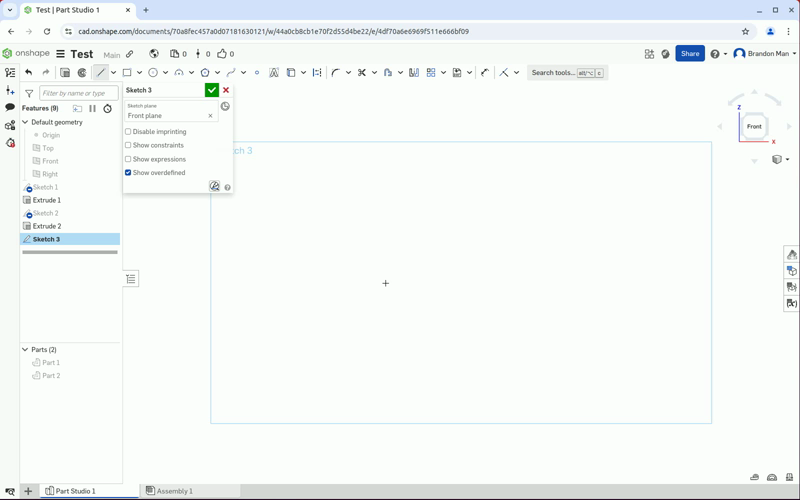
key_up(shift)
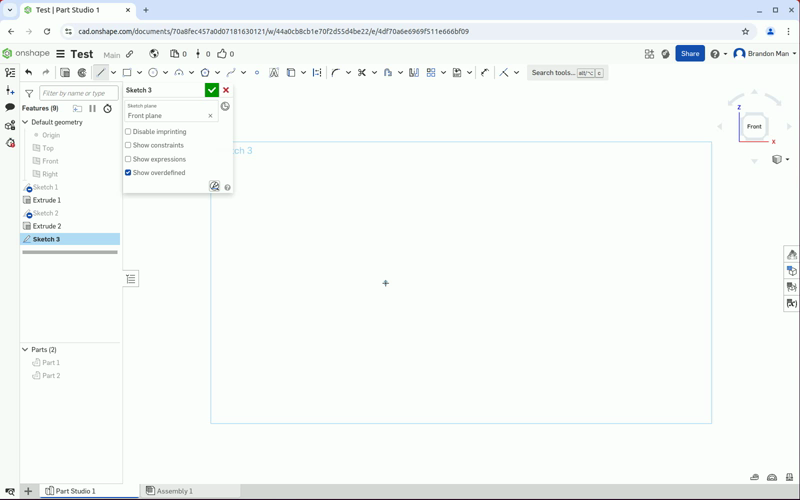
key_down(shift)
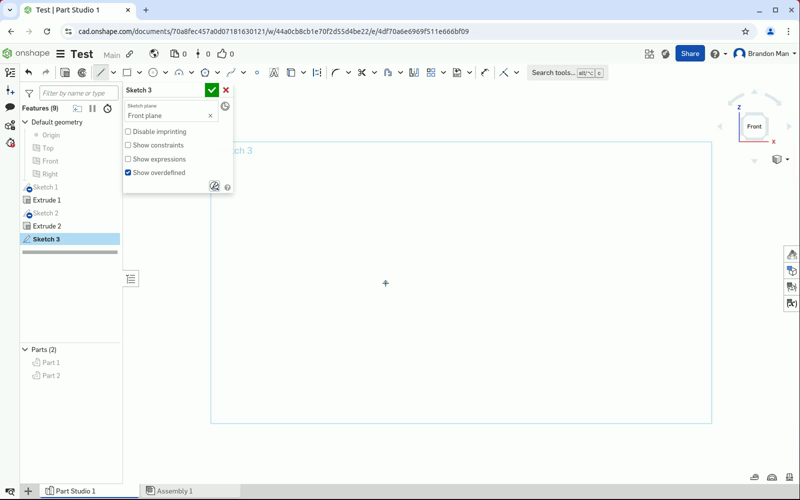
mouse_move(415, 282)
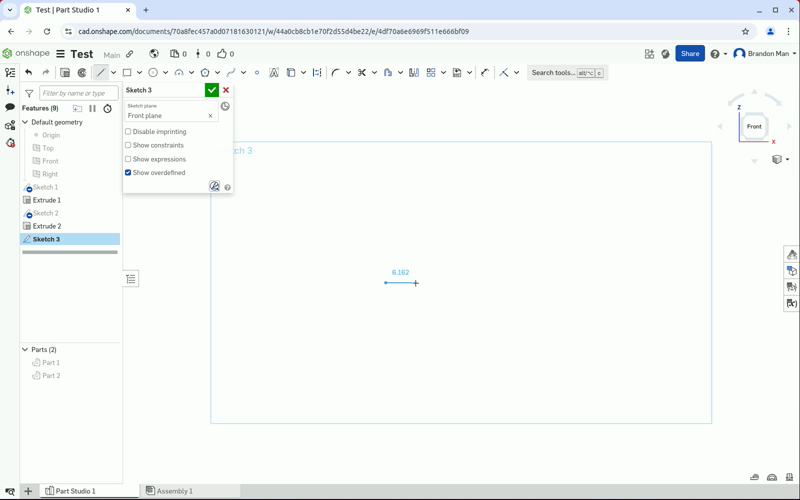
mouse_move(424, 282)
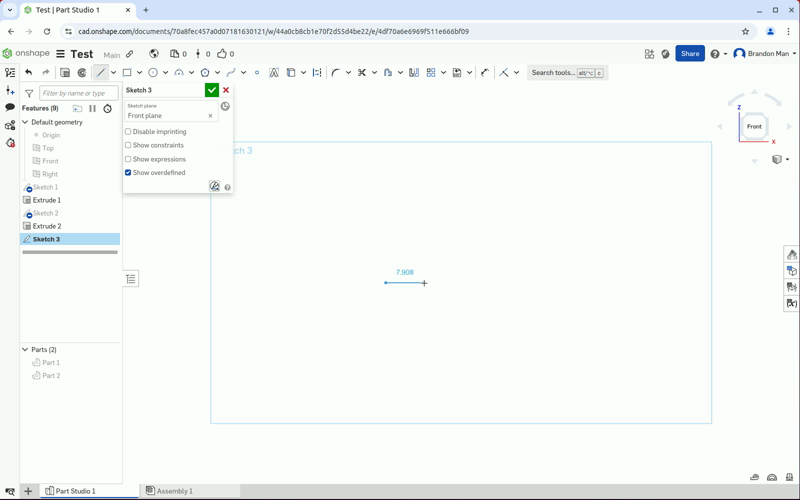
click(424, 282)
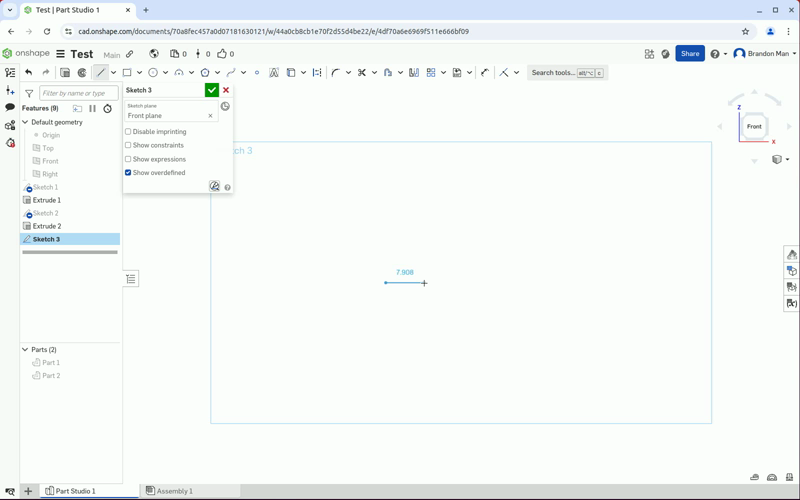
key_up(shift)
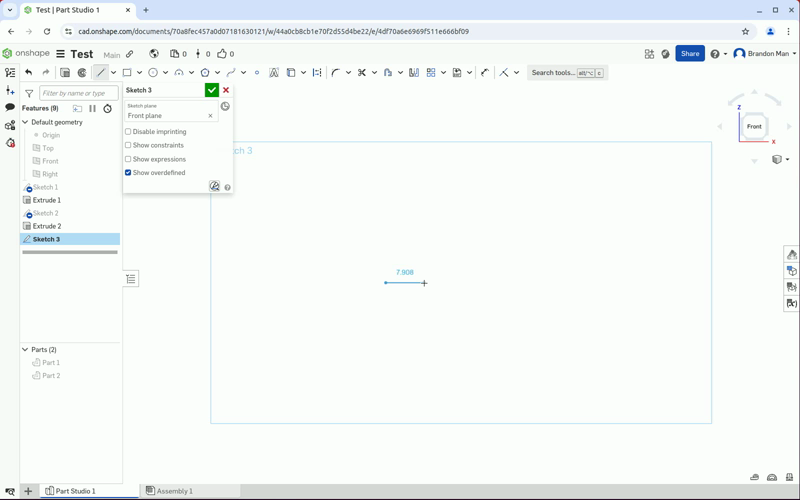
key_down(shift)
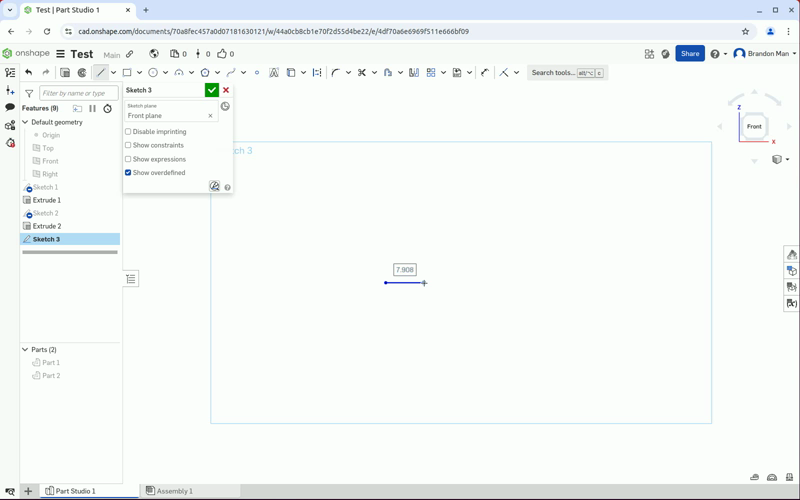
mouse_move(454, 282)
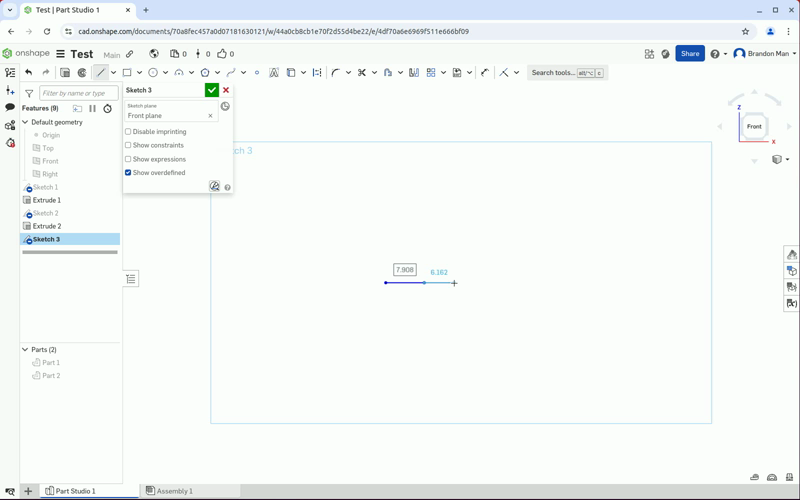
mouse_move(424, 244)
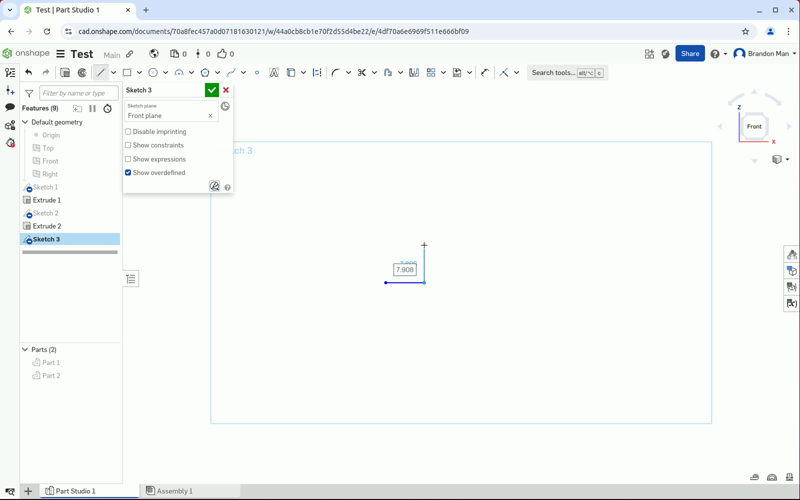
click(424, 244)
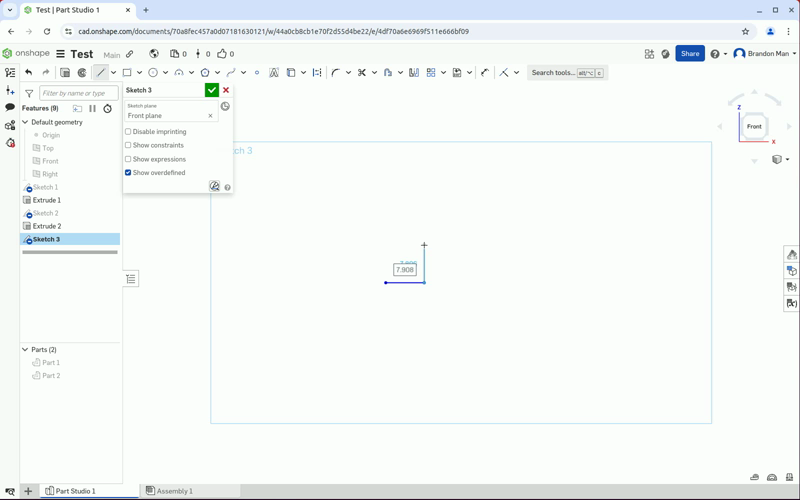
key_up(shift)
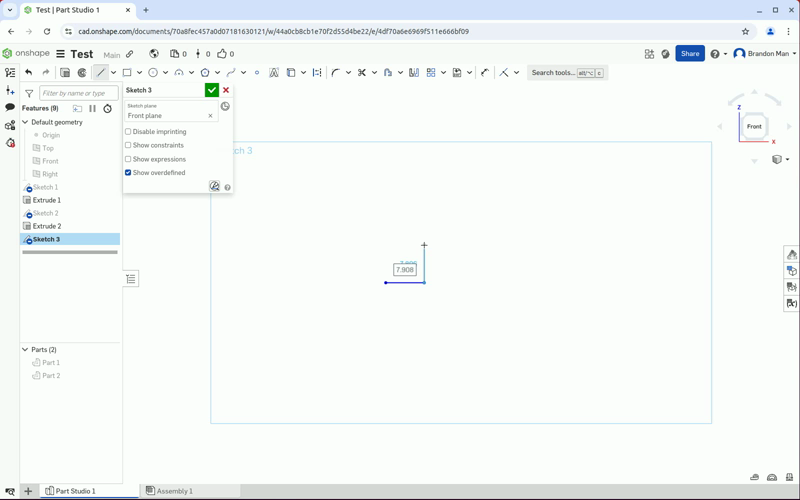
key_down(shift)
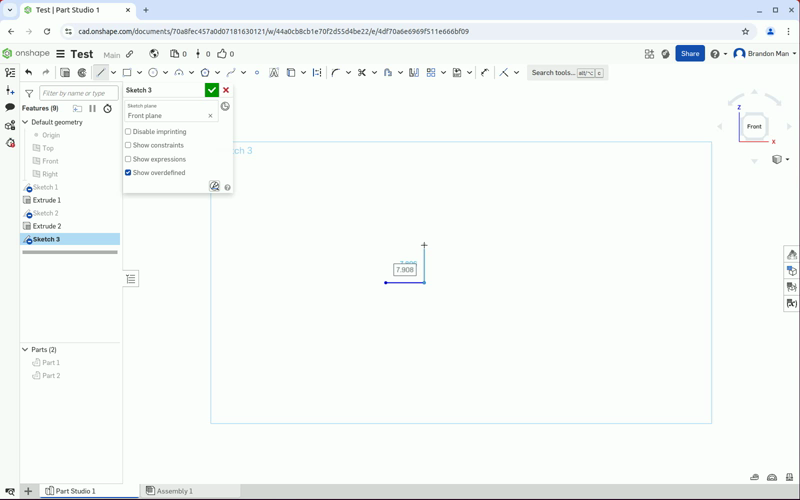
mouse_move(454, 244)
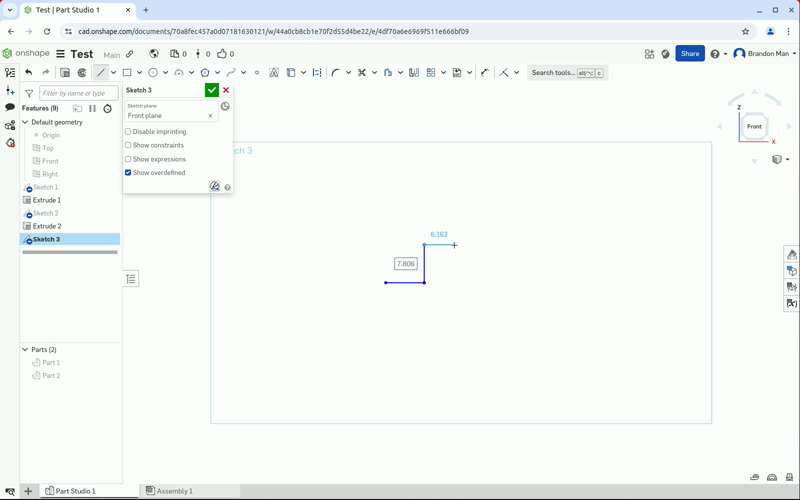
mouse_move(385, 244)
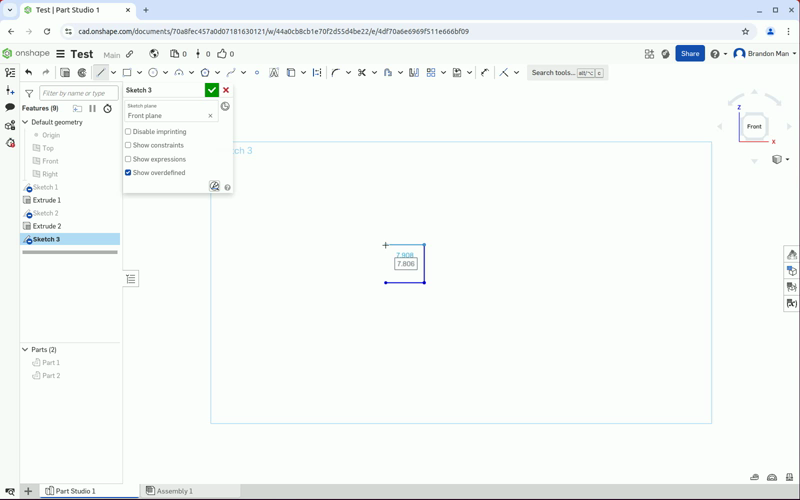
click(385, 244)
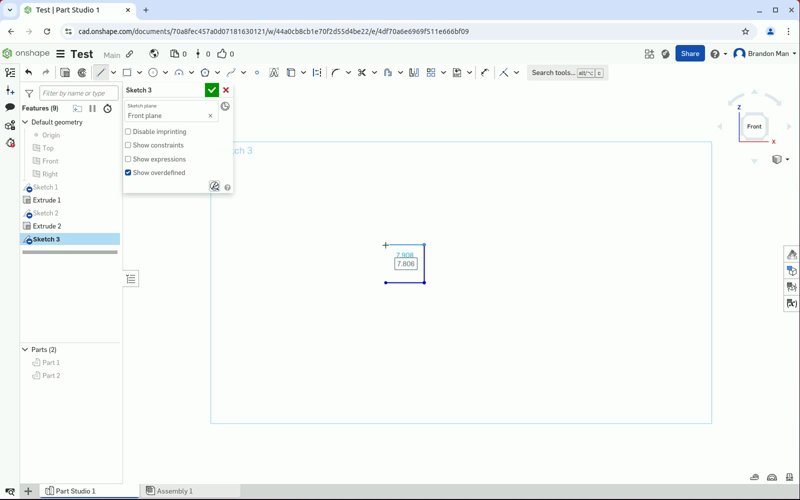
key_up(shift)
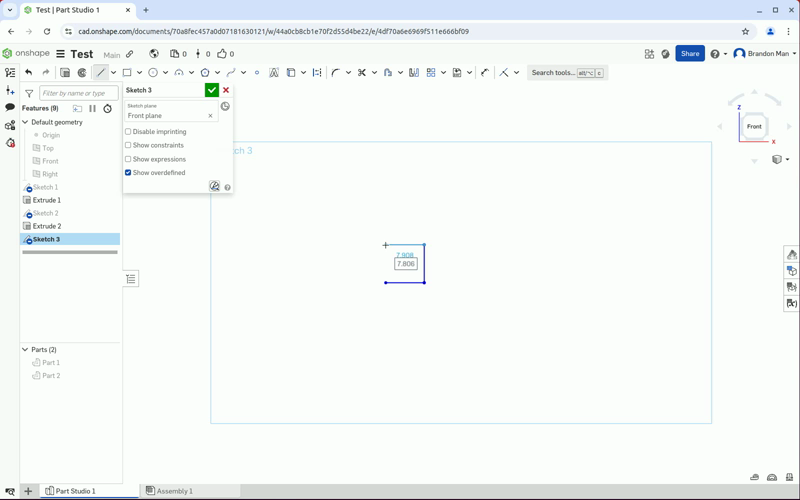
key_down(shift)
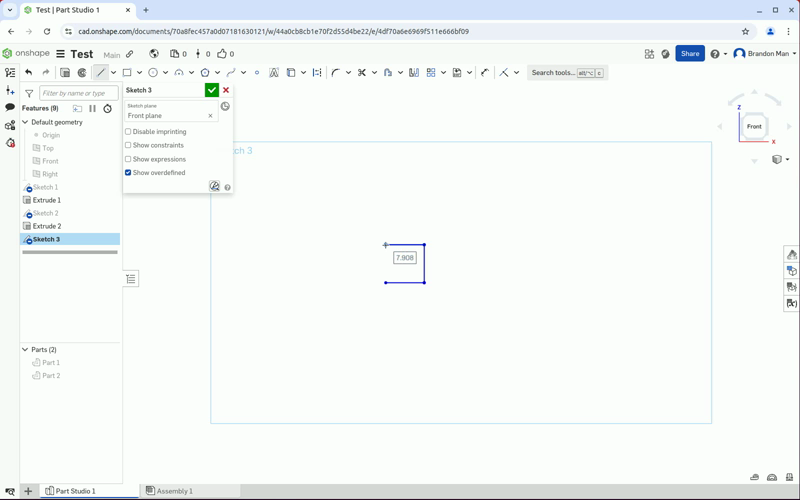
mouse_move(415, 244)
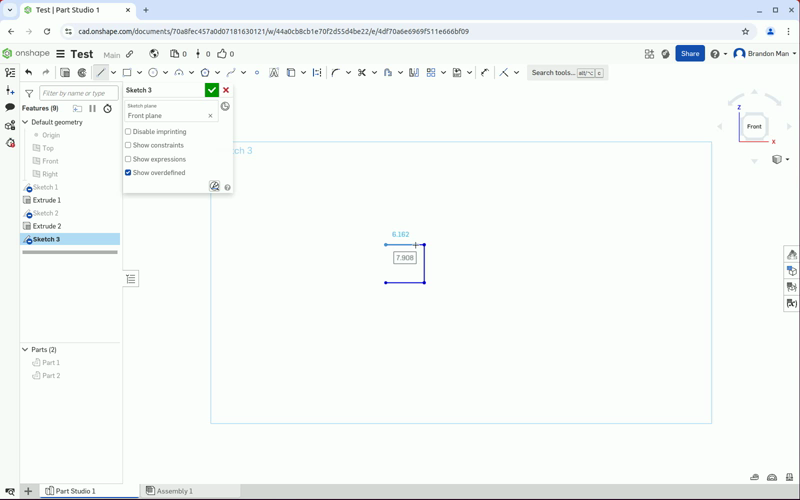
mouse_move(385, 270)
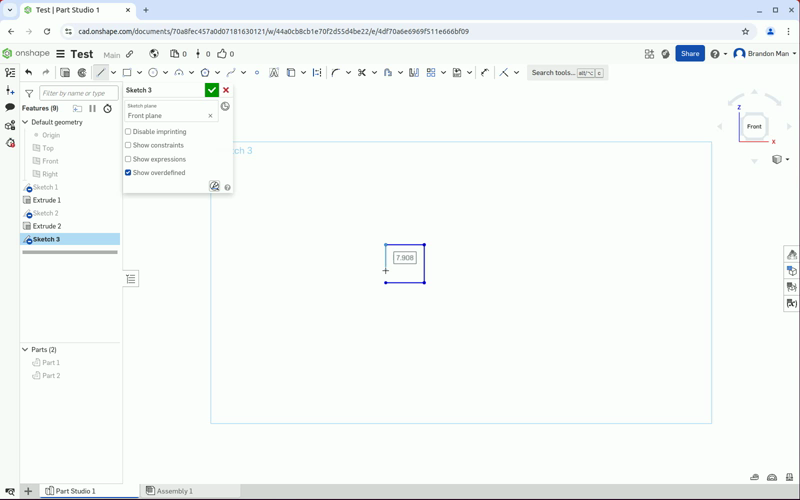
click(385, 270)
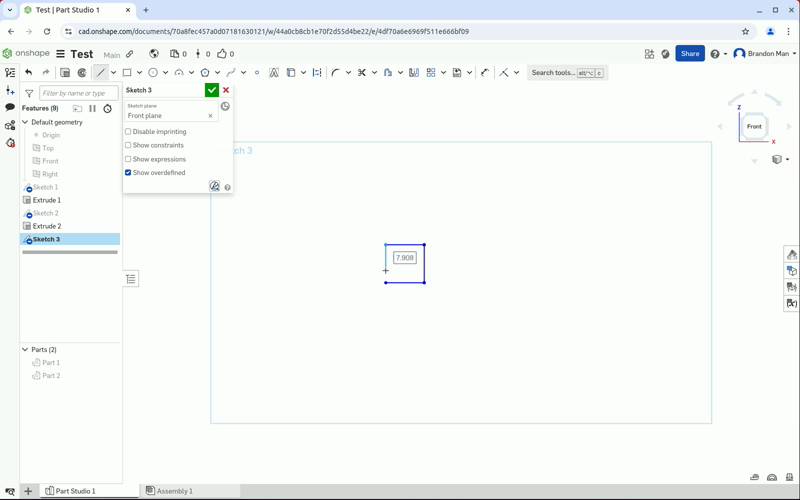
key_up(shift)
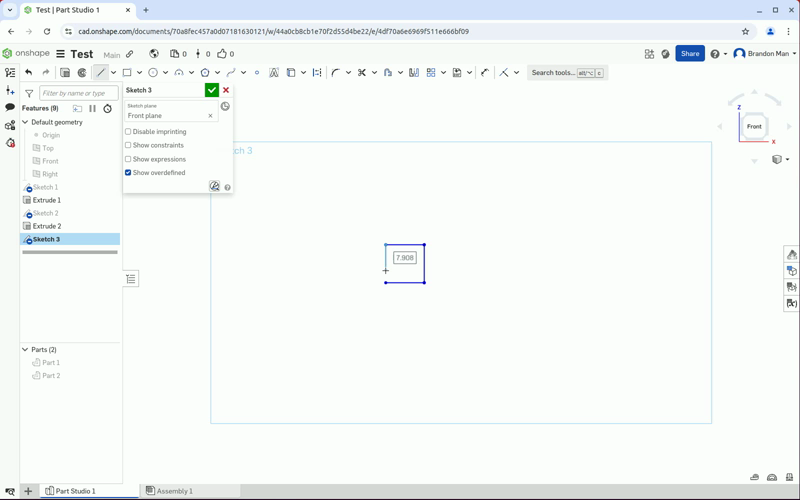
mouse_move(415, 270)
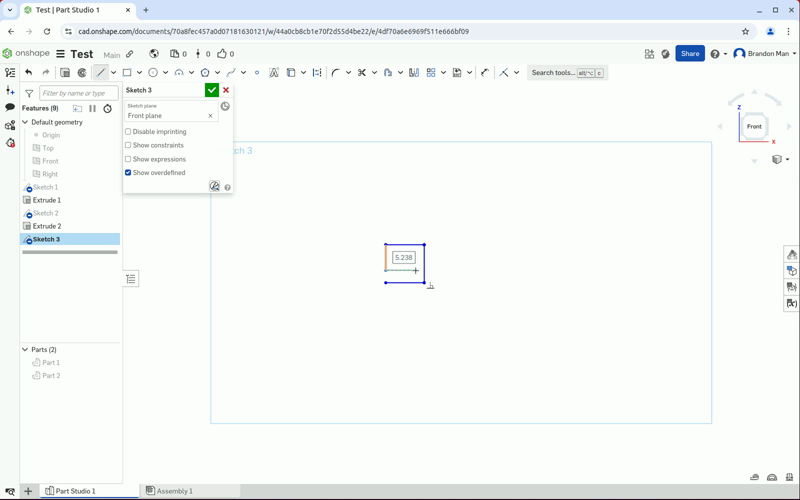
key_down(shift)
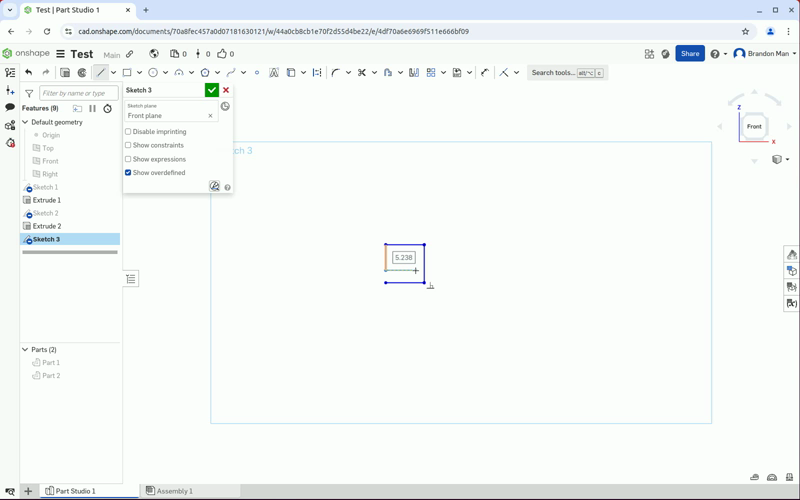
mouse_move(385, 282)
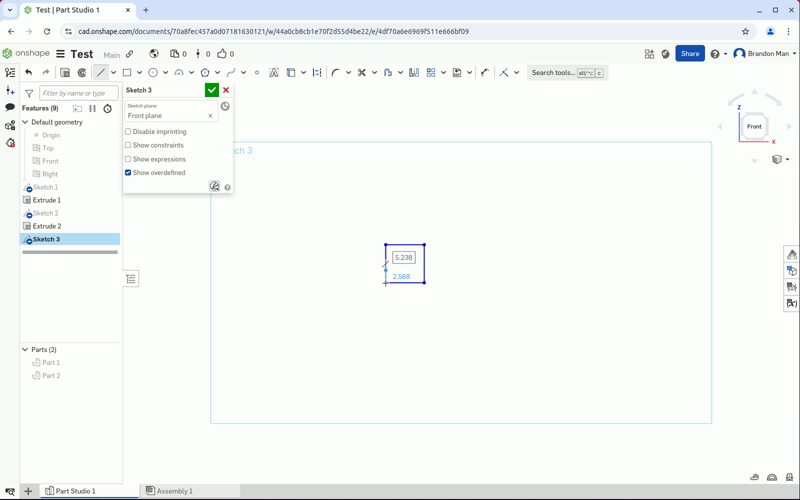
key_up(shift)
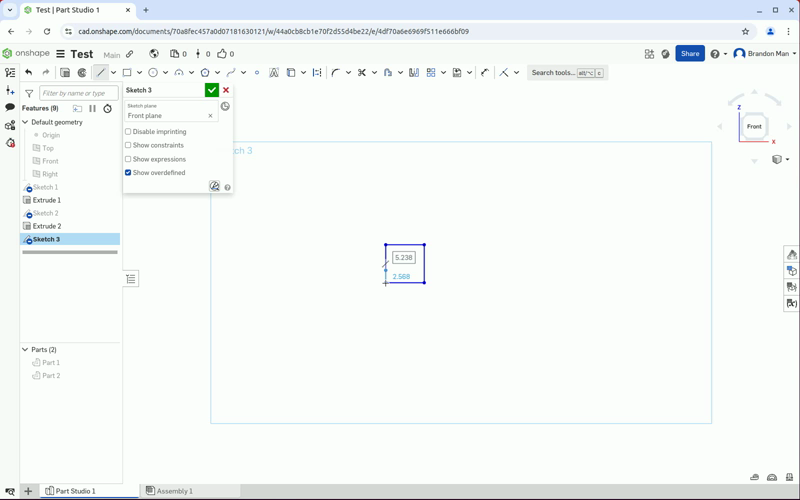
click(385, 282)
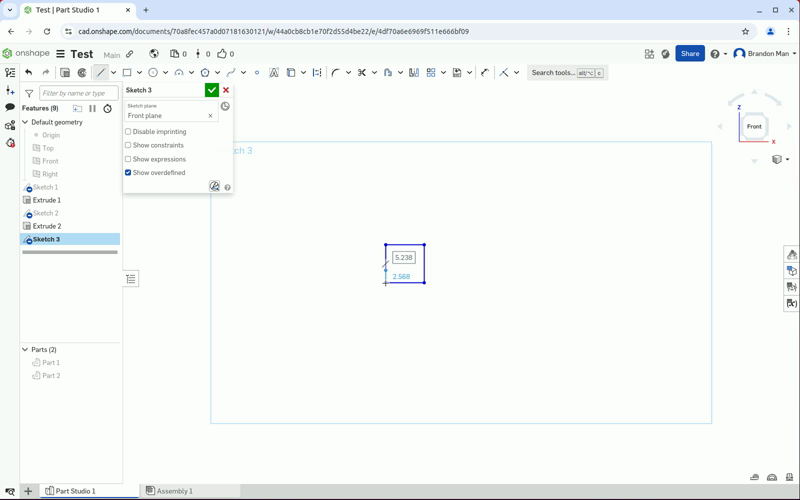
key(esc)
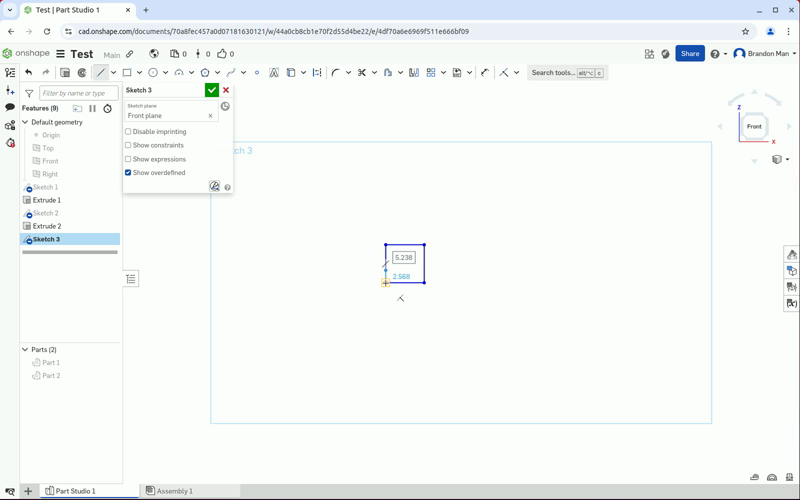
mouse_move(408, 269)
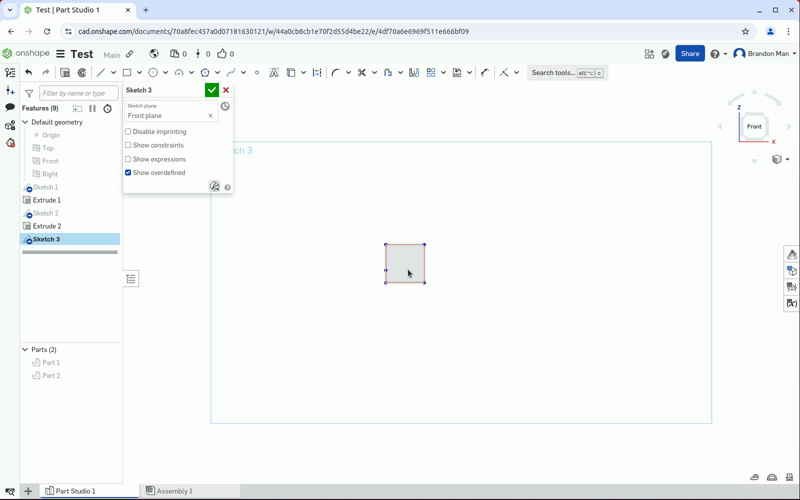
scroll(6)
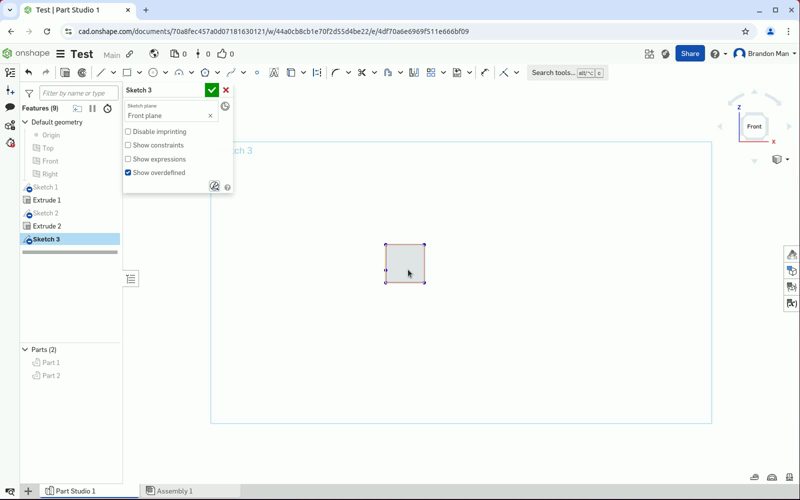
scroll(6)
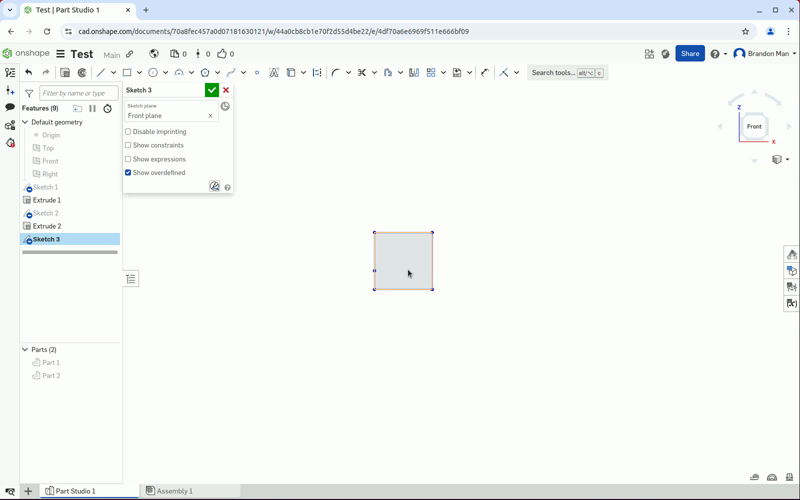
scroll(6)
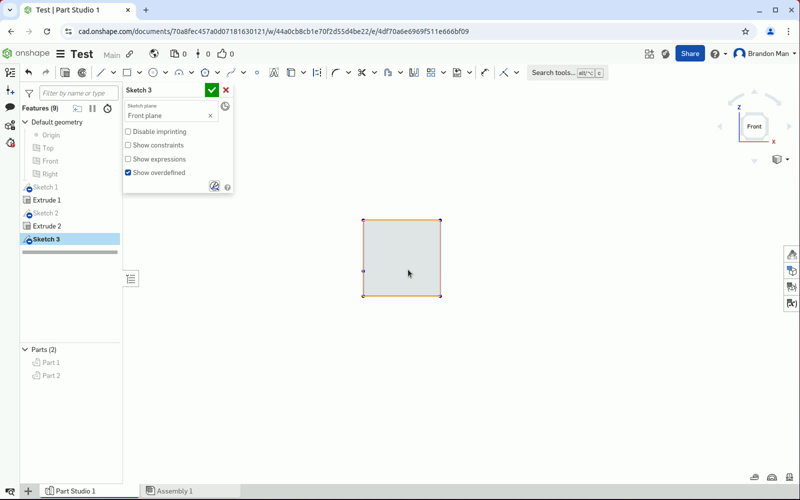
scroll(6)
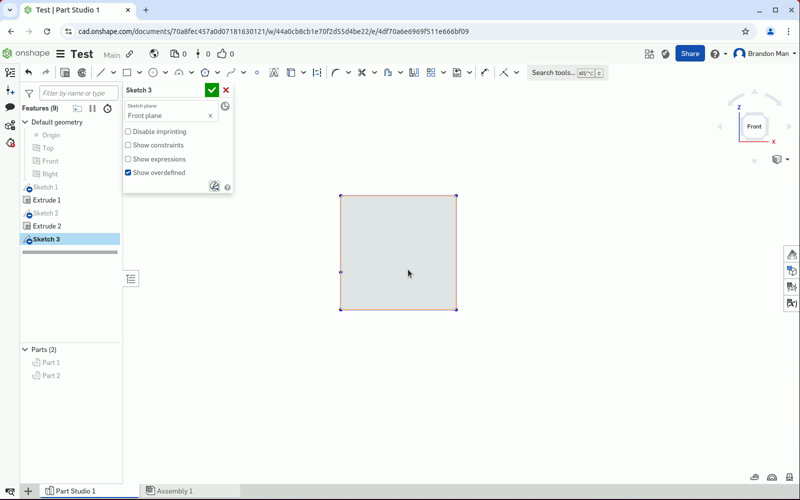
scroll(6)
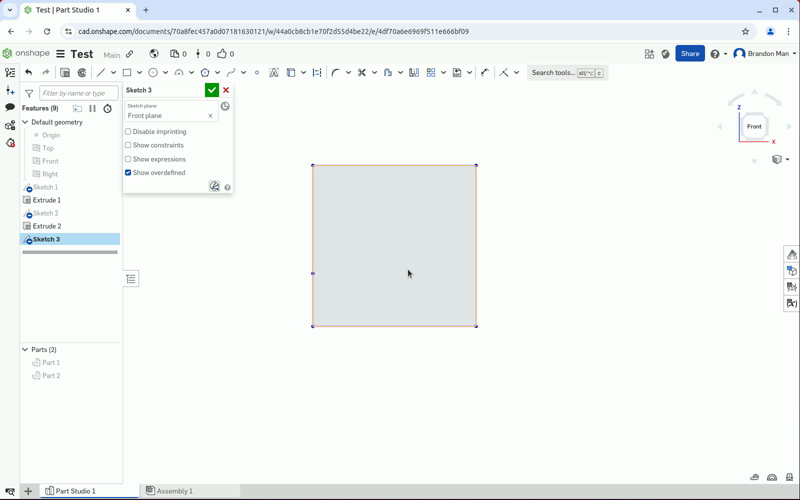
scroll(6)
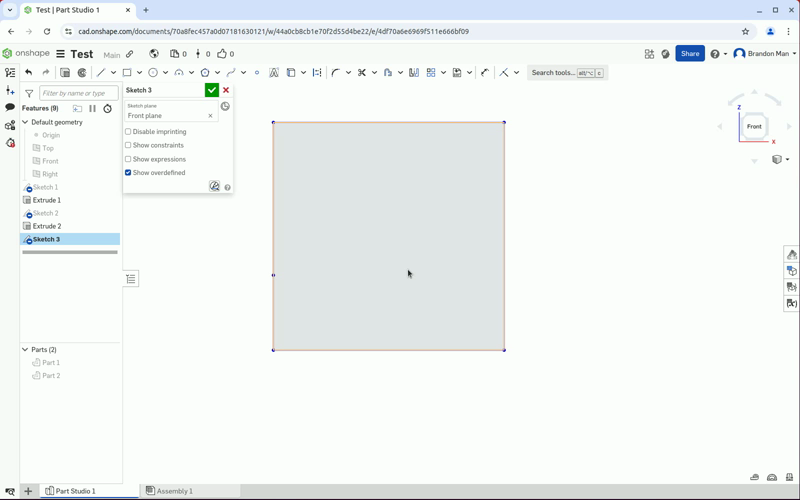
scroll(6)
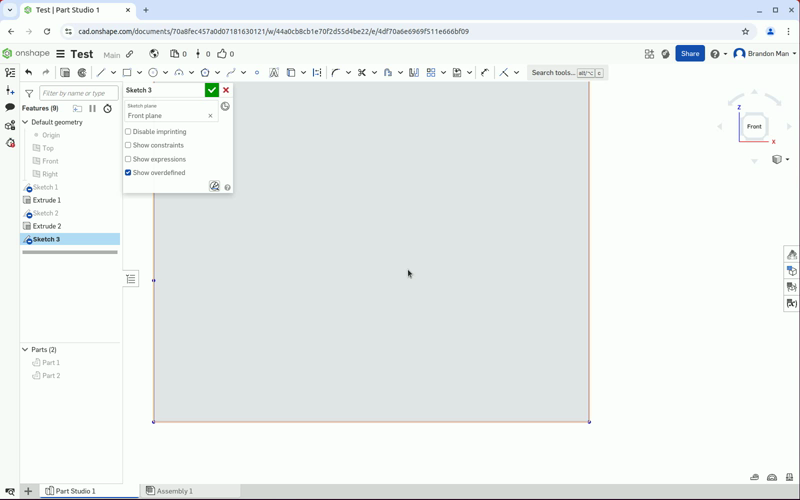
click(408, 269)
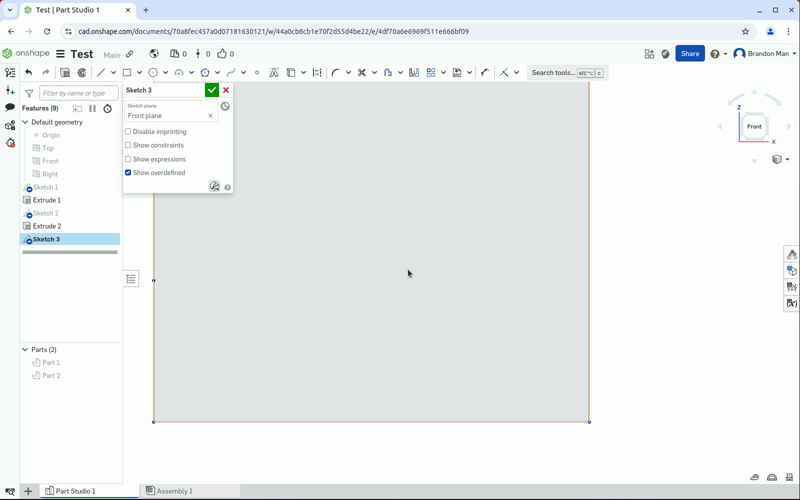
scroll(-6)
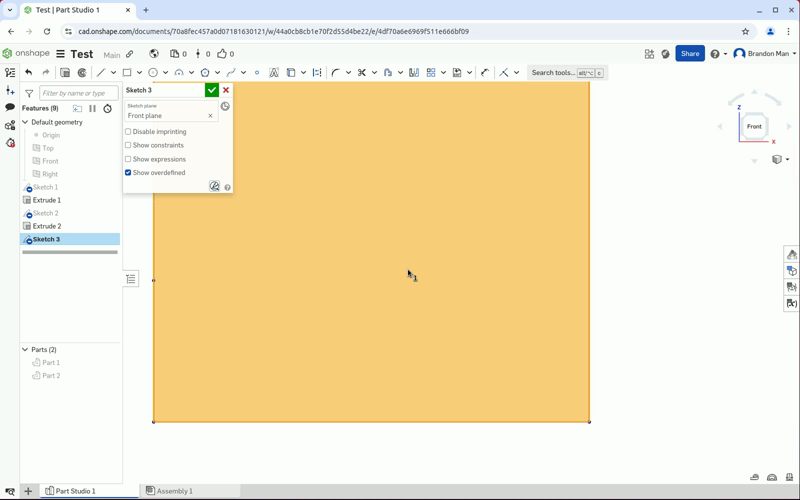
scroll(-6)
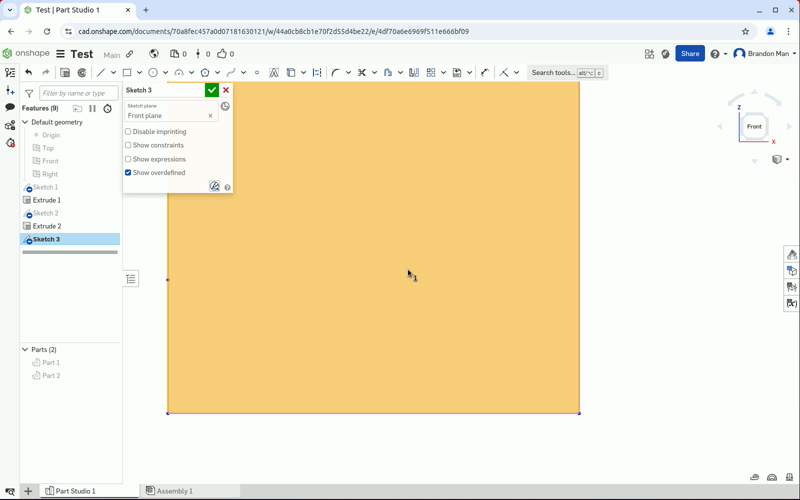
scroll(-6)
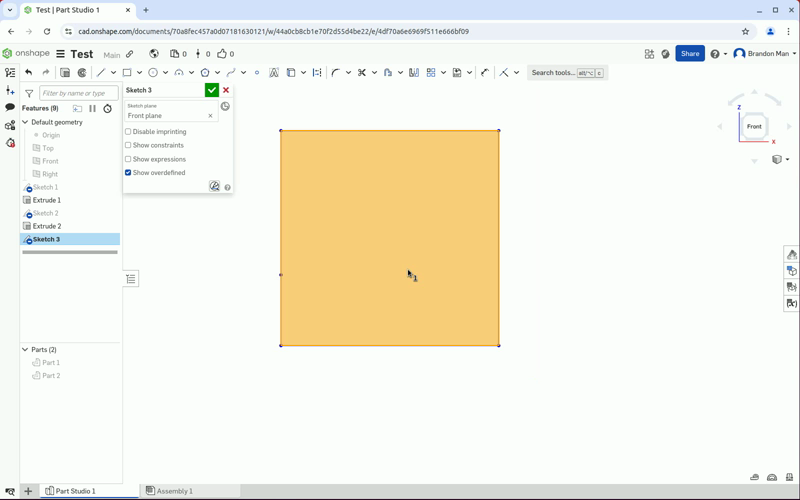
scroll(-6)
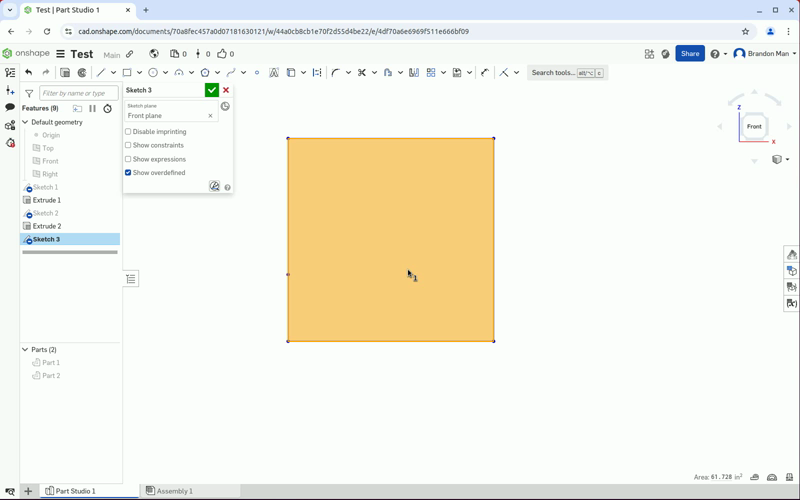
scroll(-6)
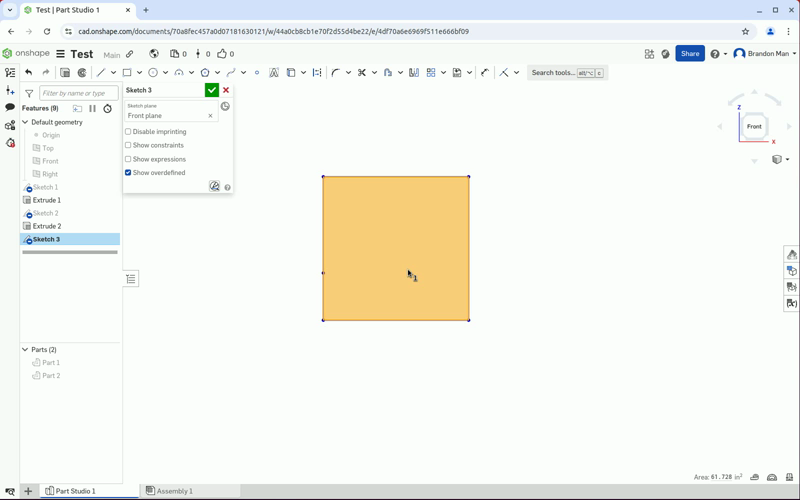
scroll(-6)
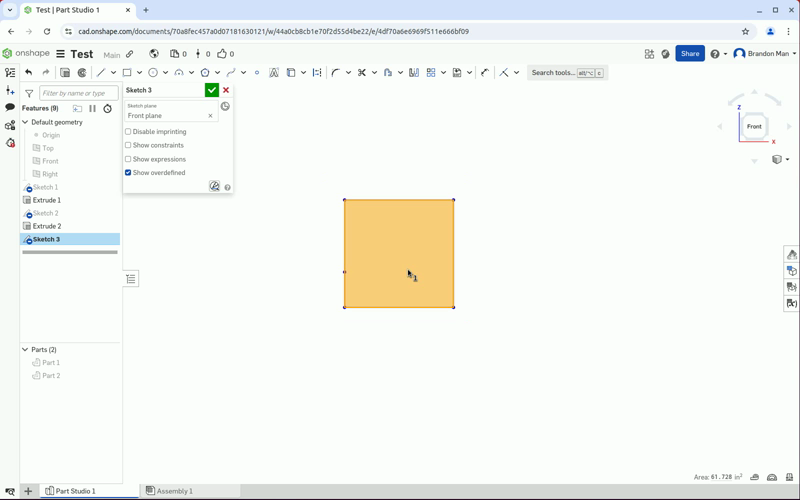
scroll(-6)
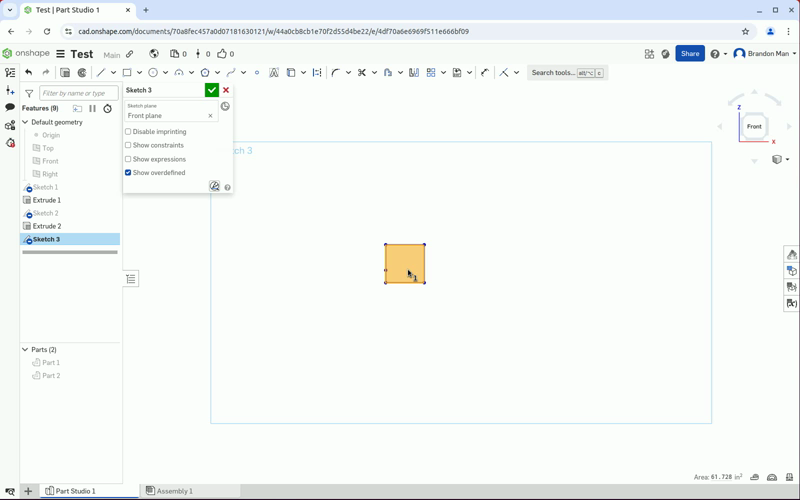
mouse_move(73, 352)
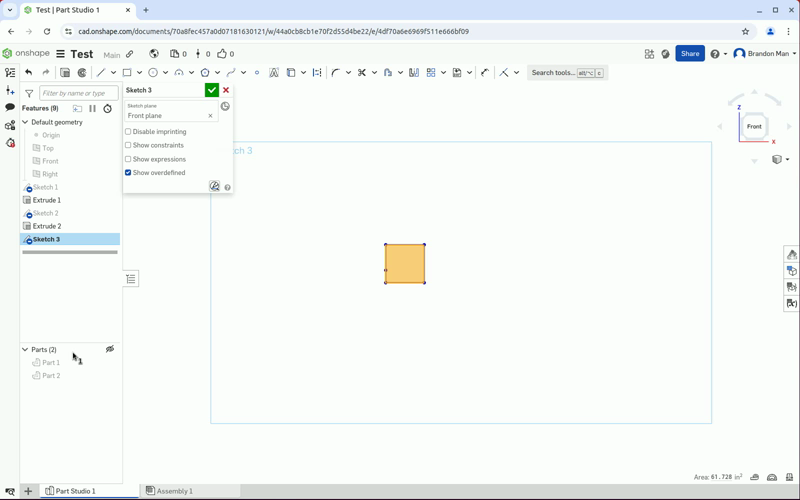
key(shift+y)
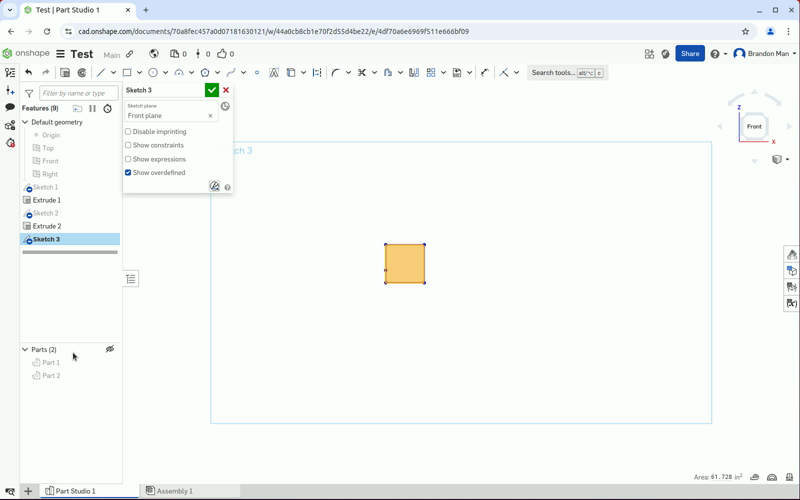
key(shift+e)
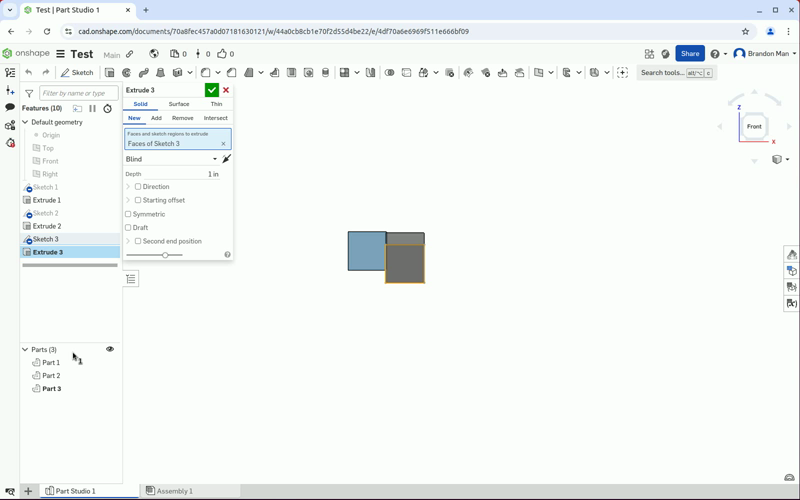
mouse_move(143, 106)
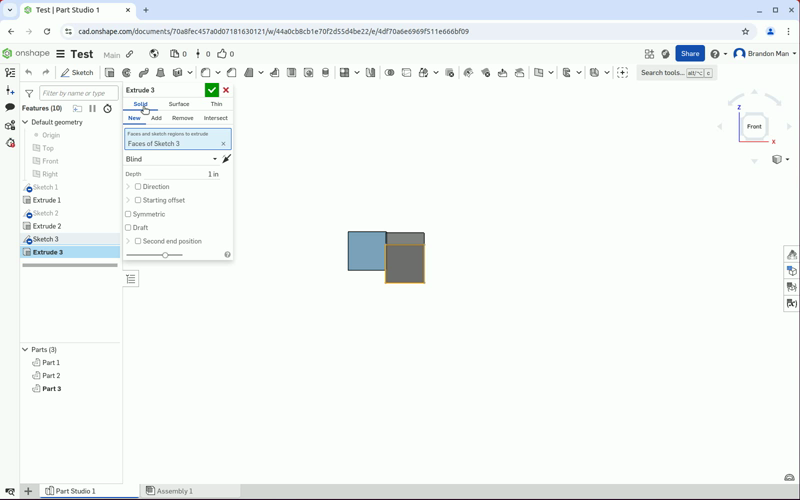
click(143, 106)
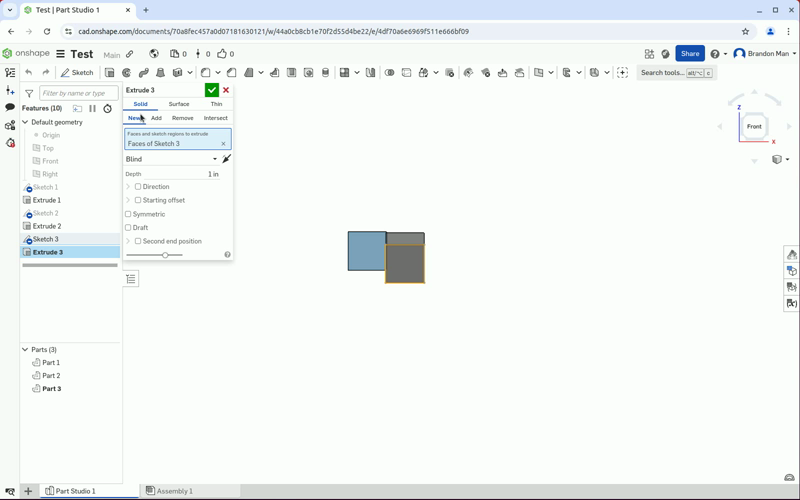
mouse_move(137, 120)
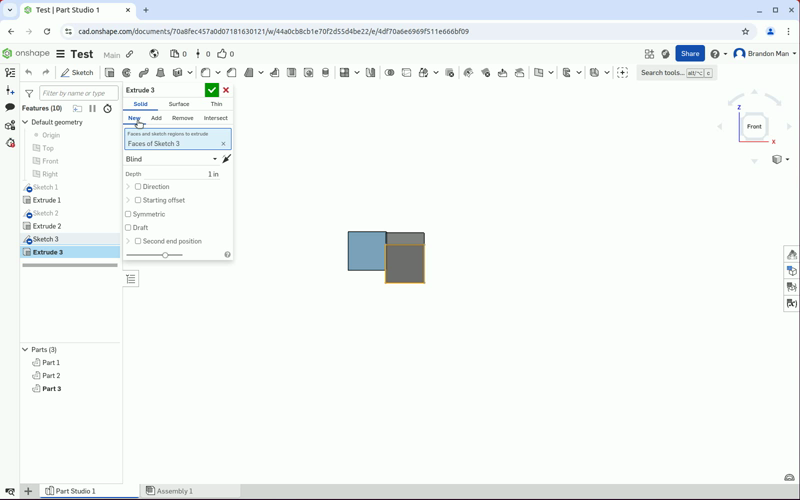
click(137, 120)
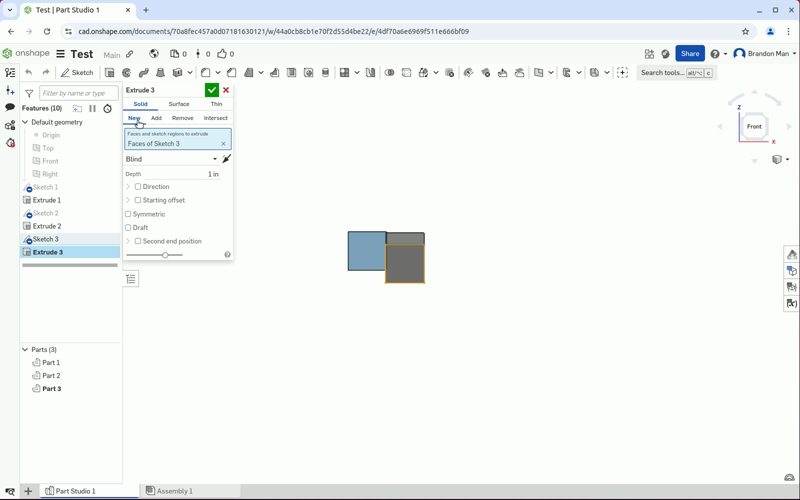
key(tab, 4)
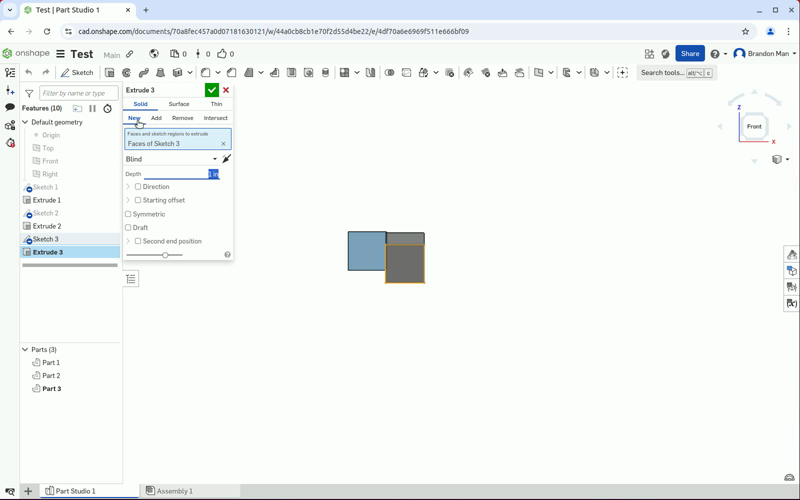
text(-15.165)
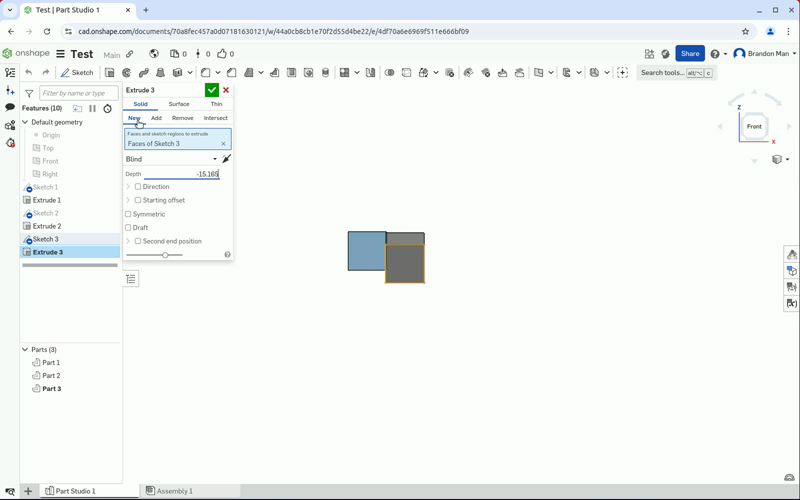
key(enter)
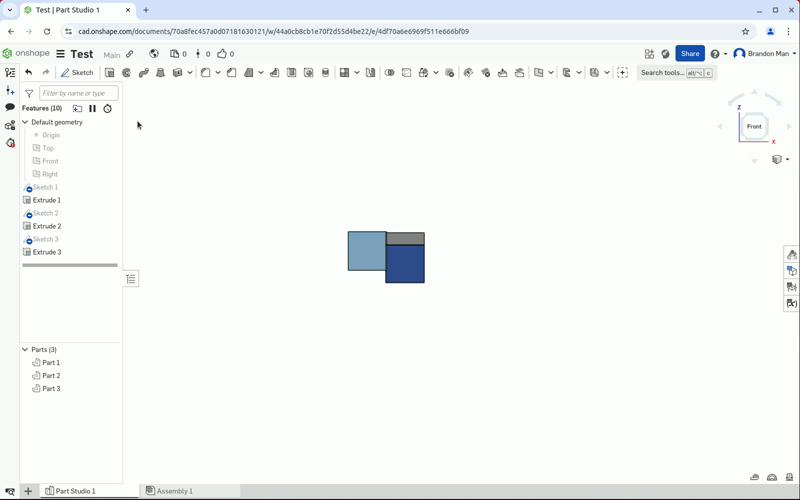
key(shift+h)
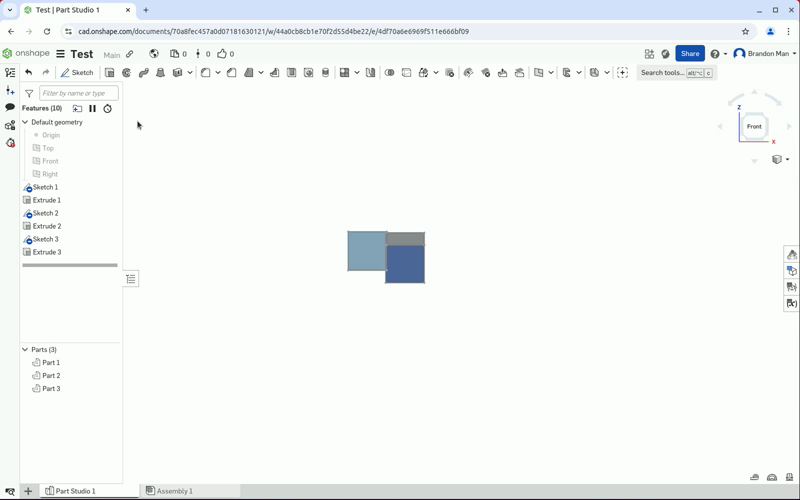
key(shift+h)
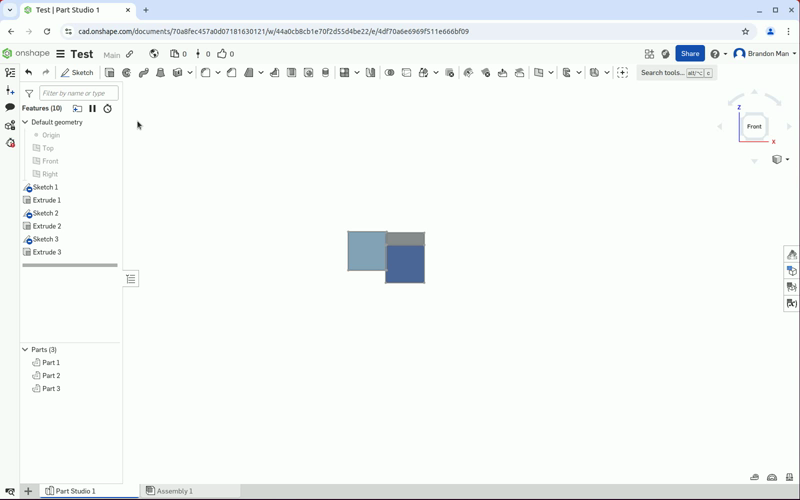
key(shift+7)
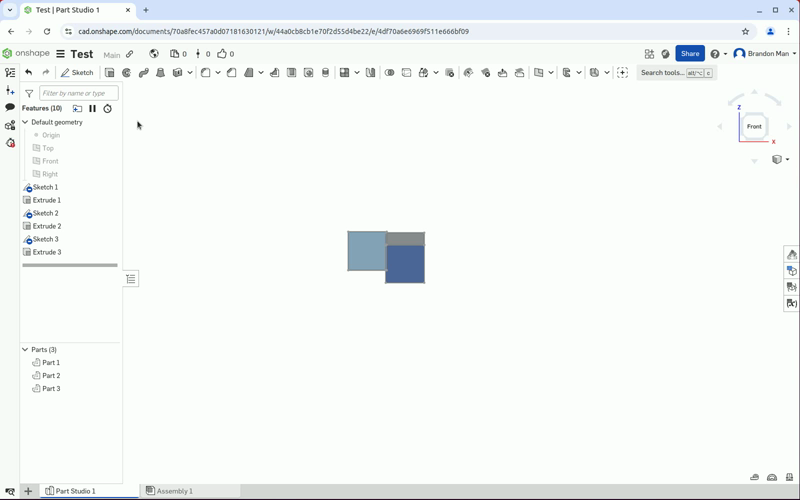
key(left, 2)
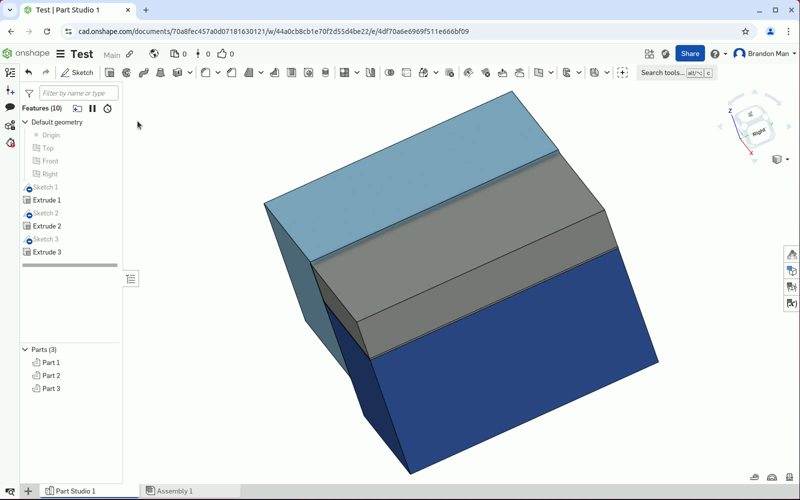
key(down, 2)
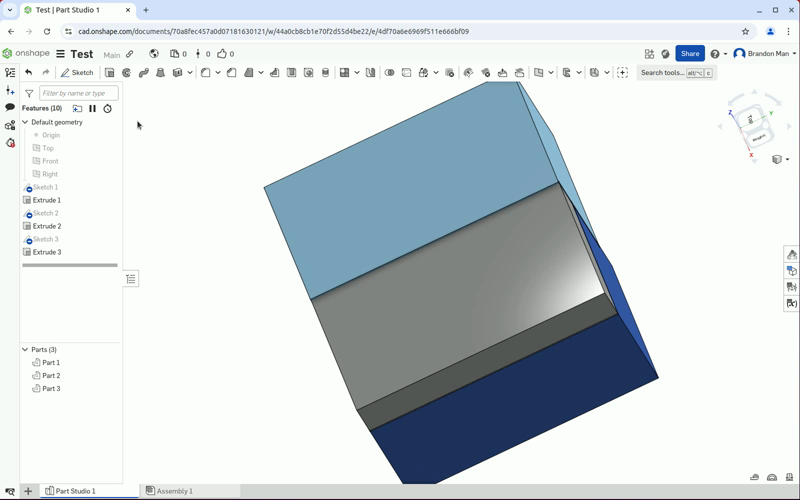
key(up, 2)
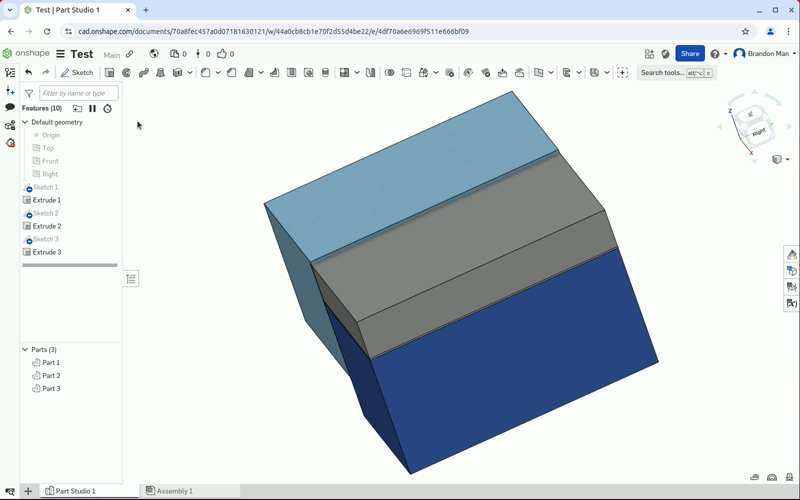
key(right, 2)
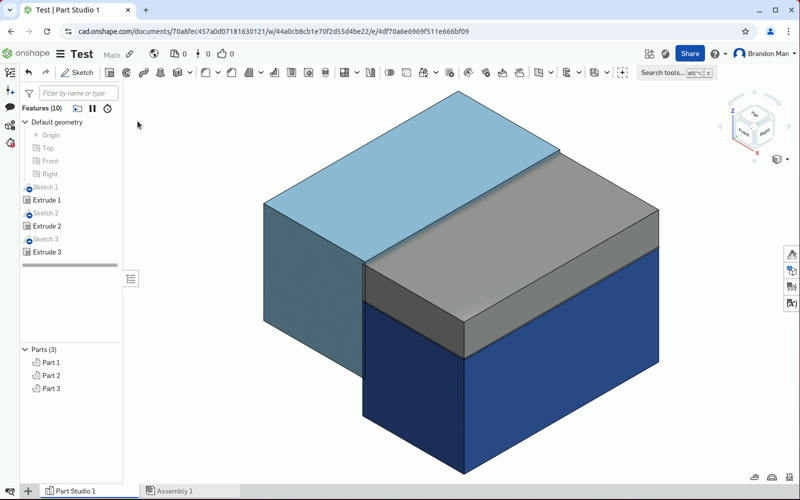
mouse_move(73, 189)
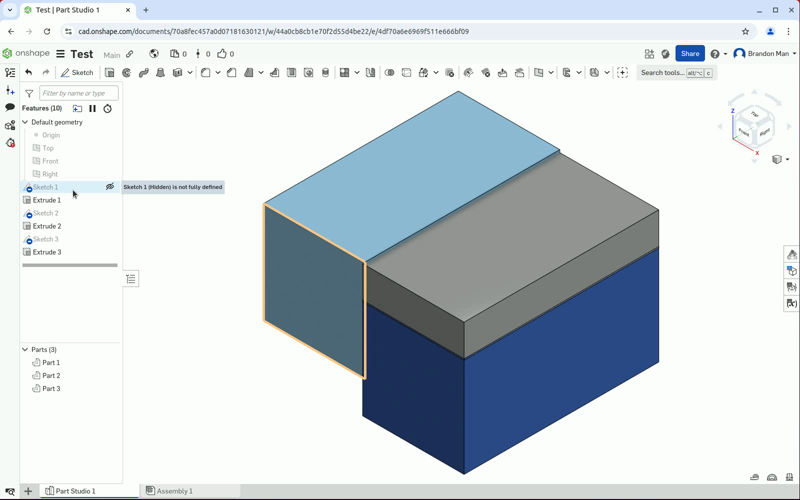
click(73, 189)